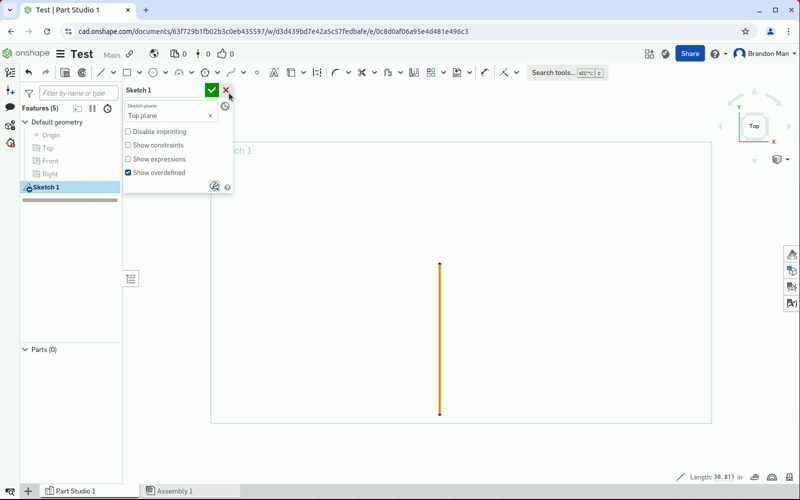
key(shift+h)
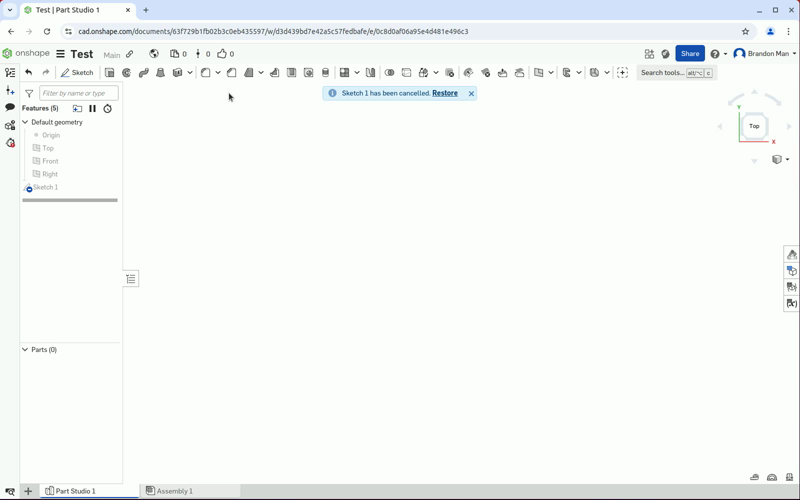
mouse_move(73, 352)
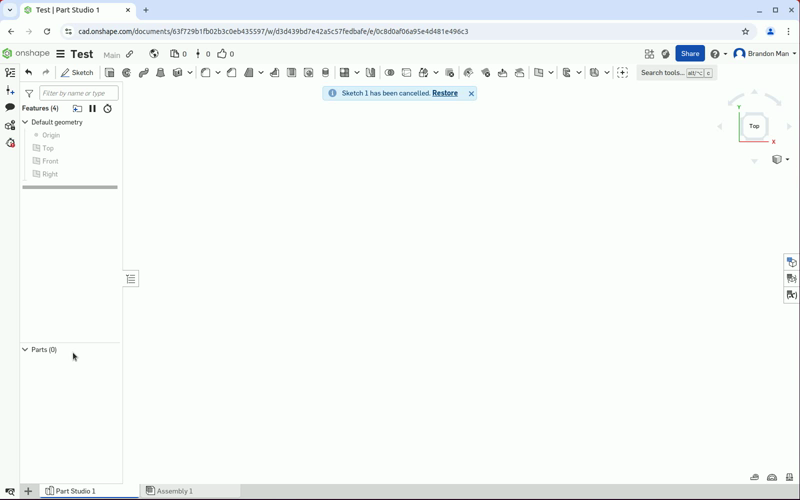
key(y)
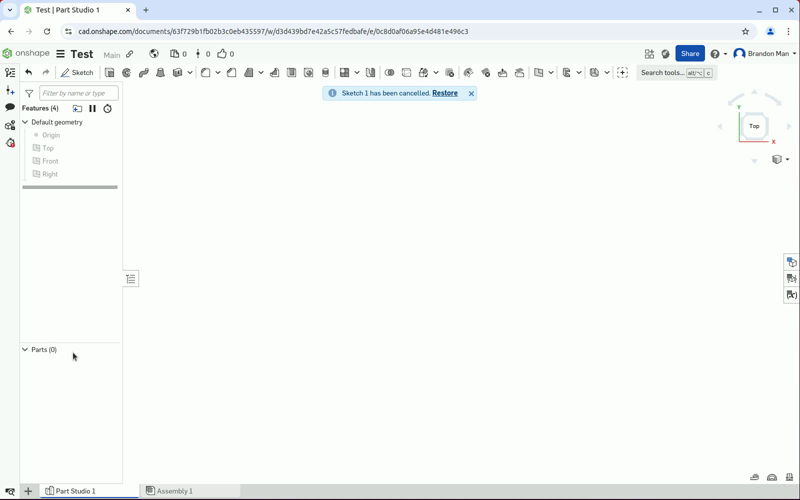
key(shift+p)
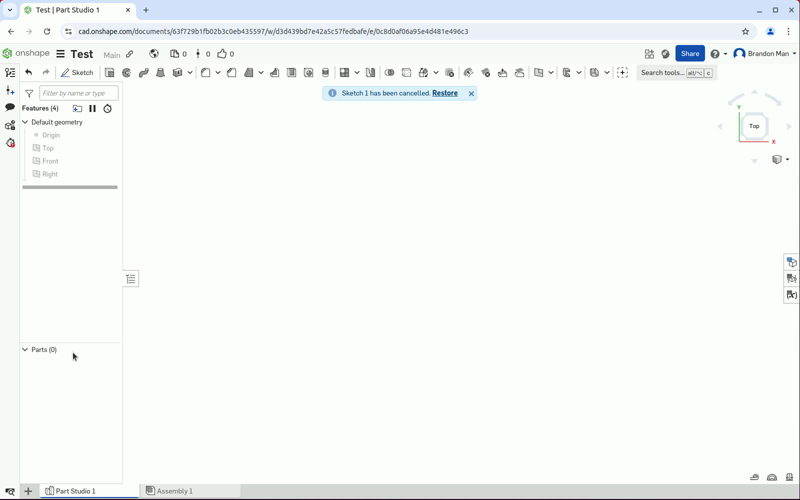
key(space)
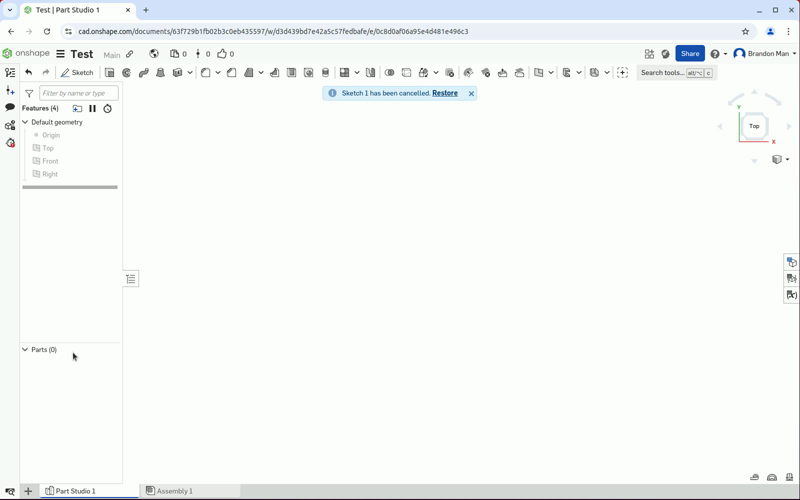
key_down(shift)
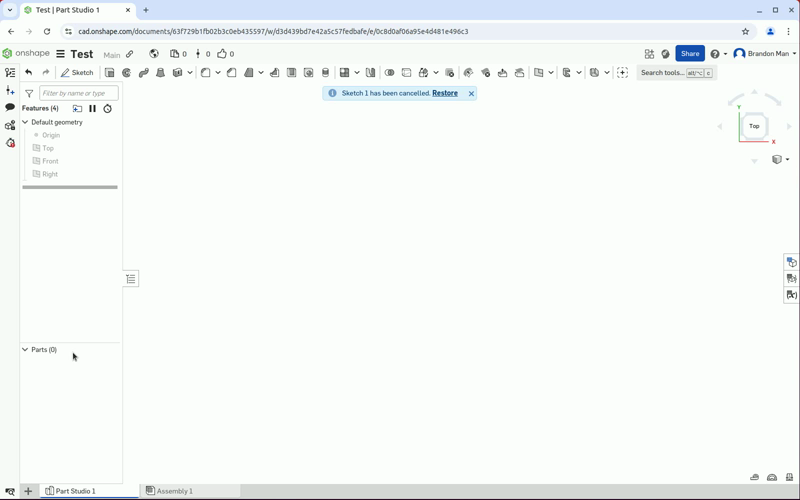
key(up)
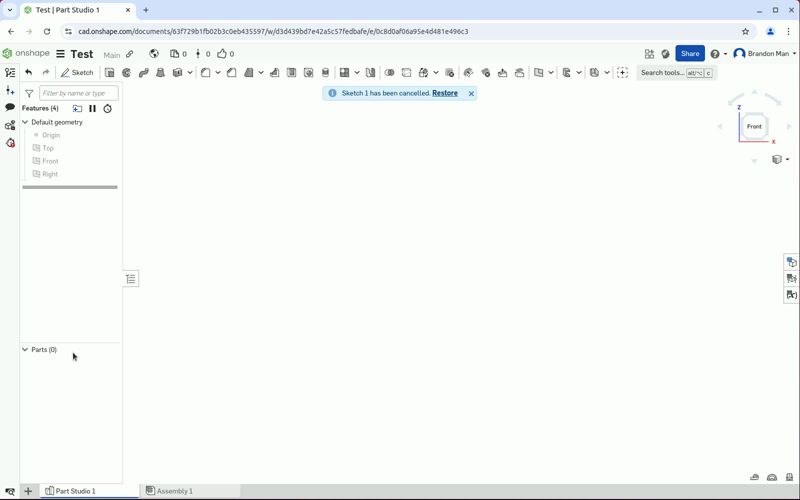
key_up(shift)
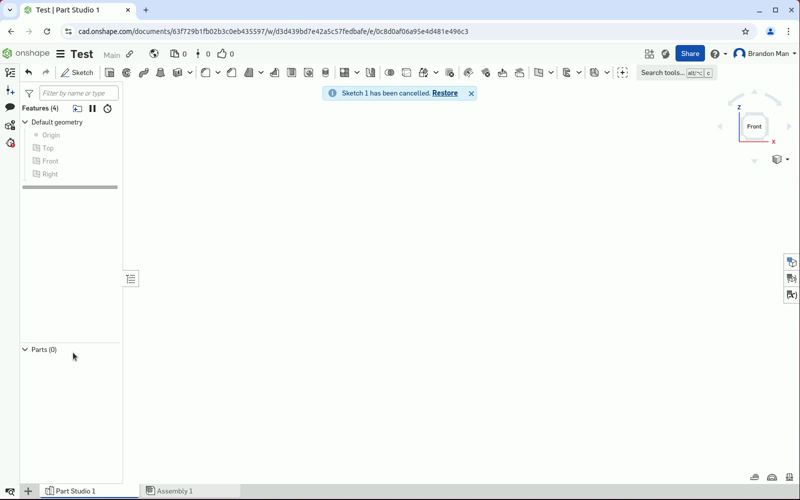
mouse_move(73, 352)
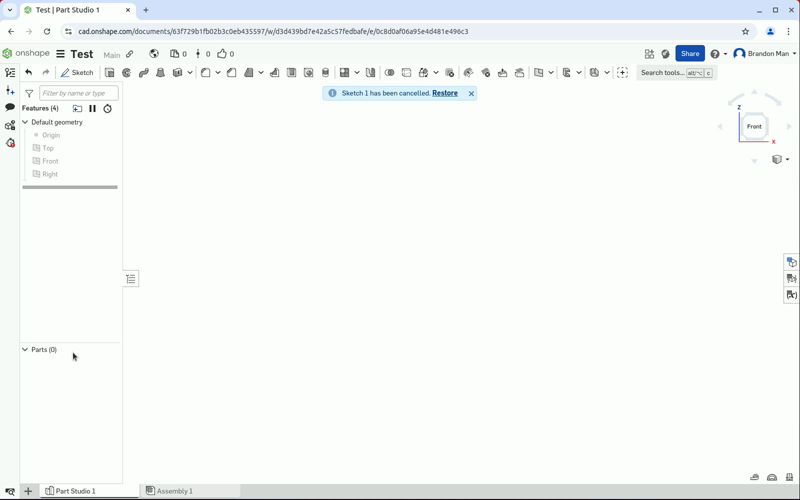
key(shift+y)
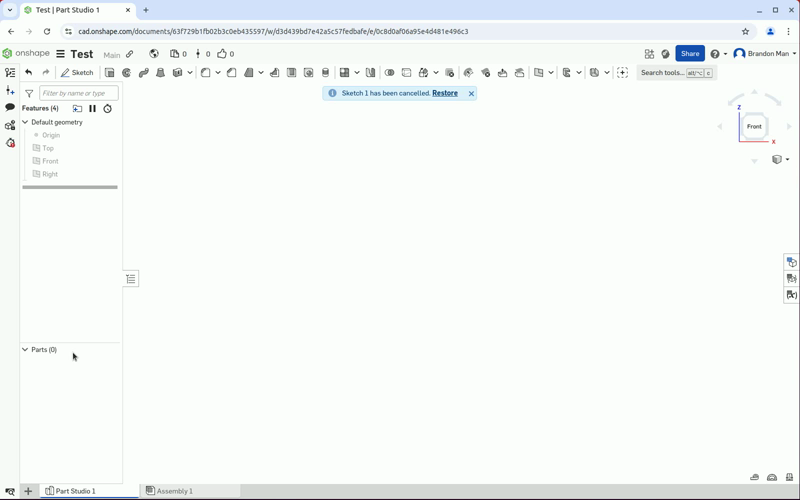
key(shift+s)
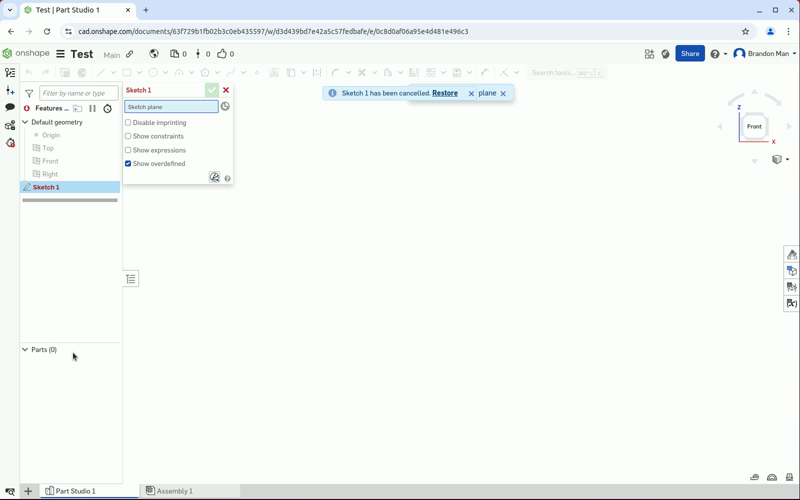
mouse_move(73, 163)
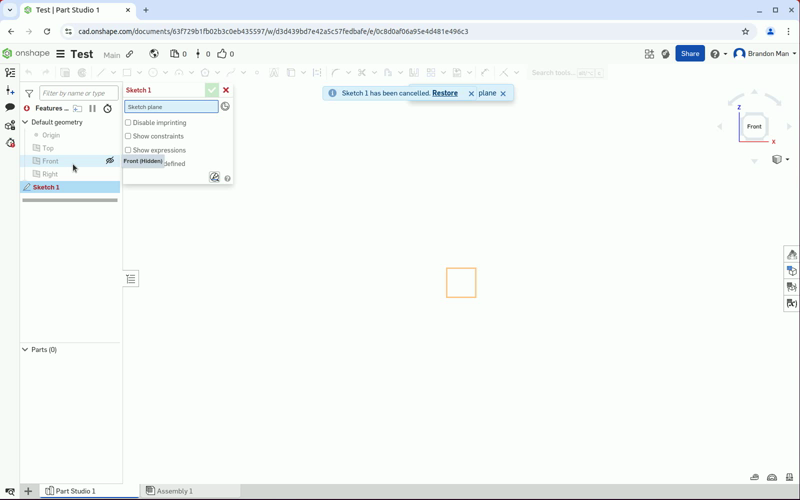
click(73, 163)
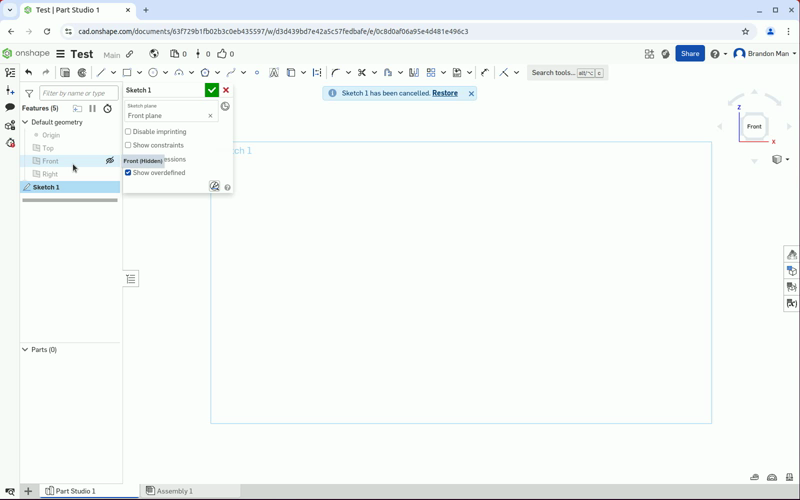
mouse_move(73, 352)
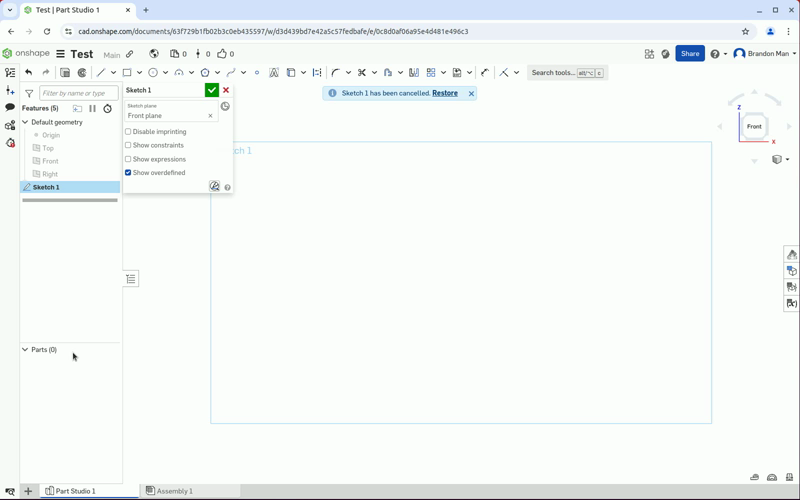
key(y)
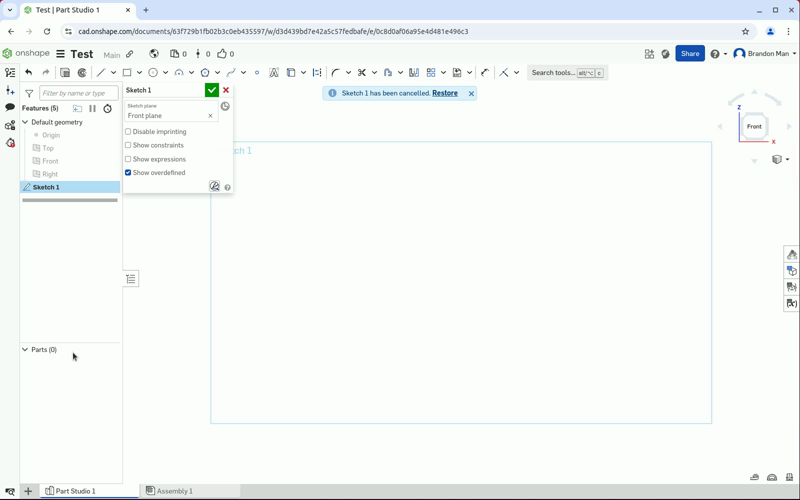
key(l)
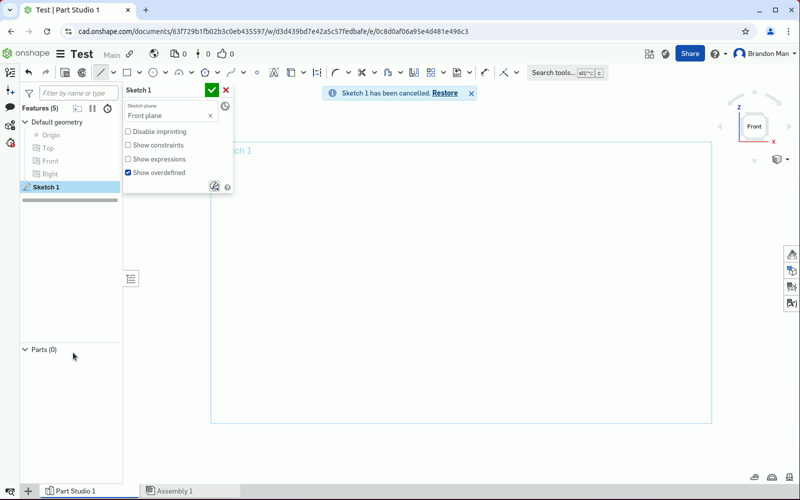
key_down(shift)
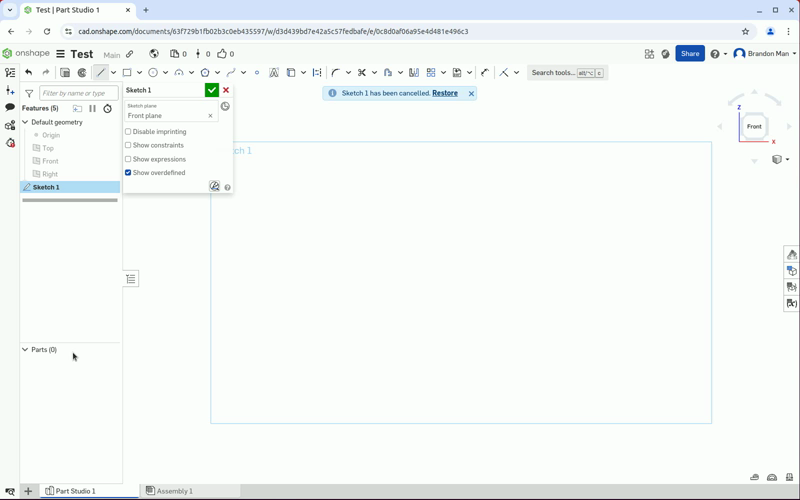
mouse_move(356, 379)
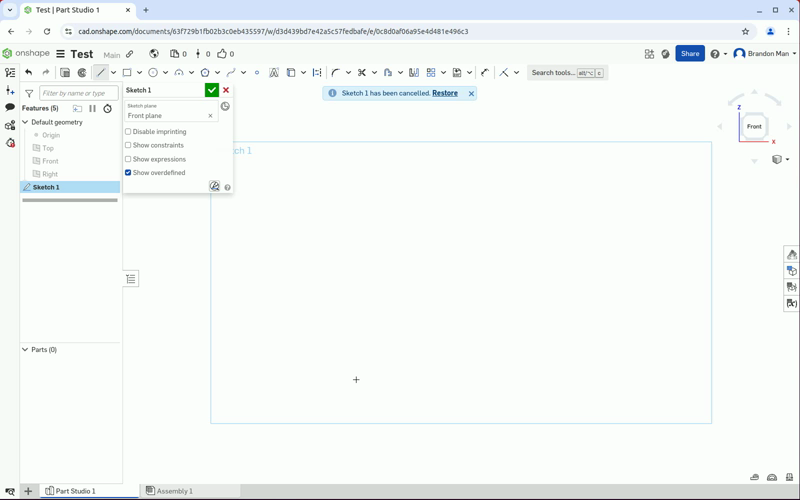
click(356, 379)
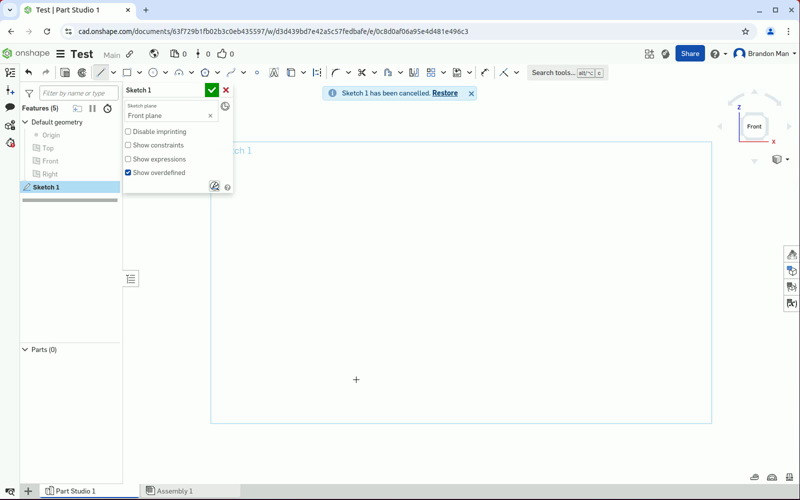
key_up(shift)
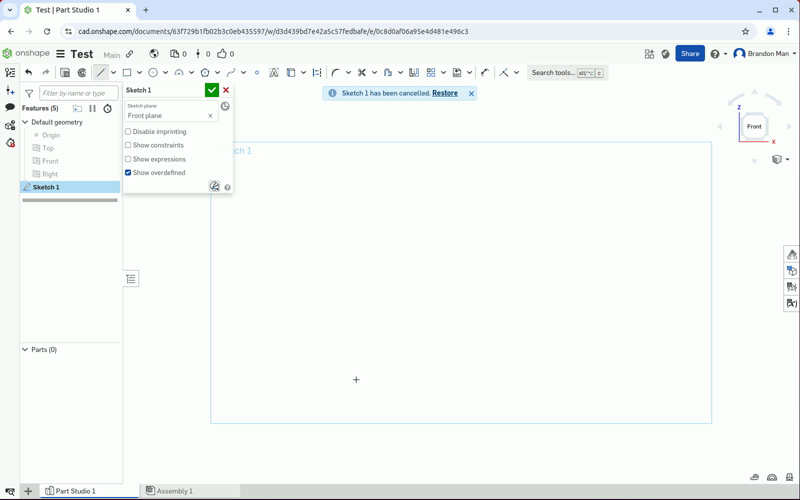
key_down(shift)
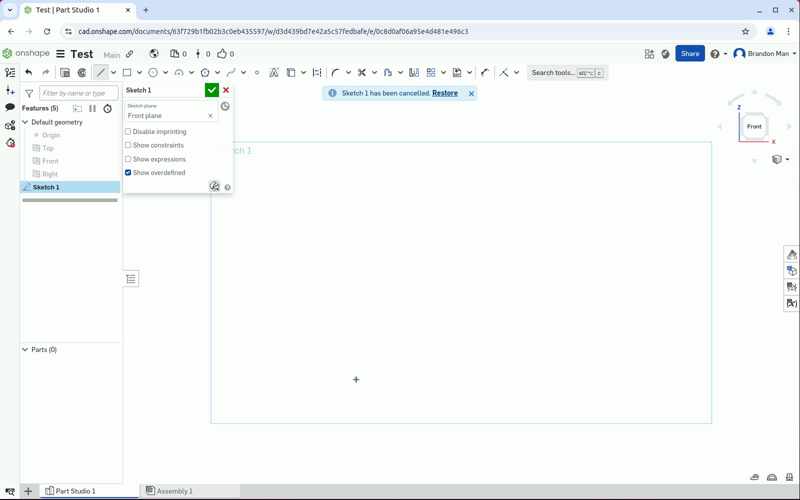
mouse_move(476, 379)
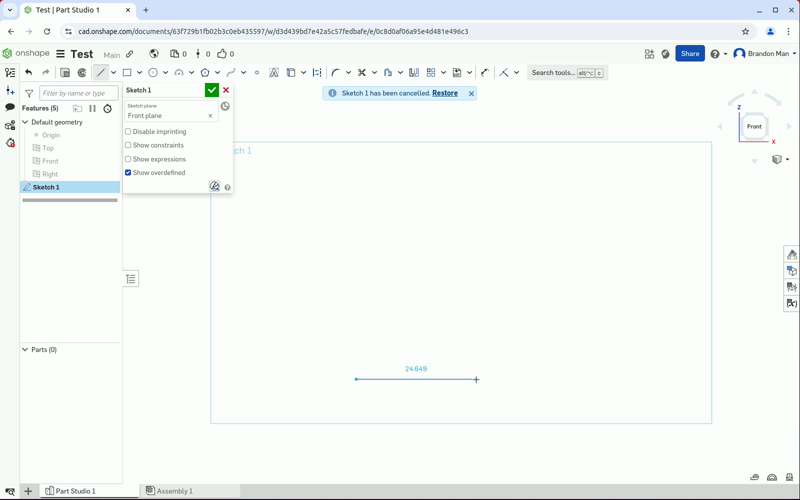
click(476, 379)
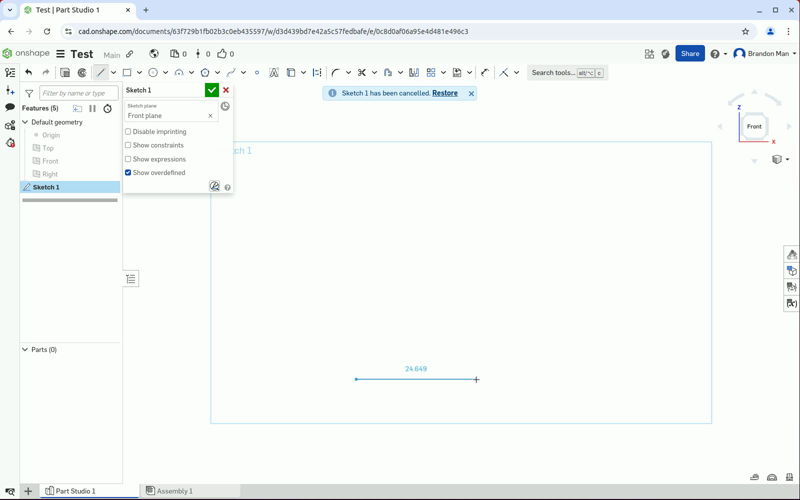
key_up(shift)
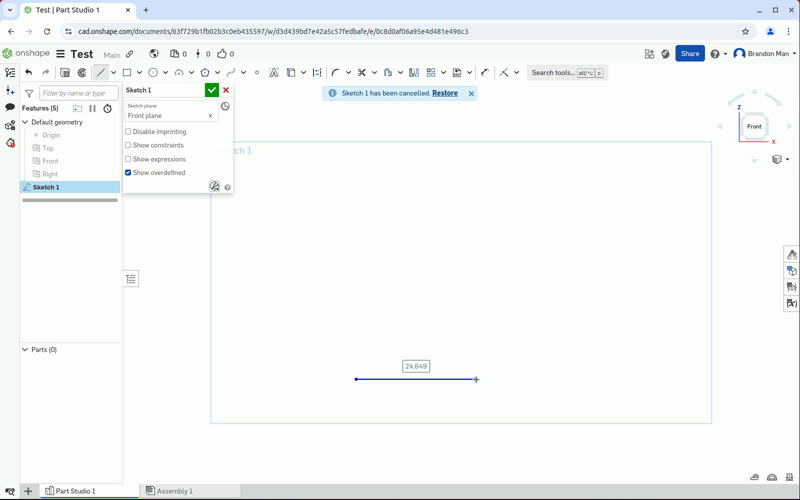
key_down(shift)
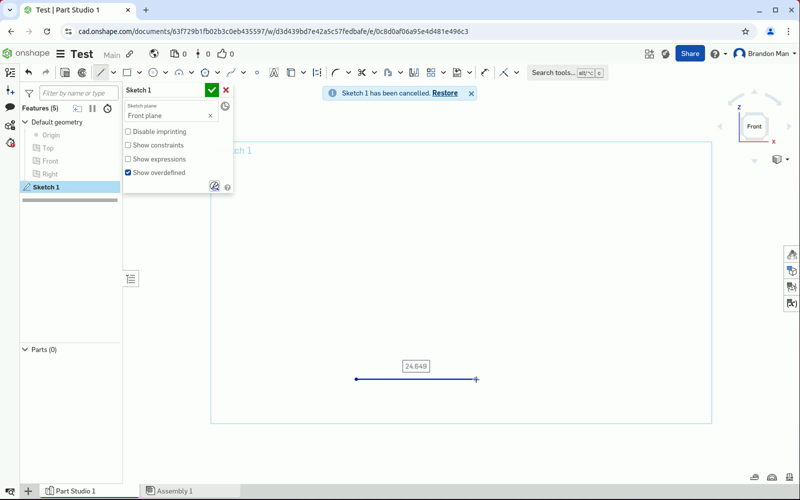
mouse_move(476, 318)
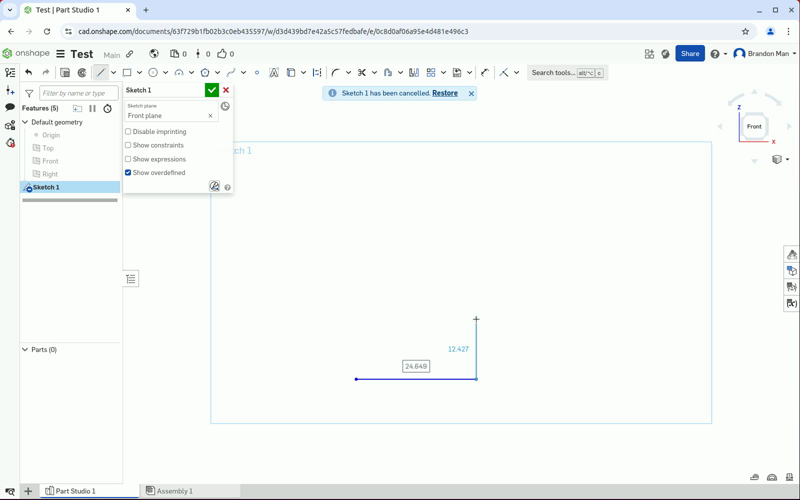
click(476, 318)
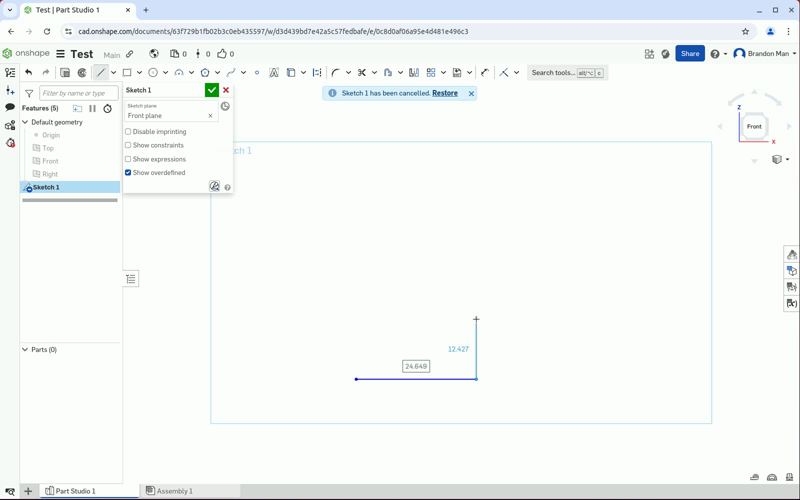
key_up(shift)
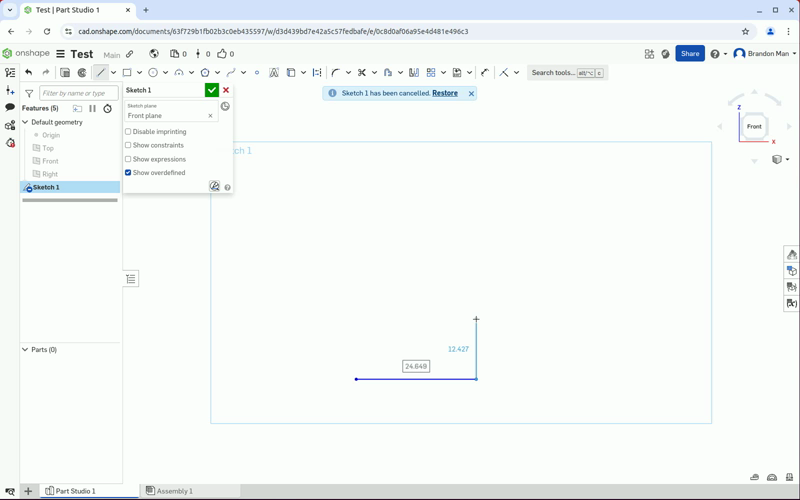
key_down(shift)
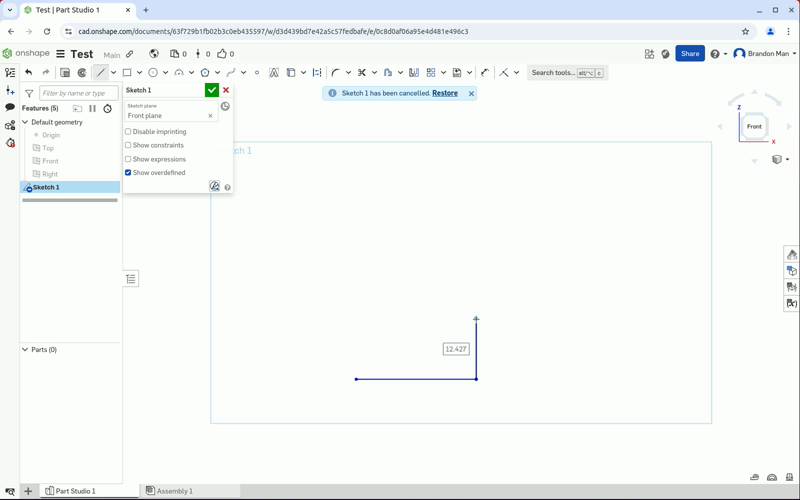
mouse_move(356, 318)
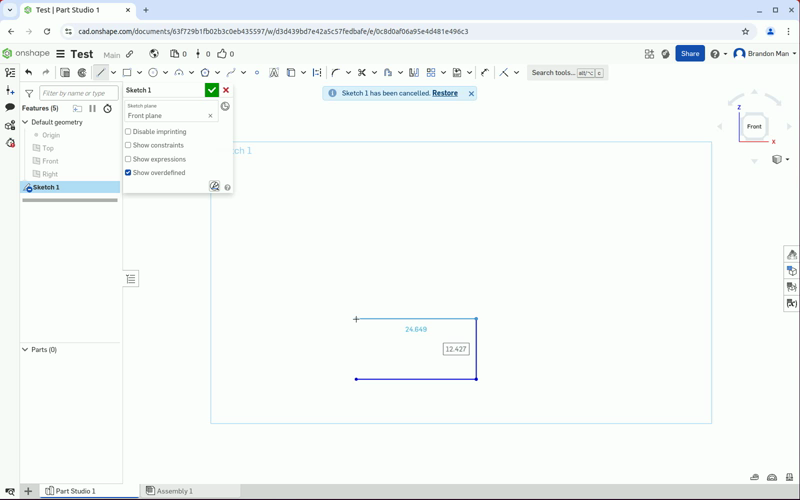
click(356, 318)
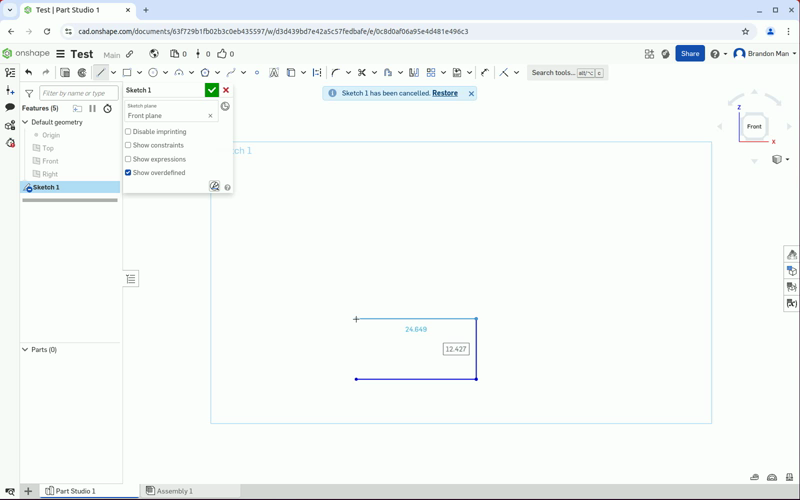
key_up(shift)
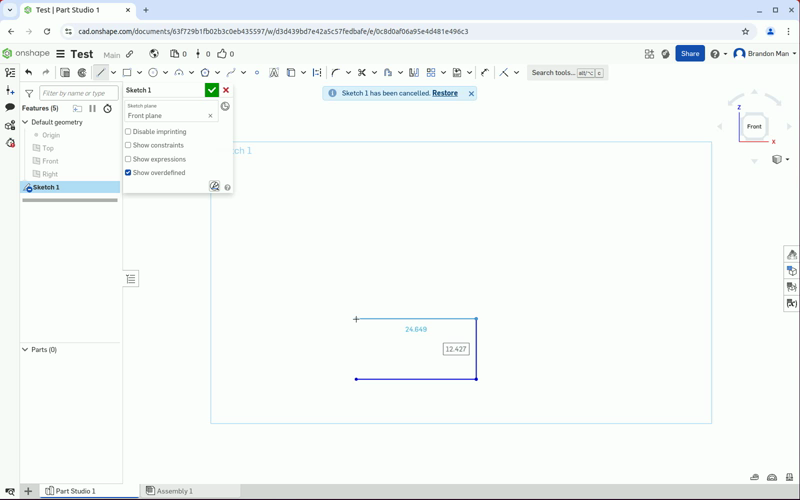
key_down(shift)
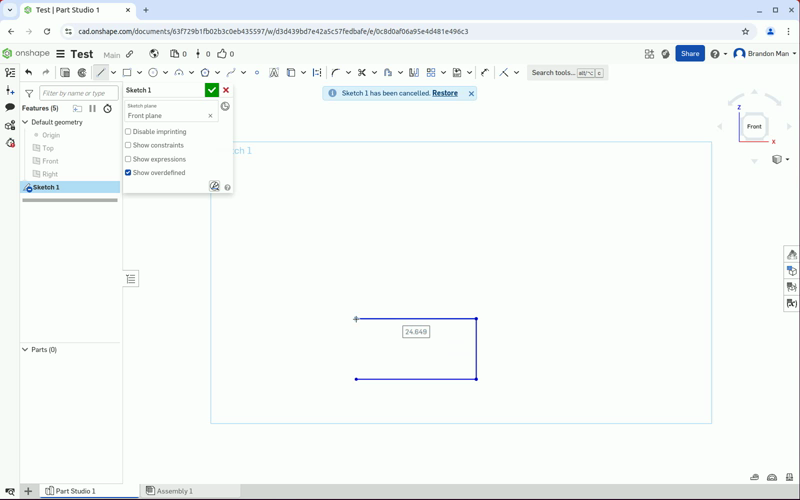
mouse_move(356, 379)
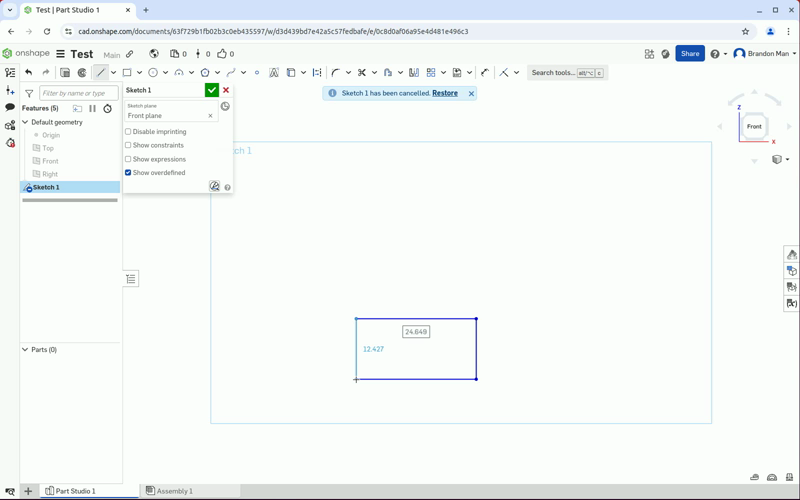
key_up(shift)
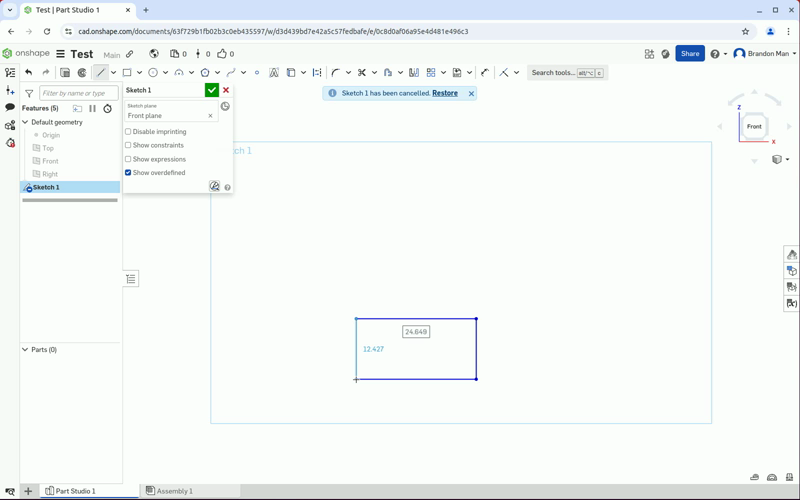
click(356, 379)
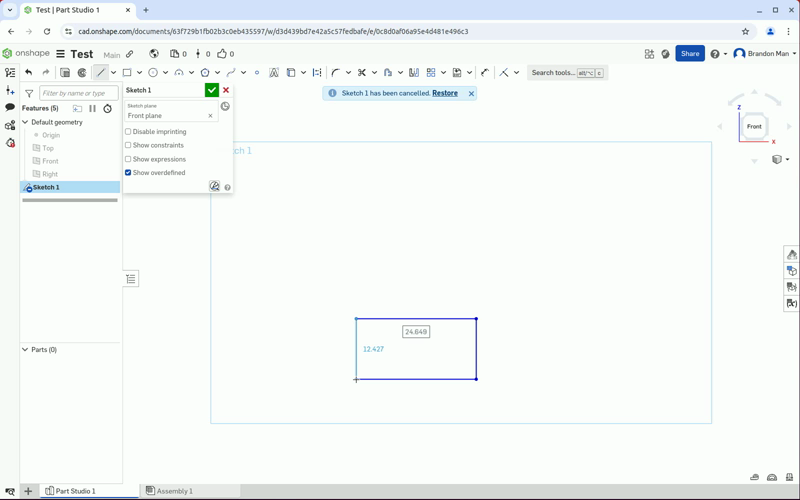
key(esc)
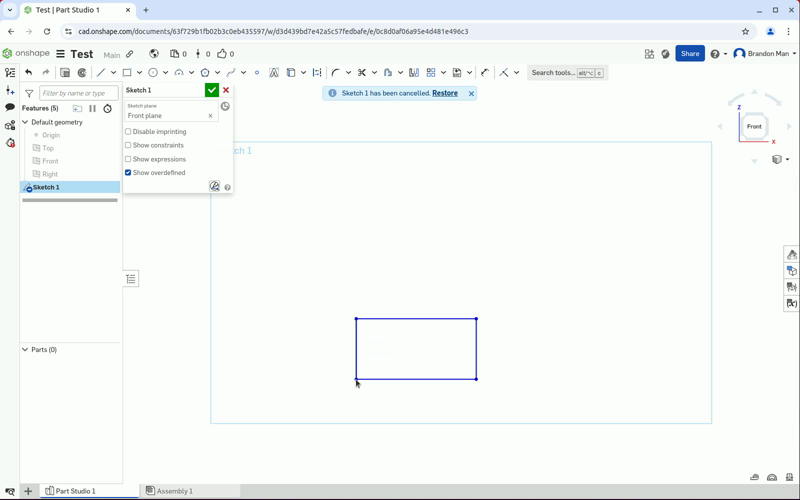
key(l)
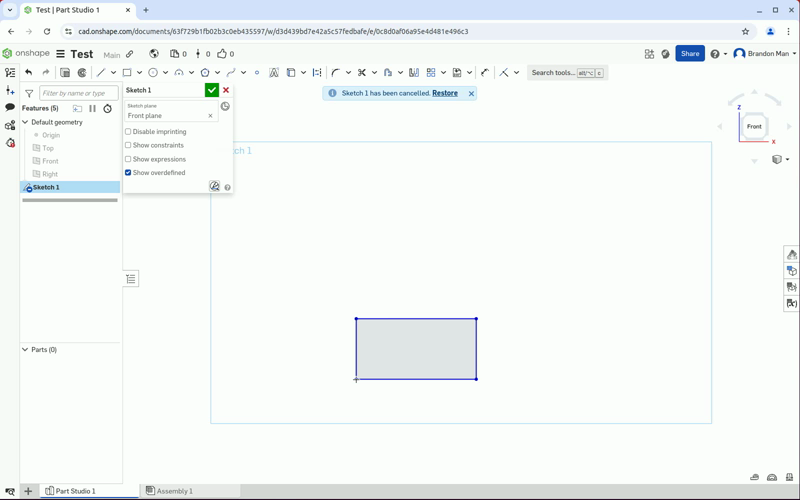
key_down(shift)
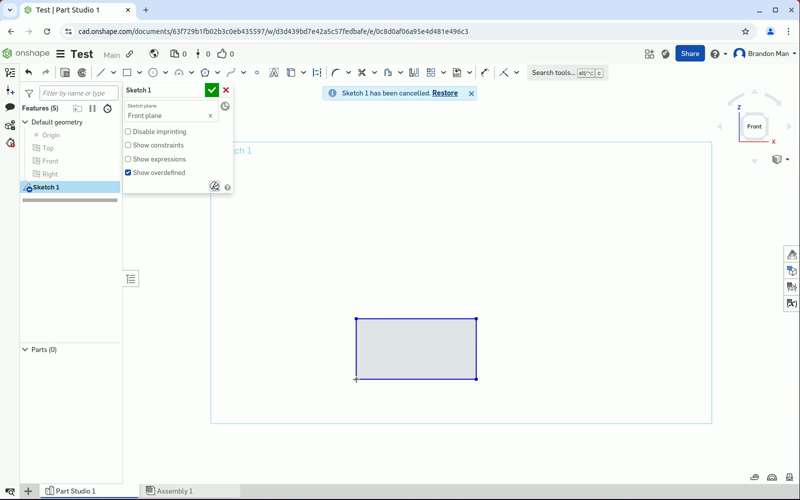
mouse_move(365, 371)
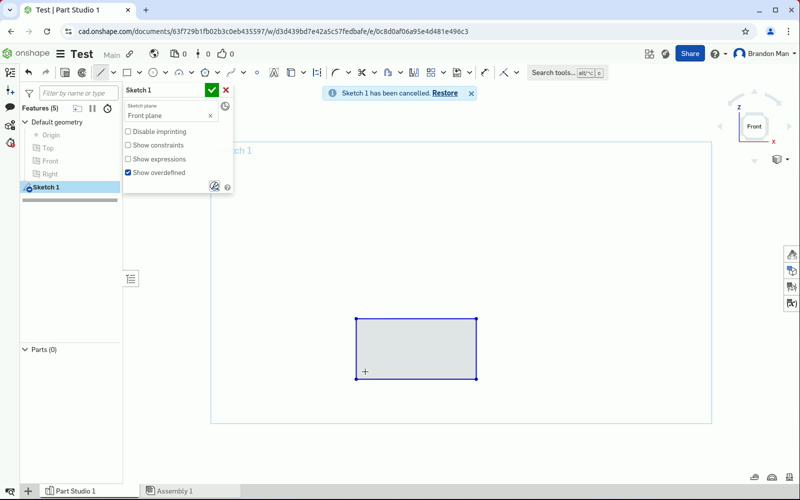
click(365, 371)
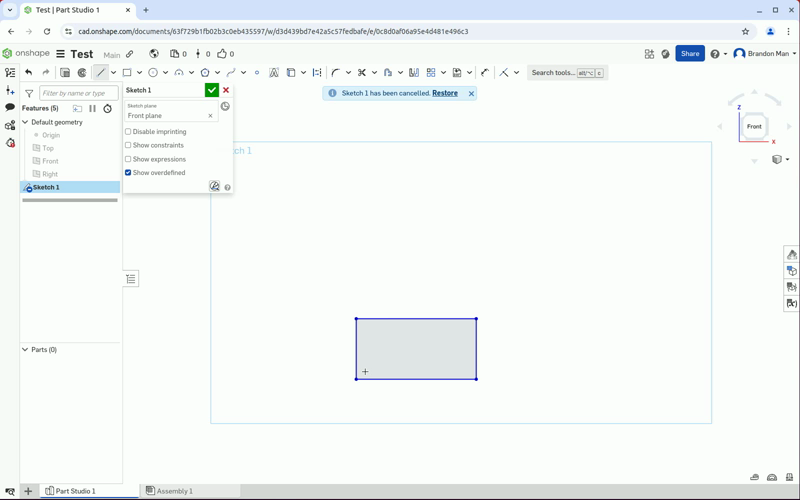
key_up(shift)
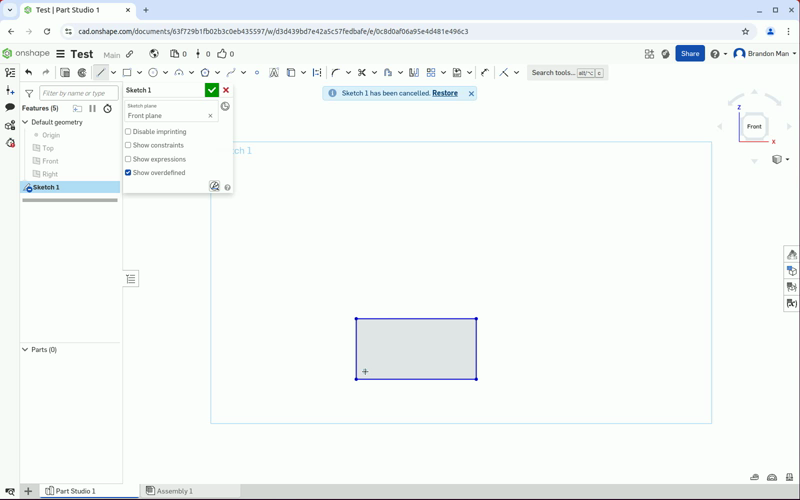
key_down(shift)
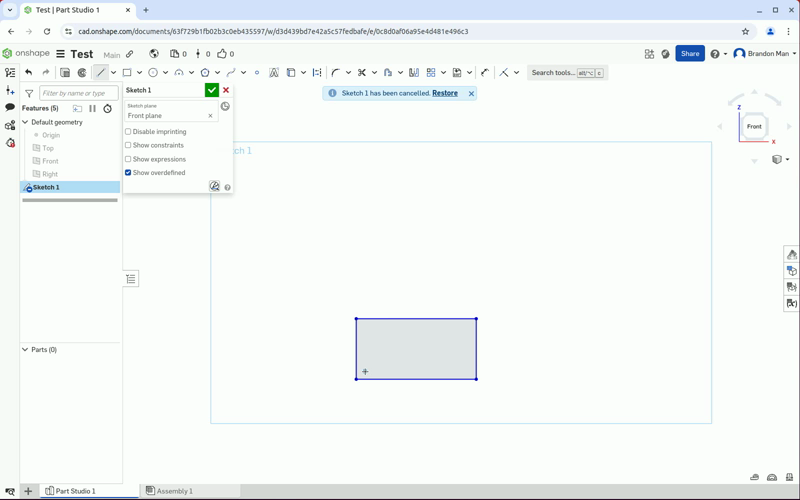
mouse_move(395, 371)
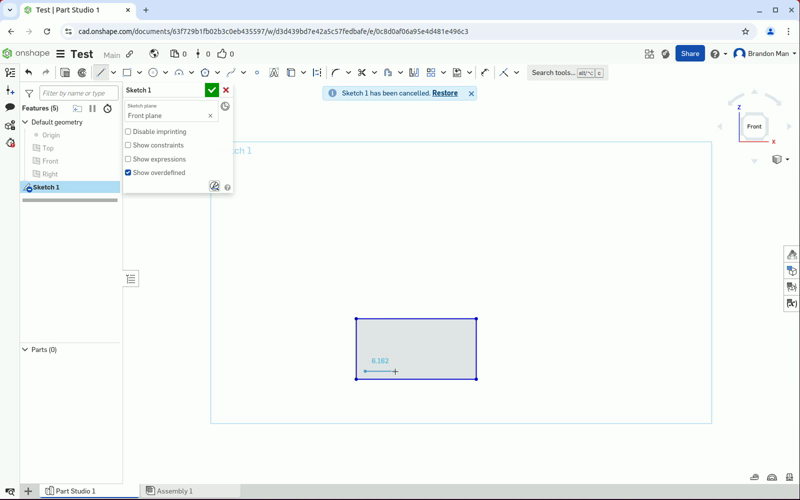
mouse_move(410, 371)
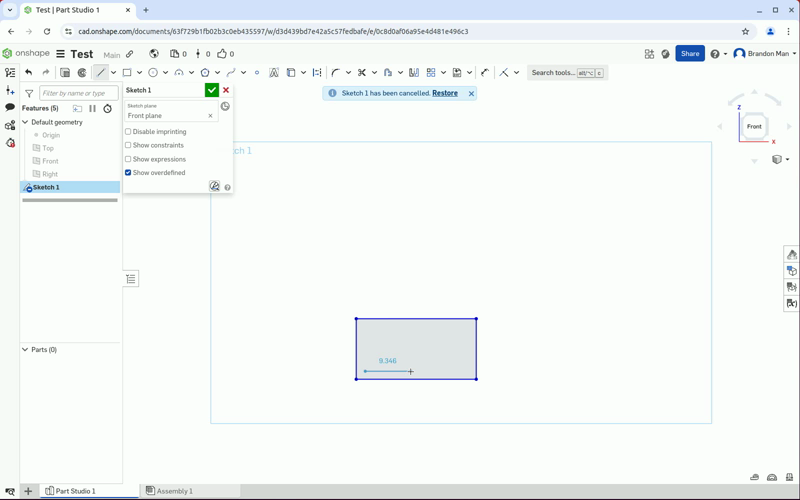
click(410, 371)
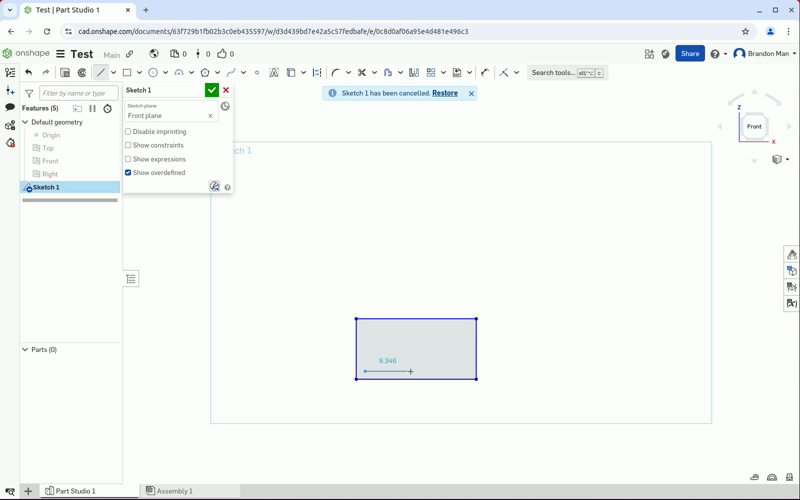
key_up(shift)
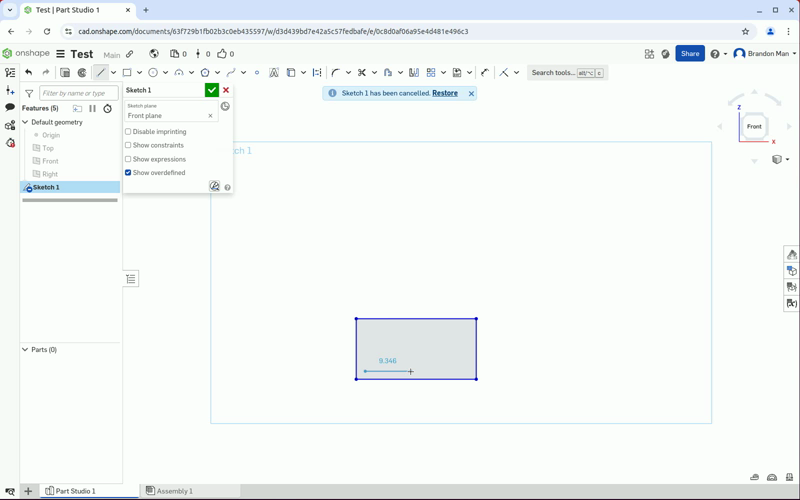
key_down(shift)
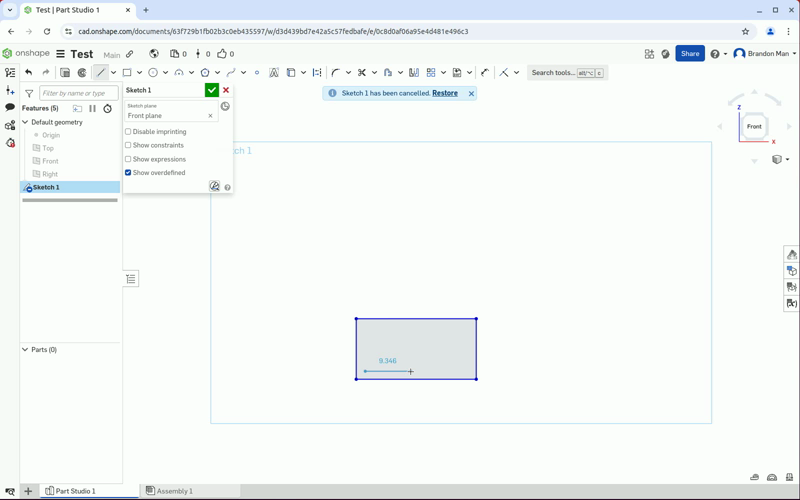
mouse_move(440, 371)
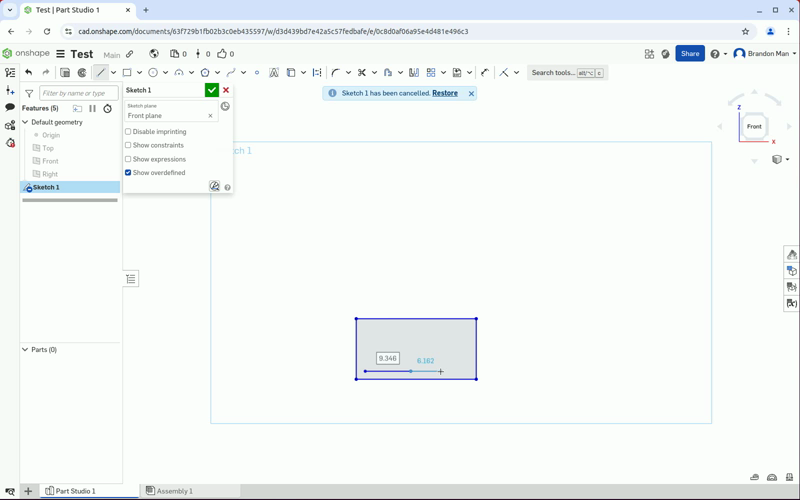
mouse_move(410, 355)
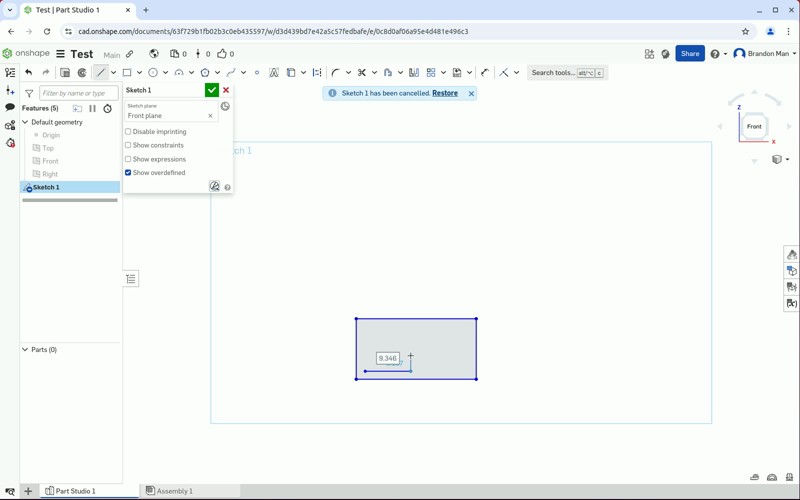
click(410, 355)
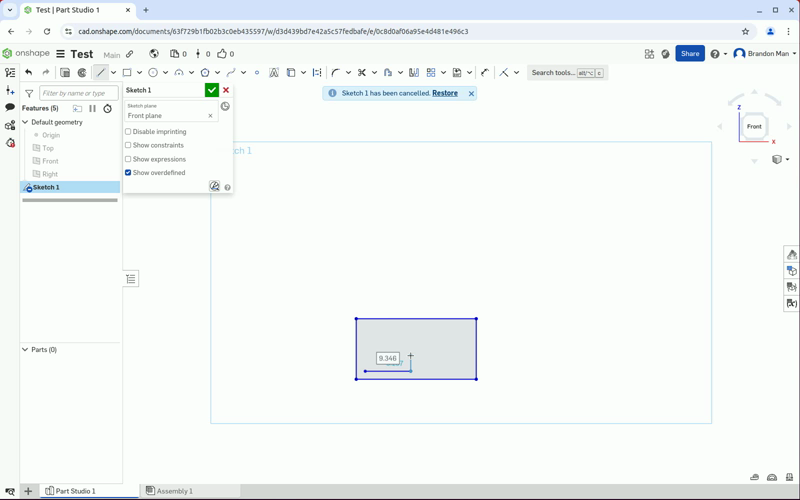
key_up(shift)
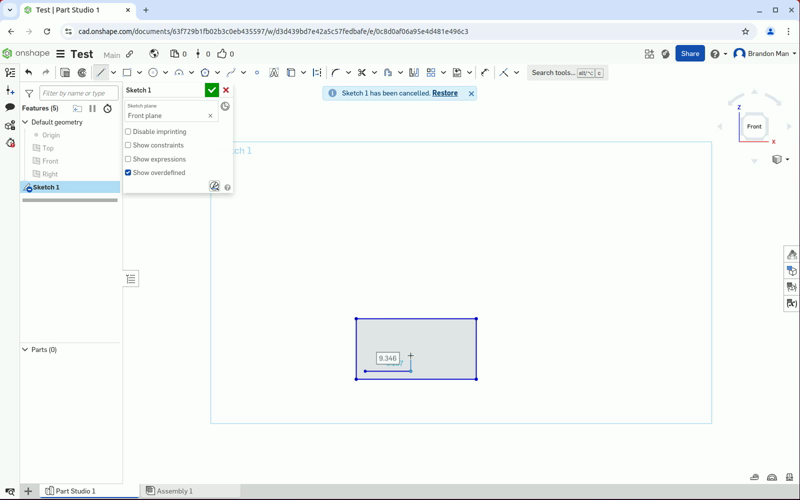
key_down(shift)
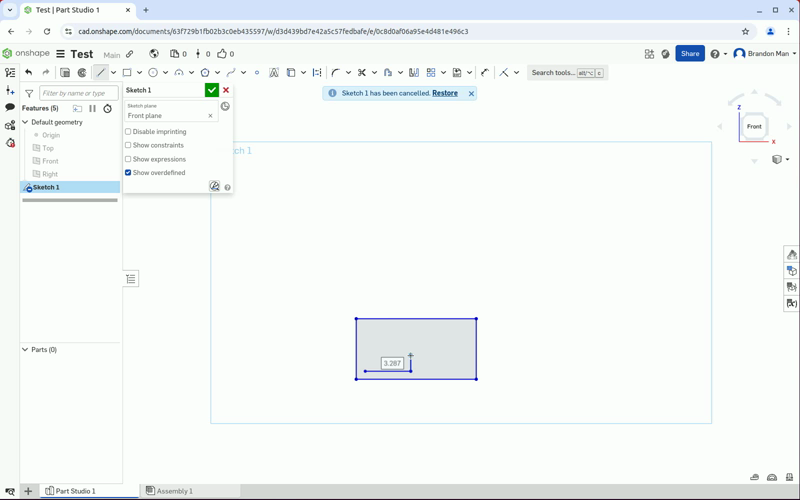
mouse_move(440, 355)
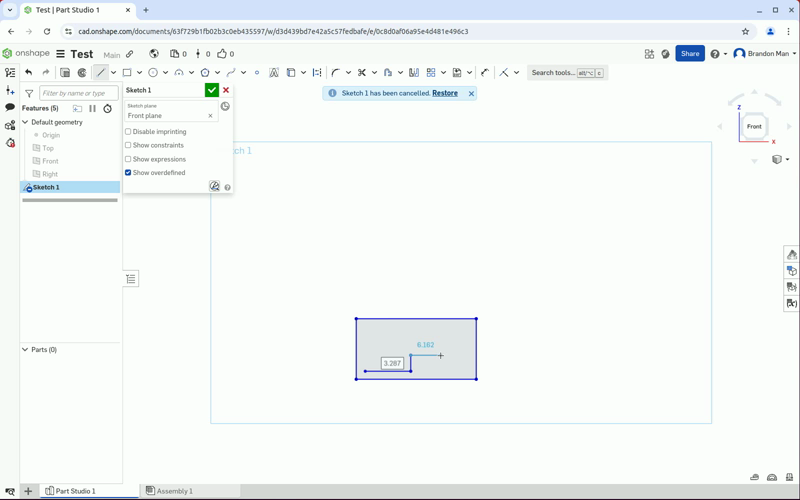
mouse_move(365, 355)
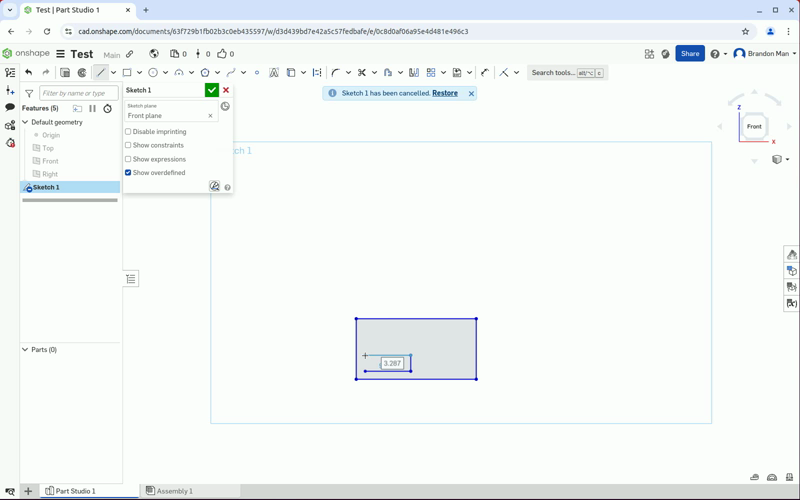
click(365, 355)
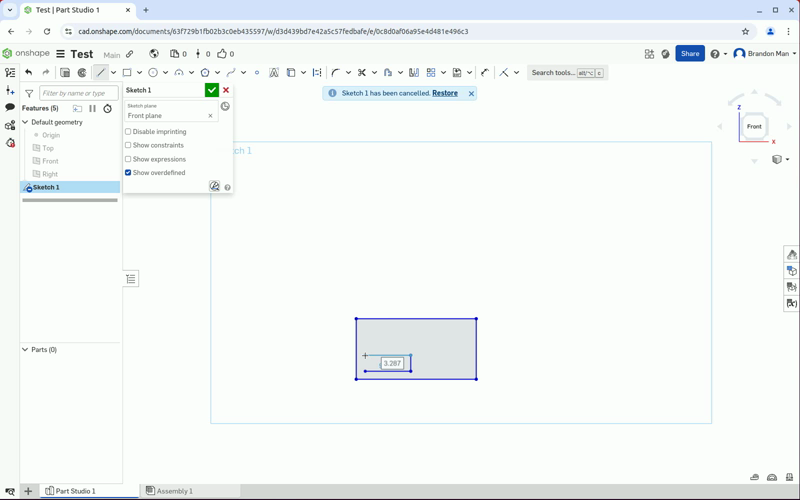
key_up(shift)
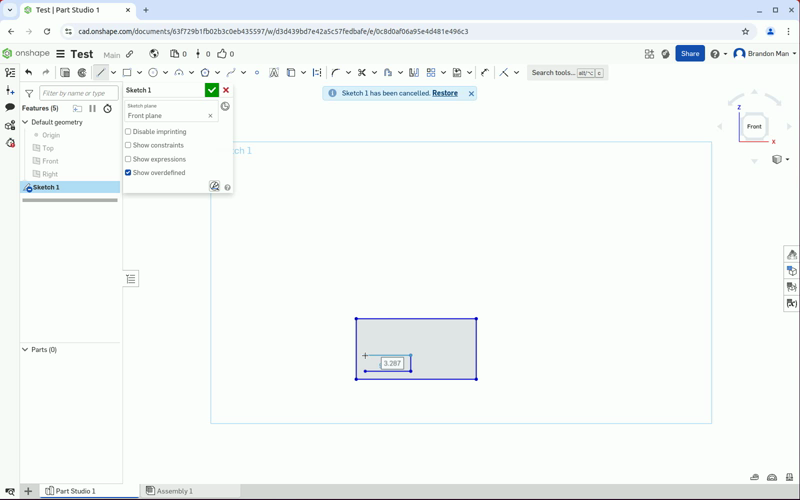
mouse_move(395, 355)
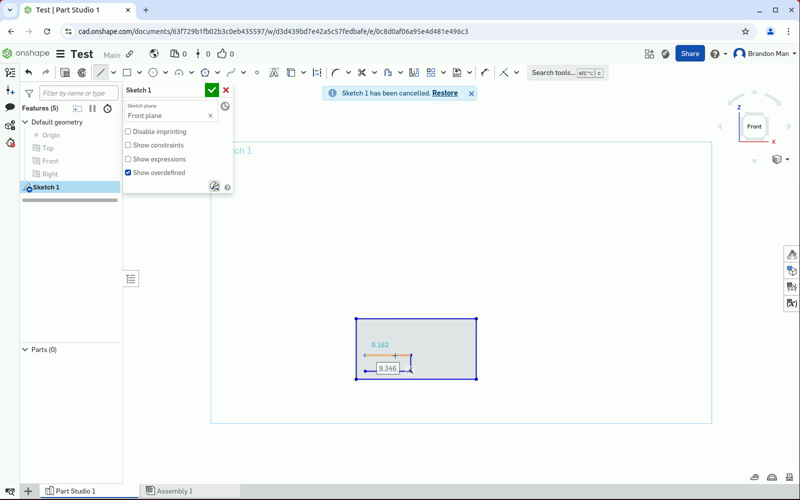
key_down(shift)
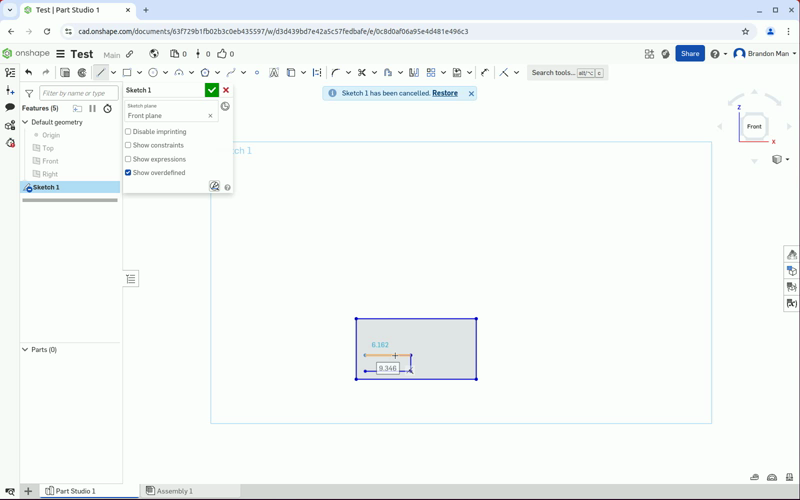
mouse_move(365, 371)
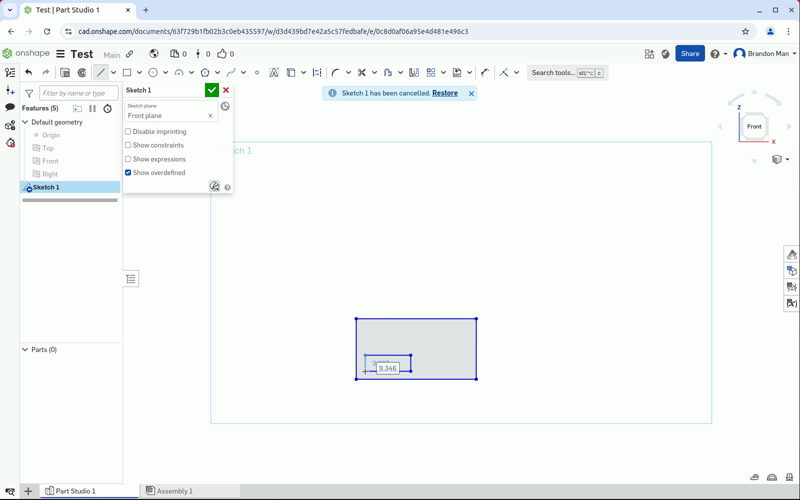
key_up(shift)
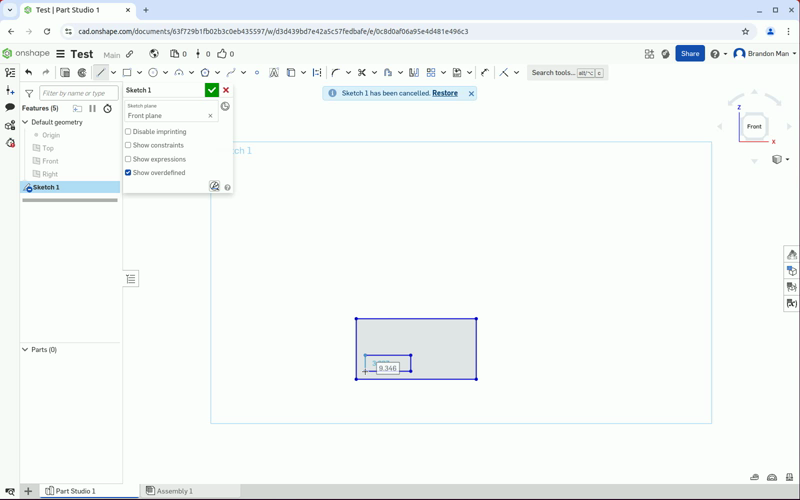
click(365, 371)
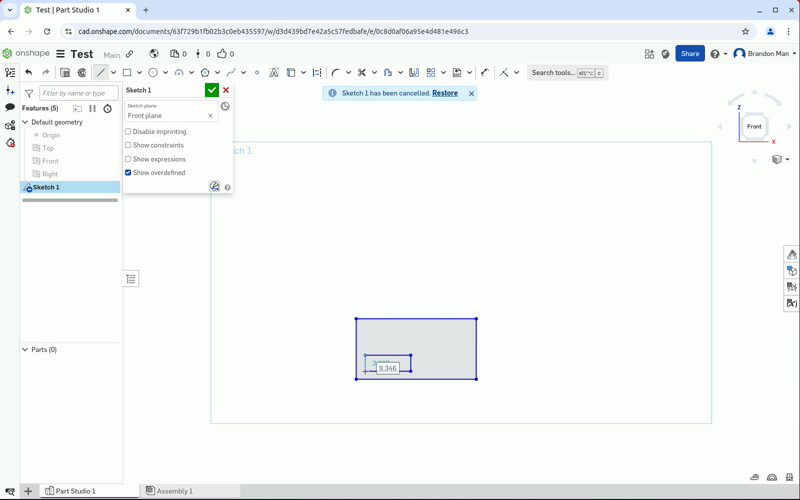
key(esc)
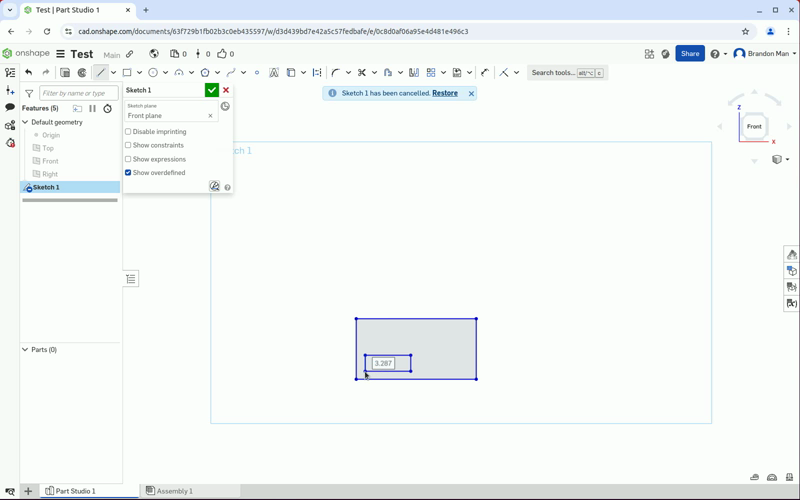
key(l)
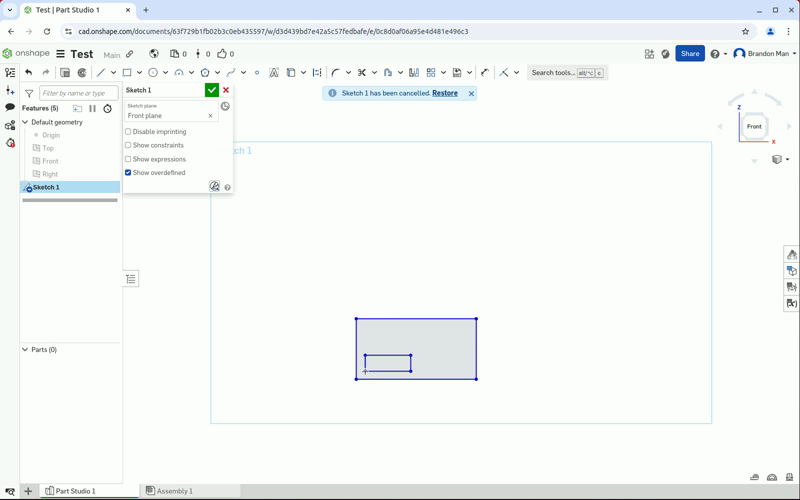
key_down(shift)
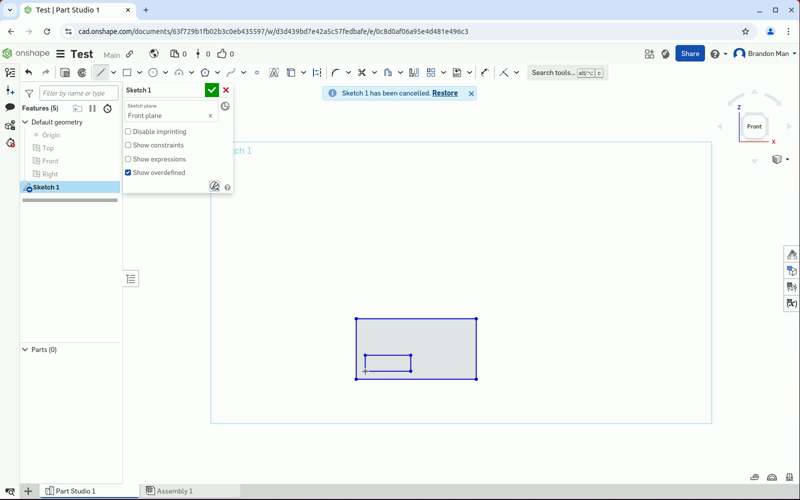
mouse_move(365, 345)
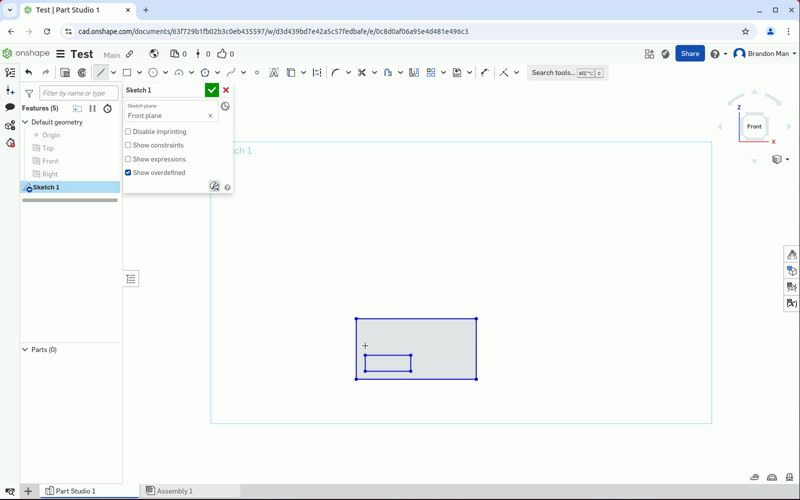
click(365, 345)
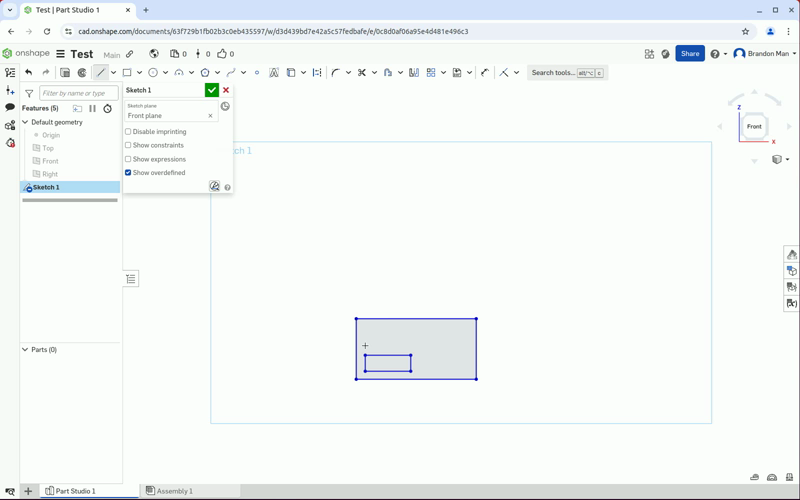
key_up(shift)
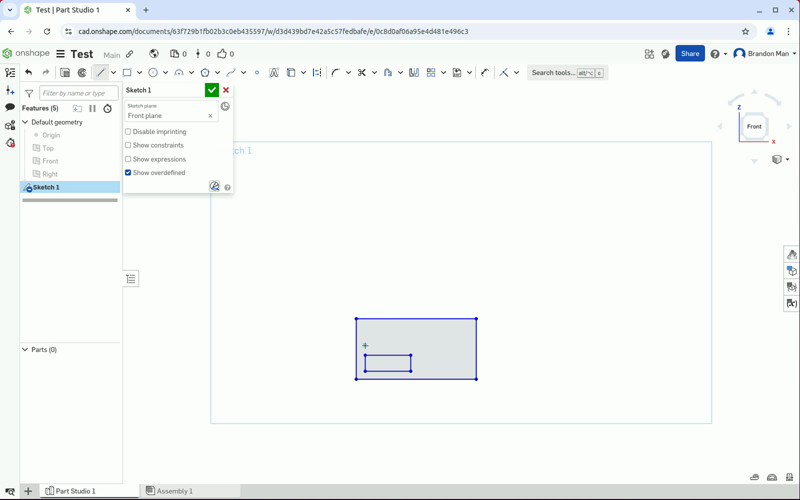
key_down(shift)
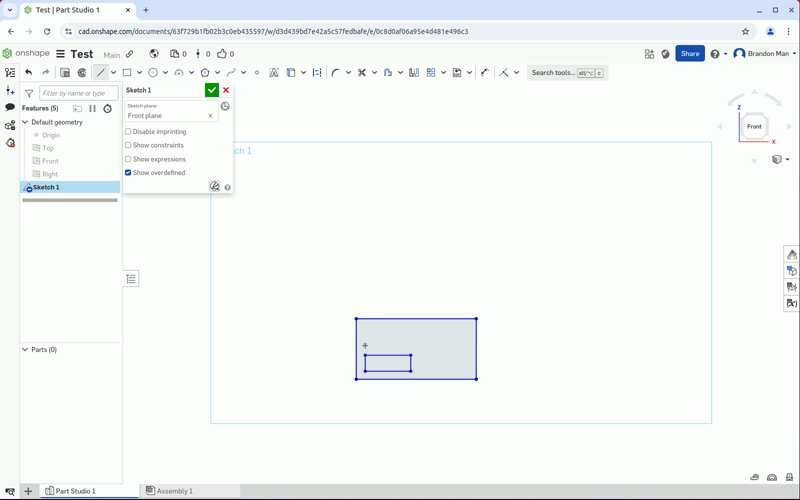
mouse_move(395, 345)
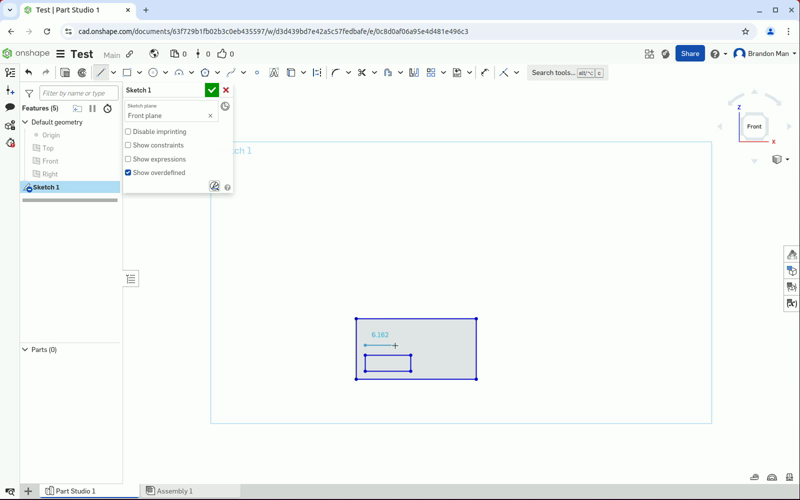
mouse_move(410, 345)
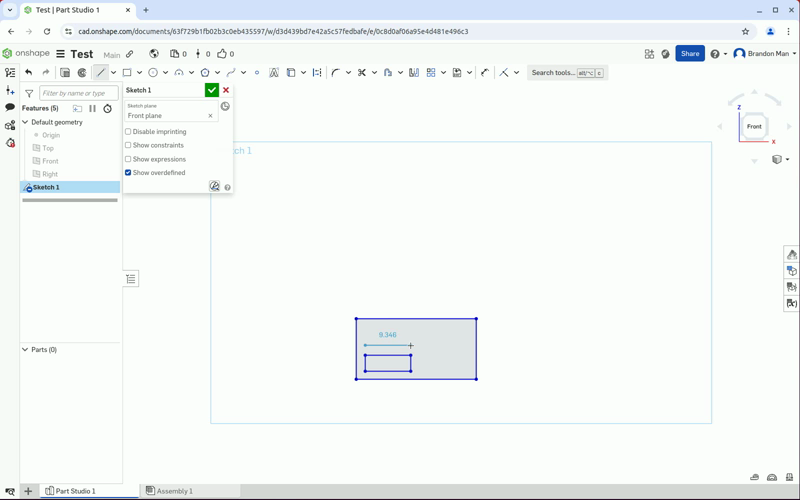
click(410, 345)
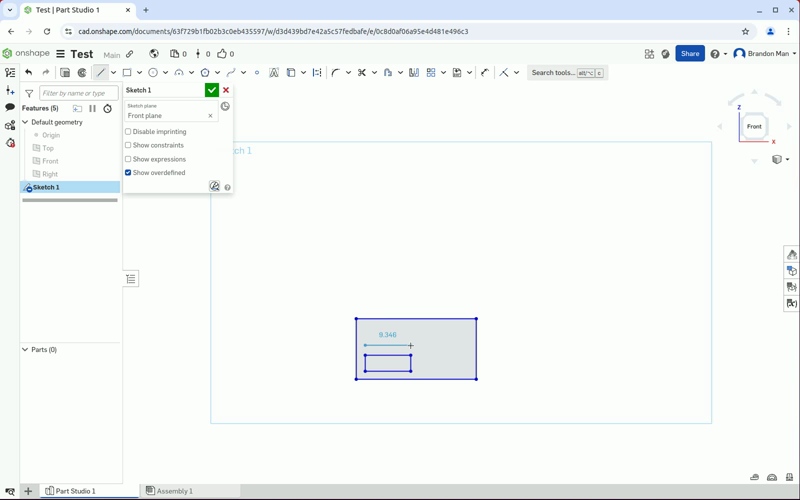
key_up(shift)
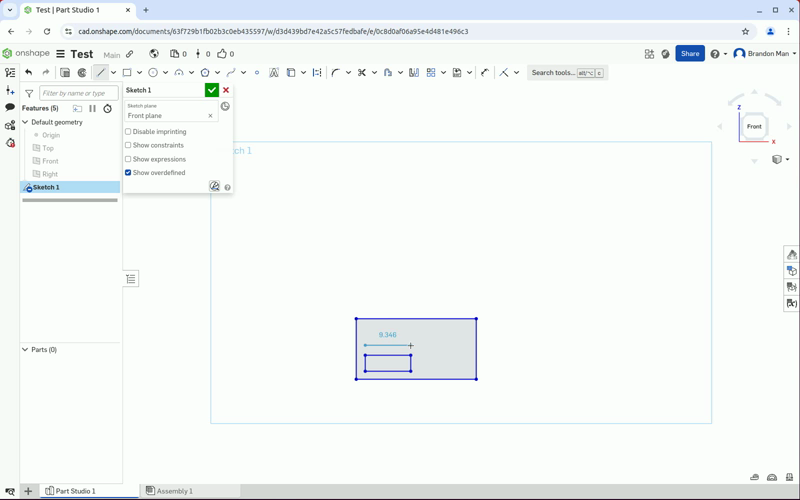
key_down(shift)
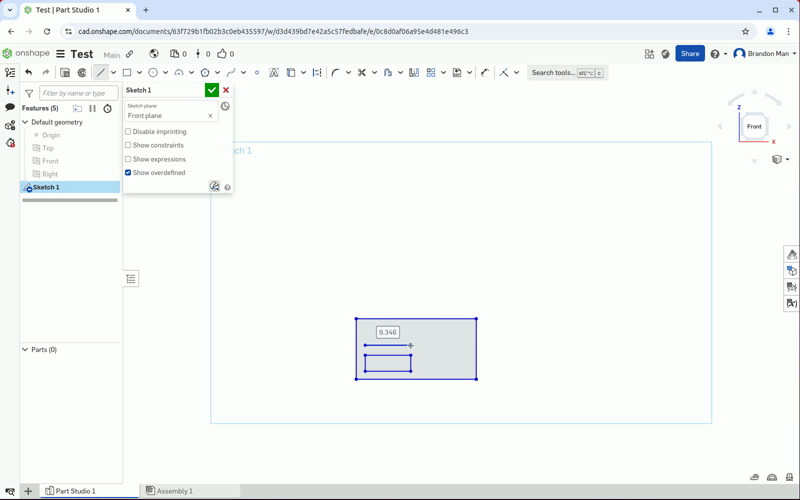
mouse_move(440, 345)
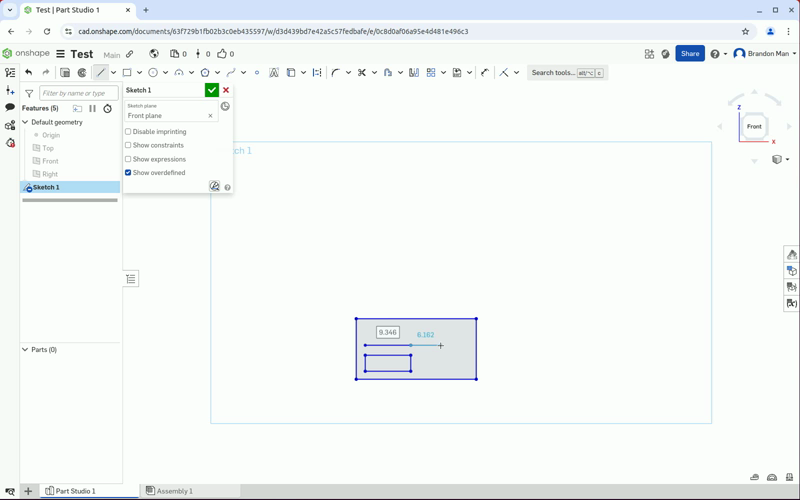
mouse_move(410, 327)
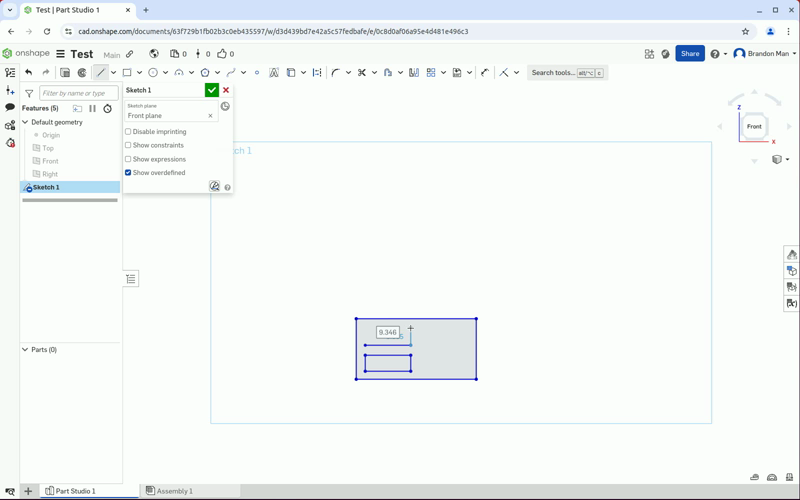
click(410, 327)
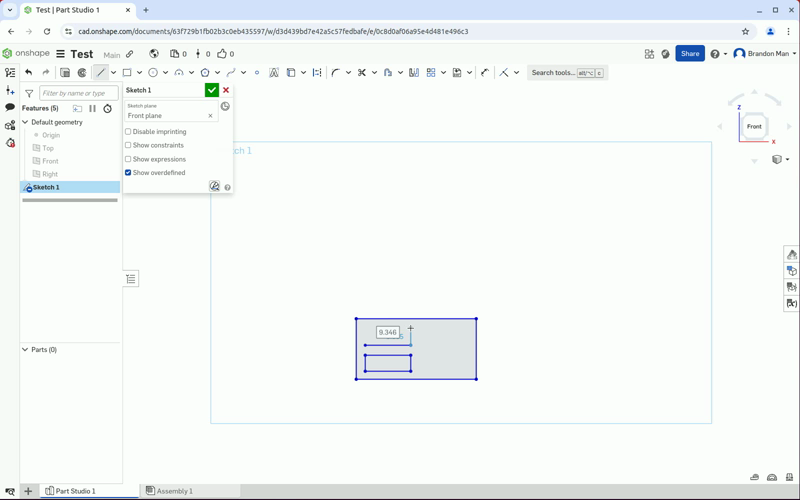
key_up(shift)
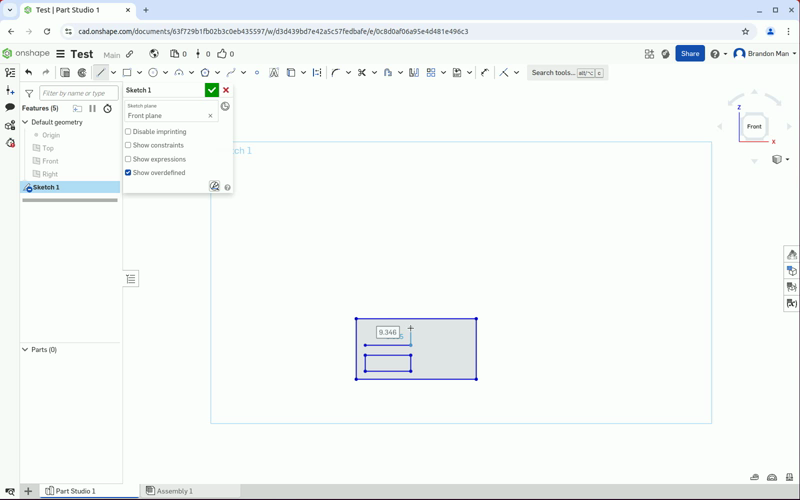
key_down(shift)
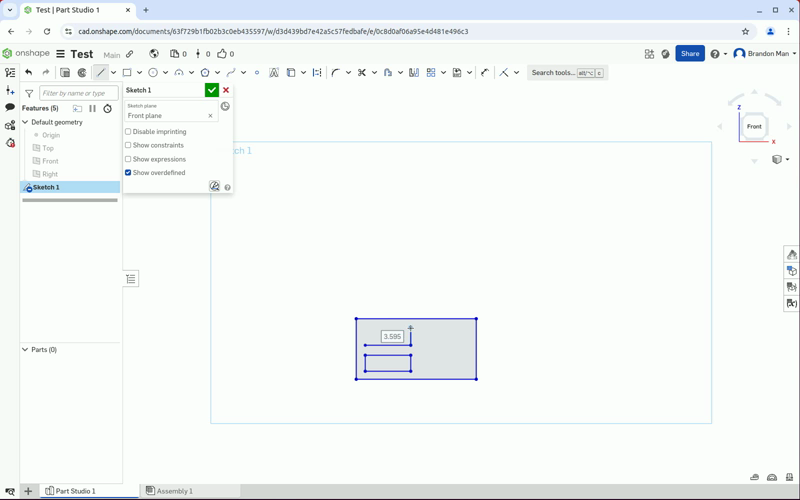
mouse_move(440, 327)
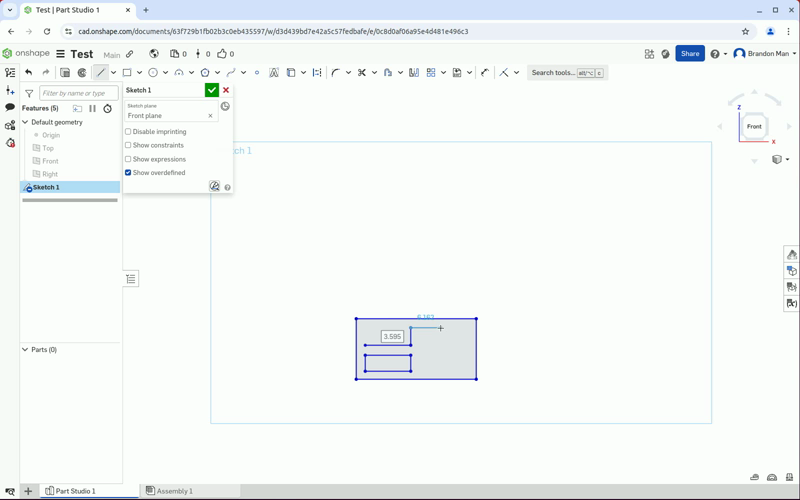
mouse_move(365, 327)
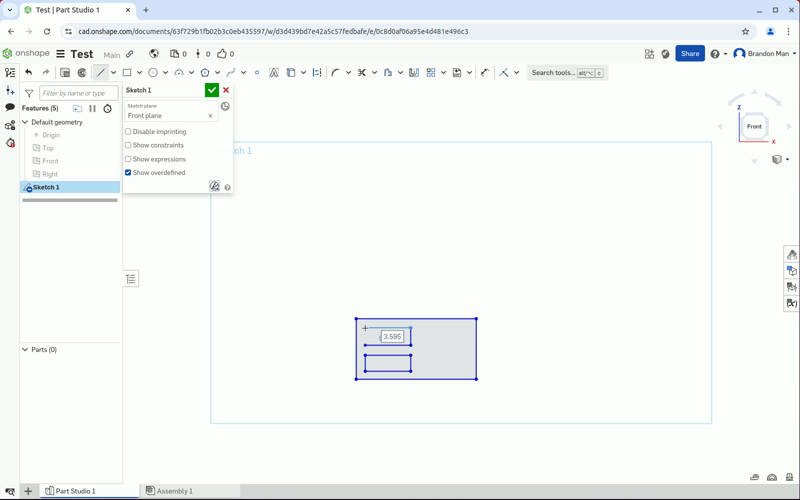
click(365, 327)
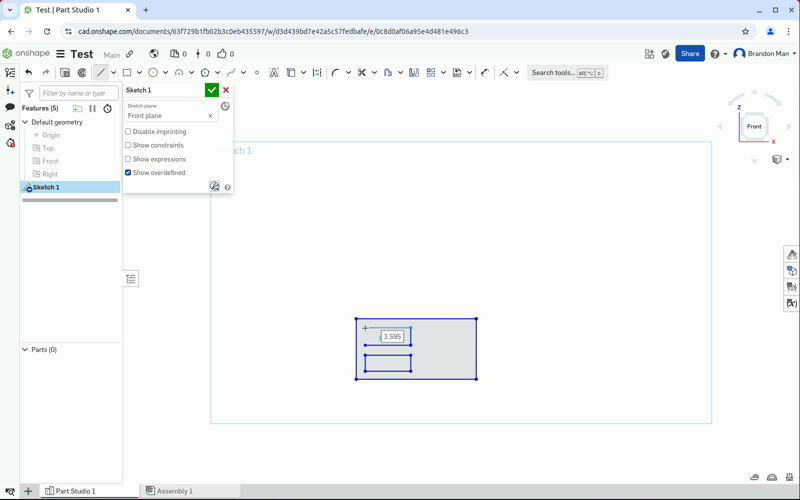
key_up(shift)
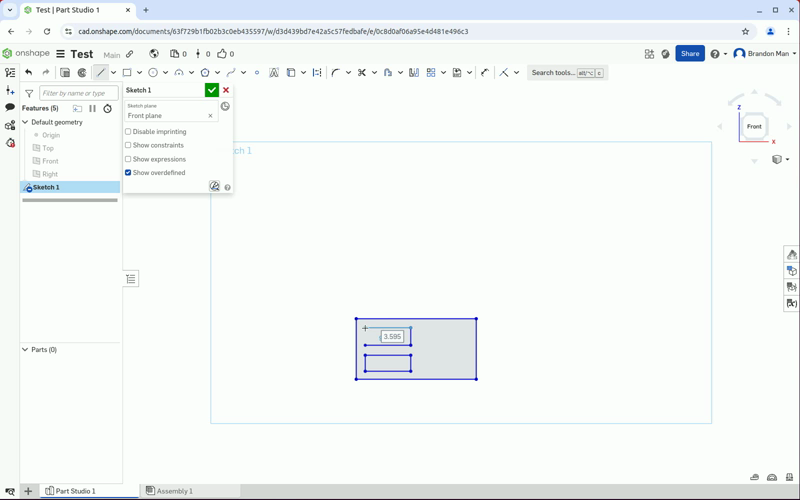
mouse_move(395, 327)
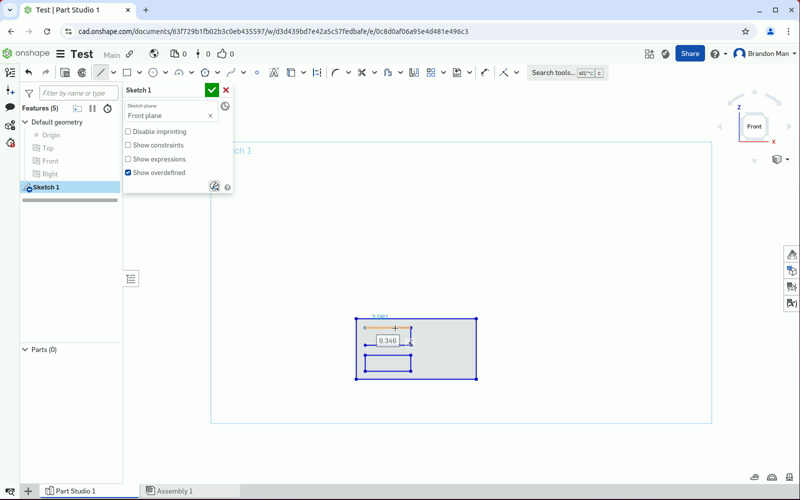
key_down(shift)
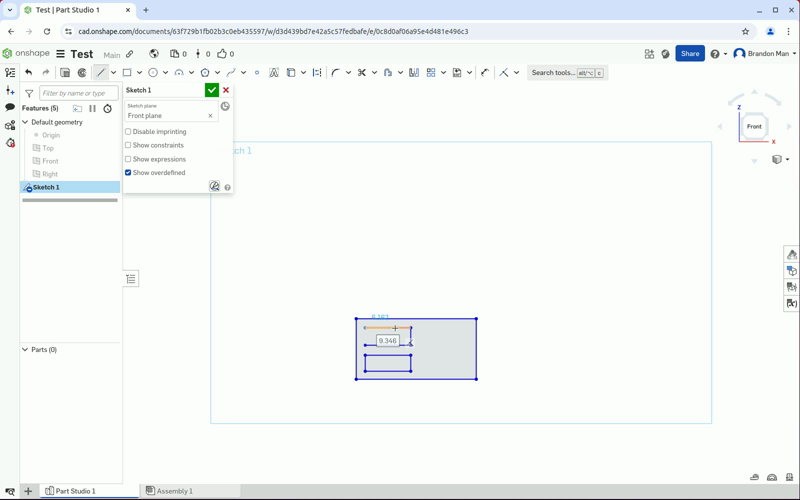
mouse_move(365, 345)
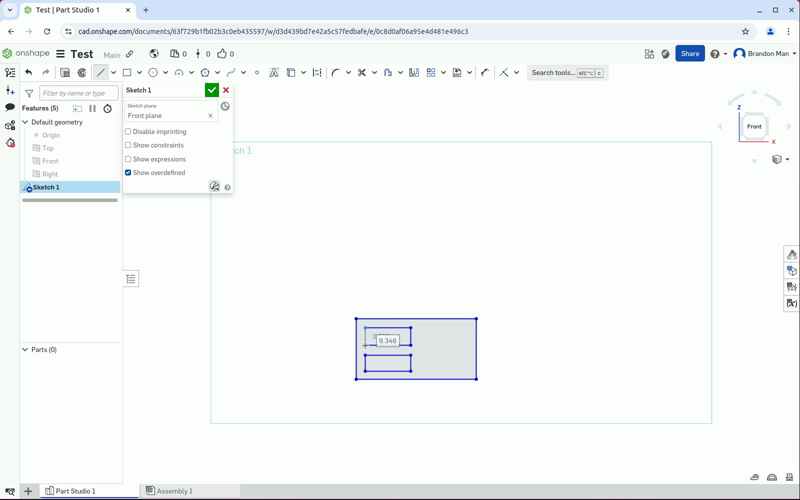
key_up(shift)
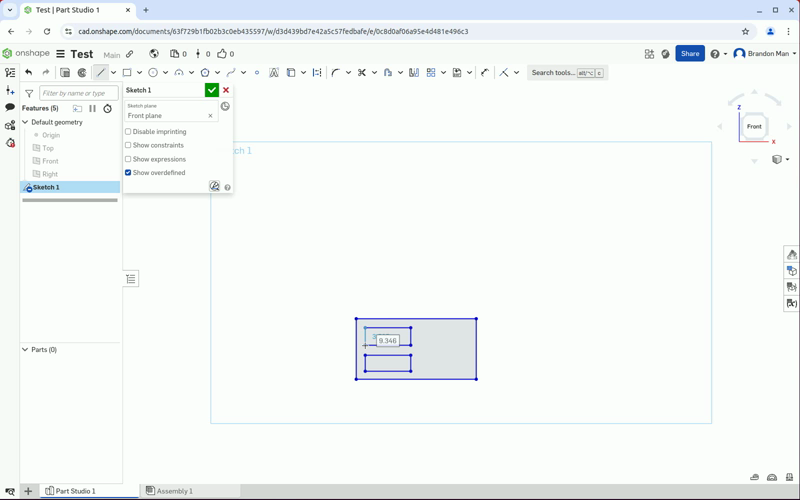
click(365, 345)
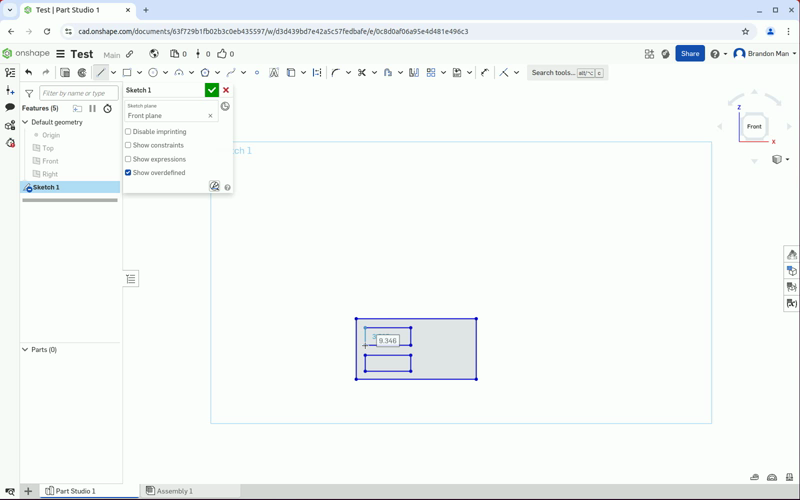
key(esc)
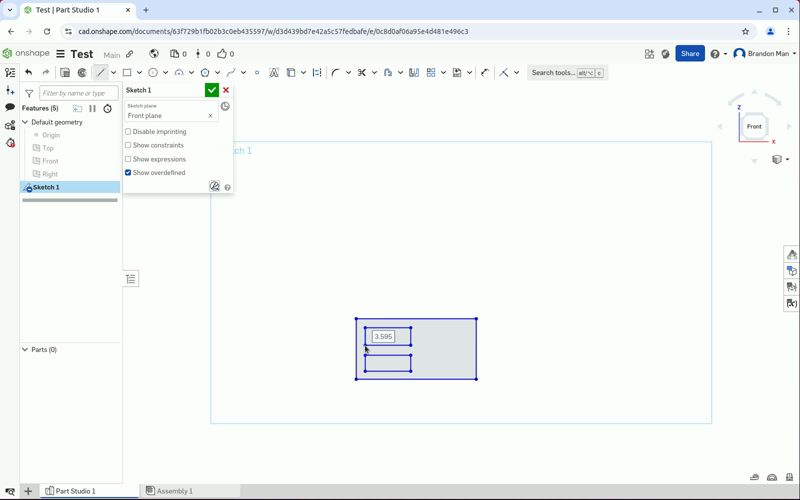
key(l)
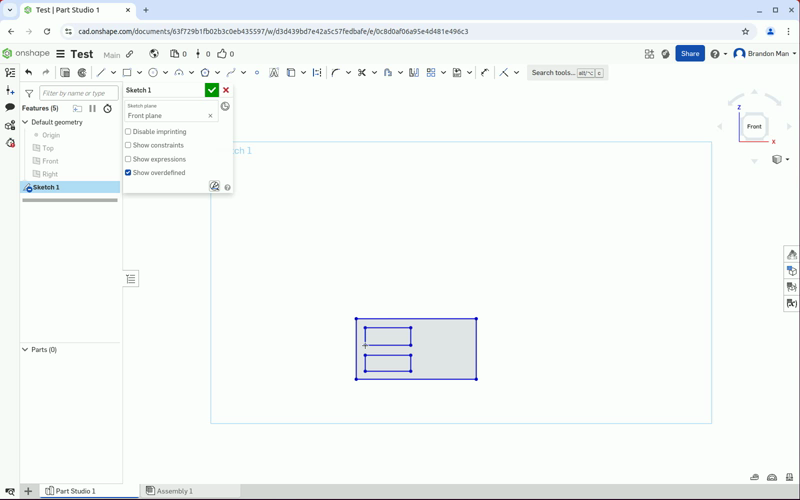
key_down(shift)
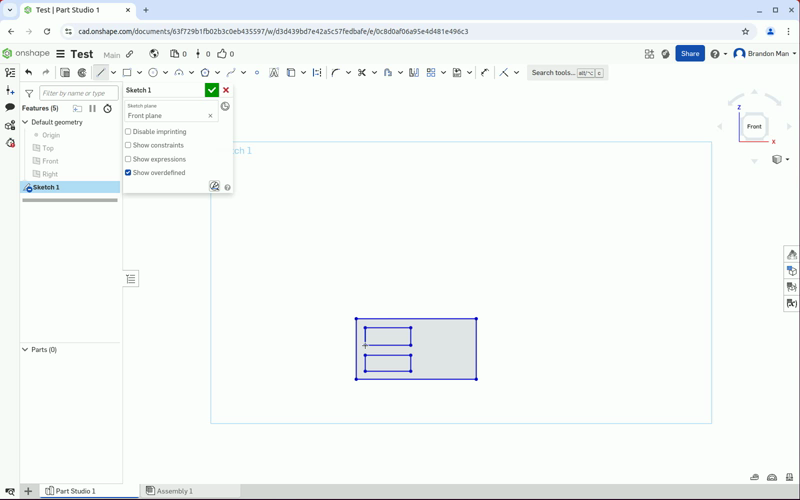
mouse_move(416, 345)
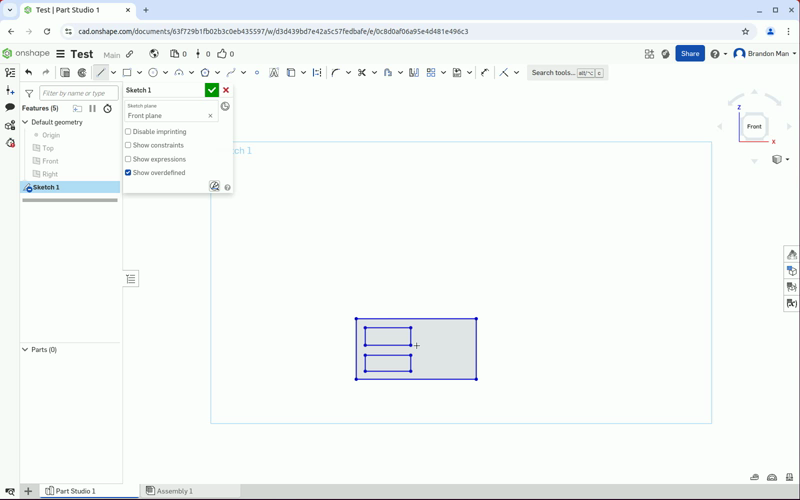
click(416, 345)
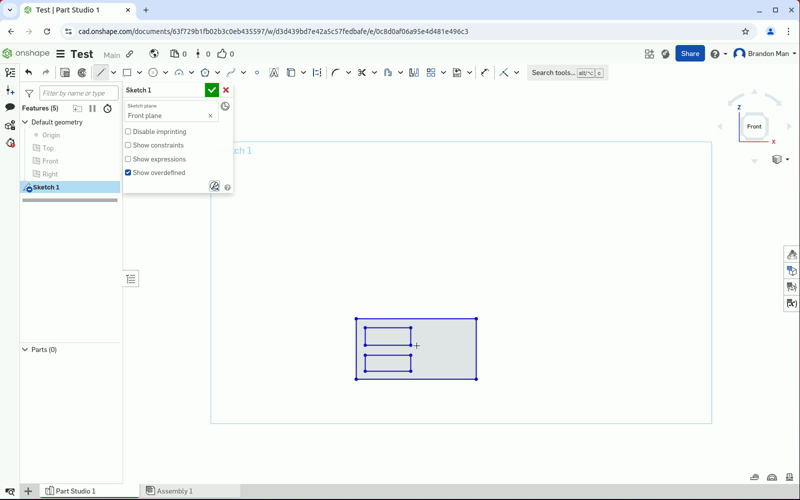
key_up(shift)
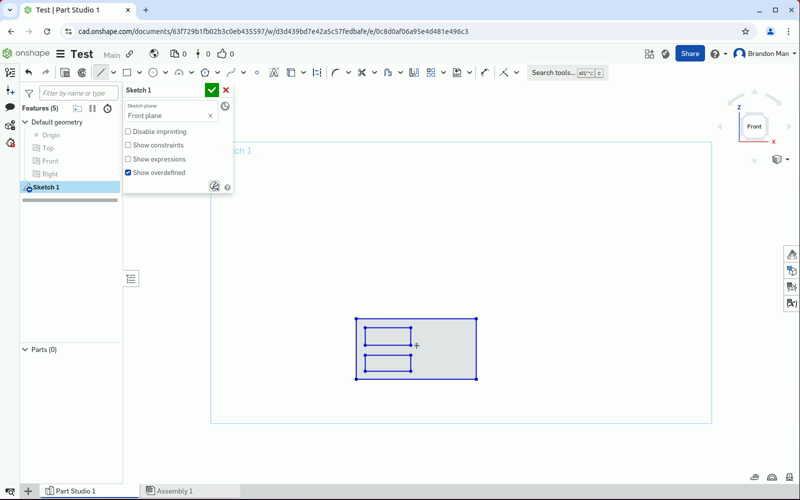
key_down(shift)
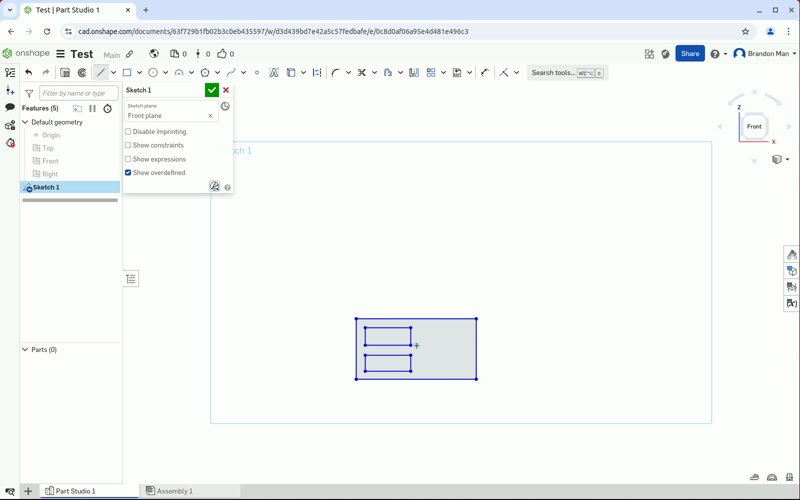
mouse_move(447, 345)
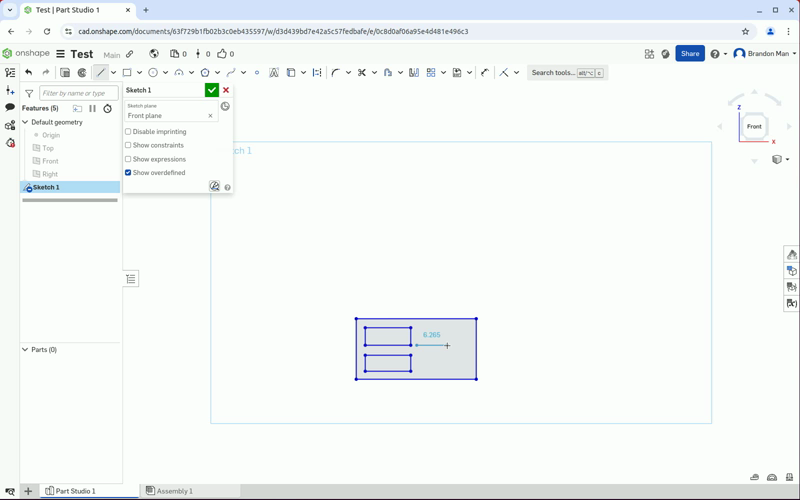
mouse_move(460, 345)
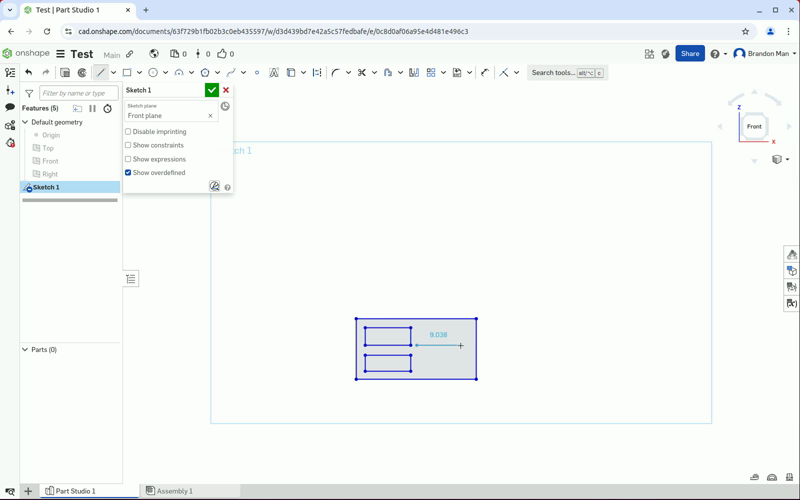
click(460, 345)
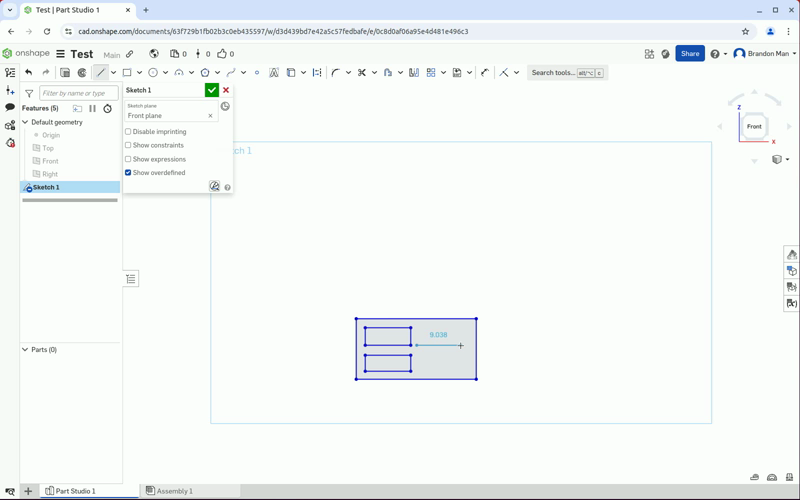
key_up(shift)
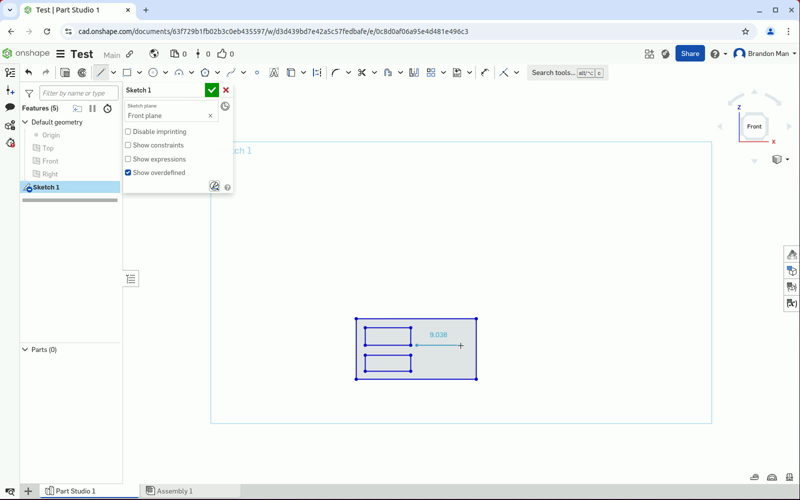
key_down(shift)
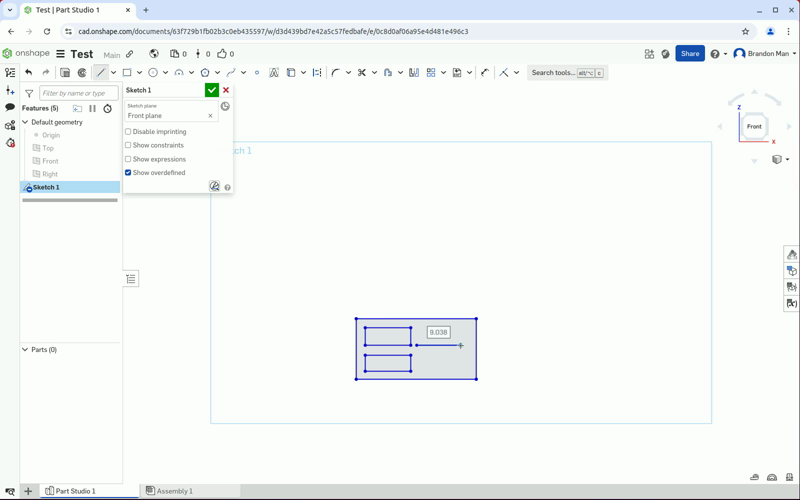
mouse_move(490, 345)
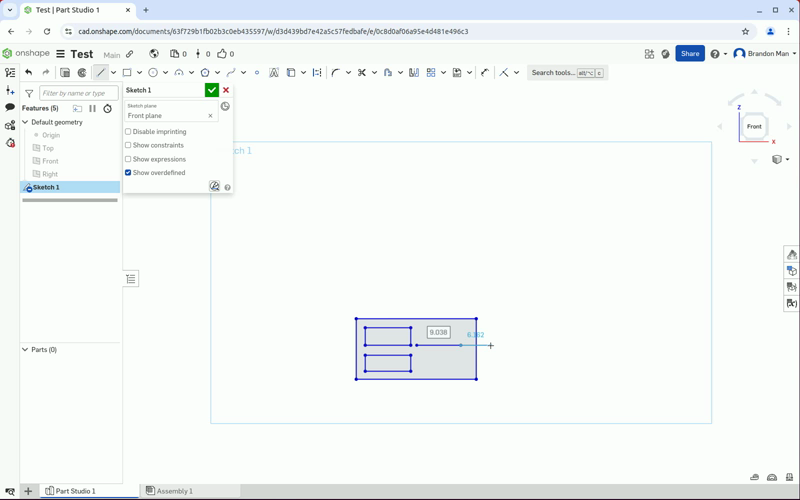
mouse_move(460, 327)
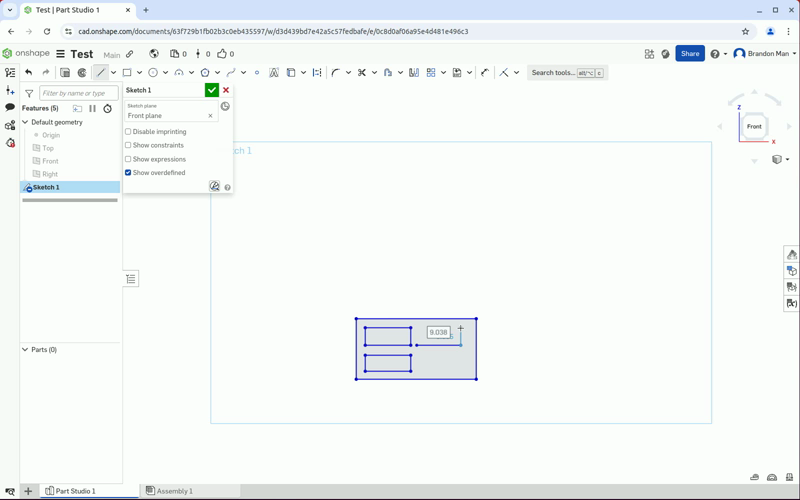
click(460, 327)
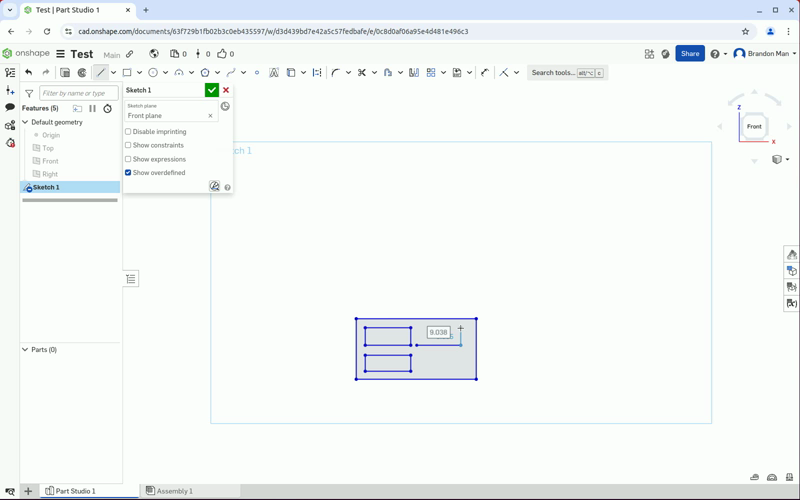
key_up(shift)
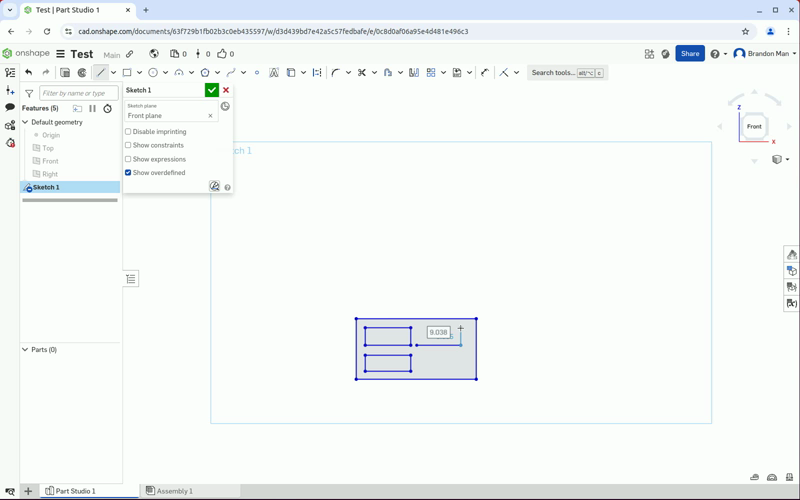
key_down(shift)
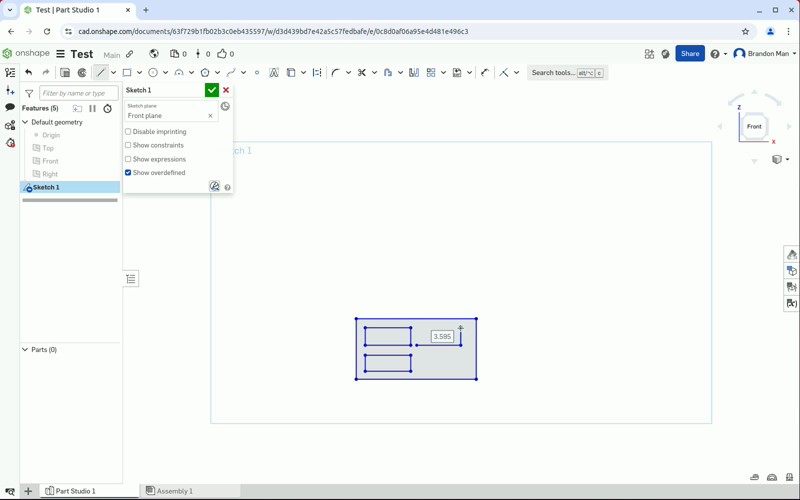
mouse_move(490, 327)
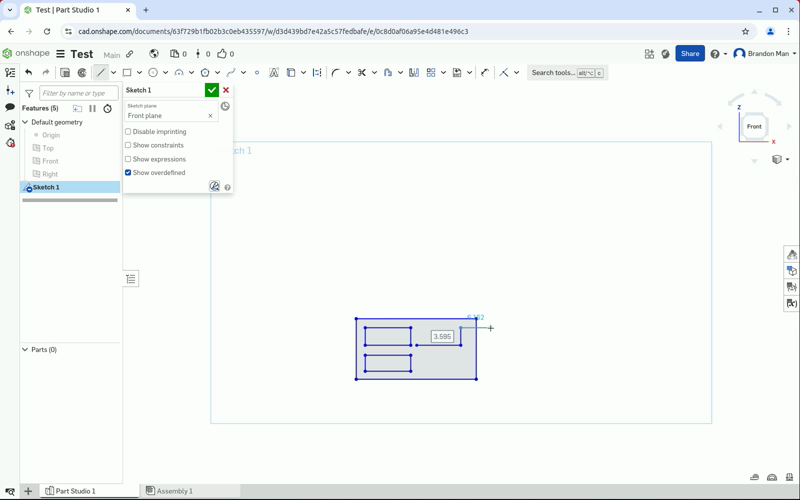
mouse_move(416, 327)
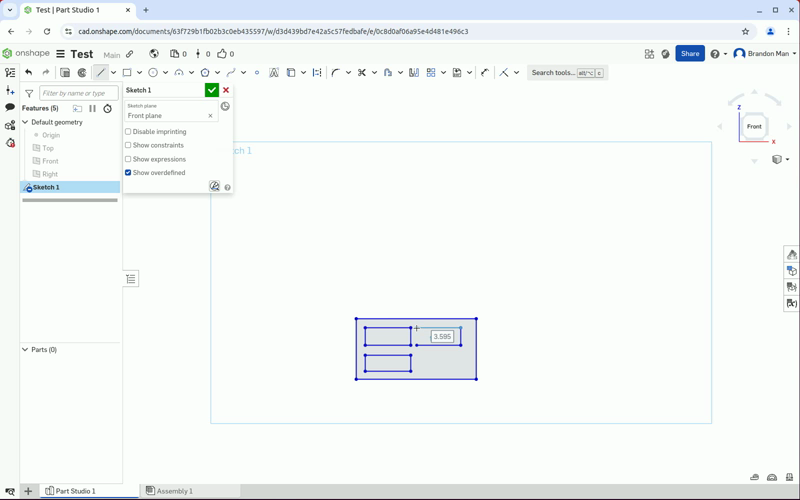
click(416, 327)
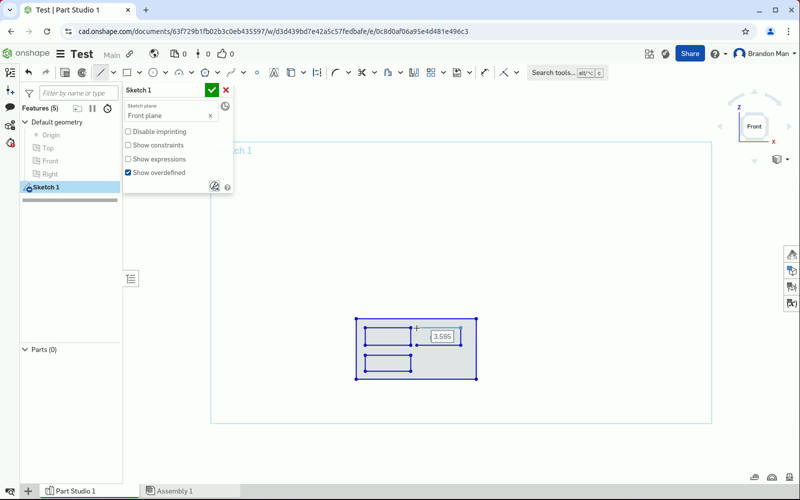
key_up(shift)
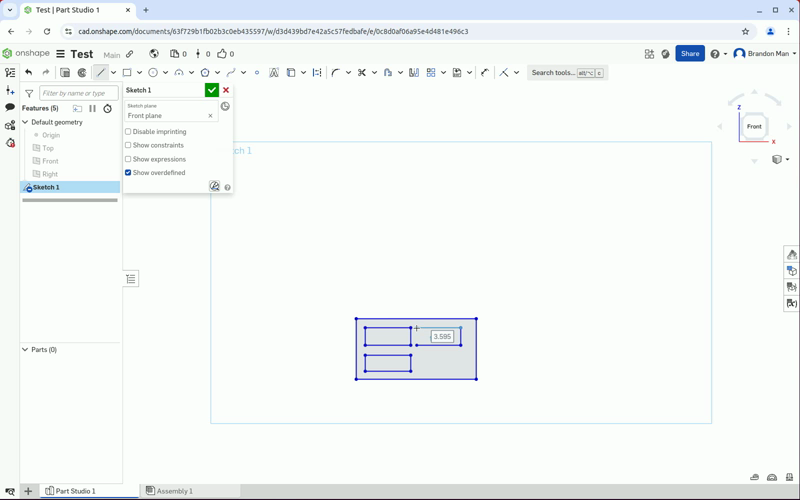
mouse_move(447, 327)
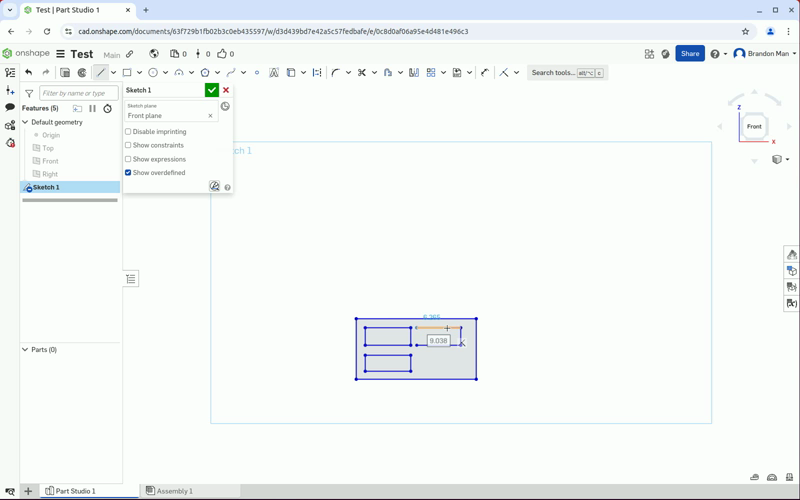
key_down(shift)
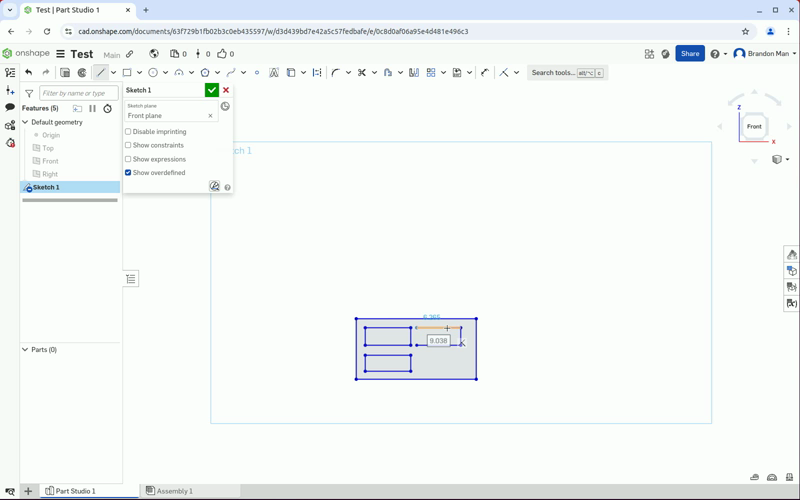
mouse_move(416, 345)
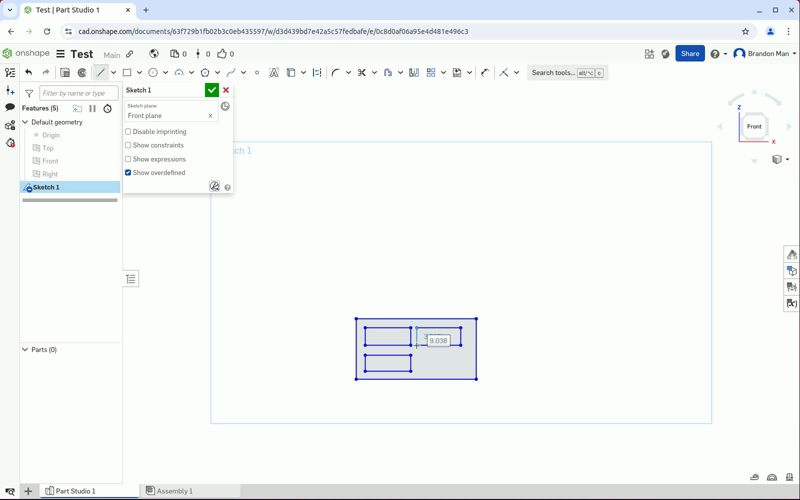
key_up(shift)
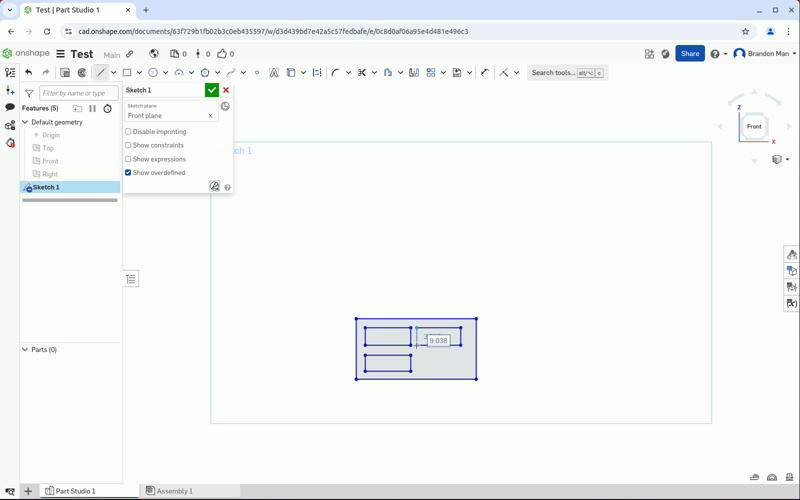
click(416, 345)
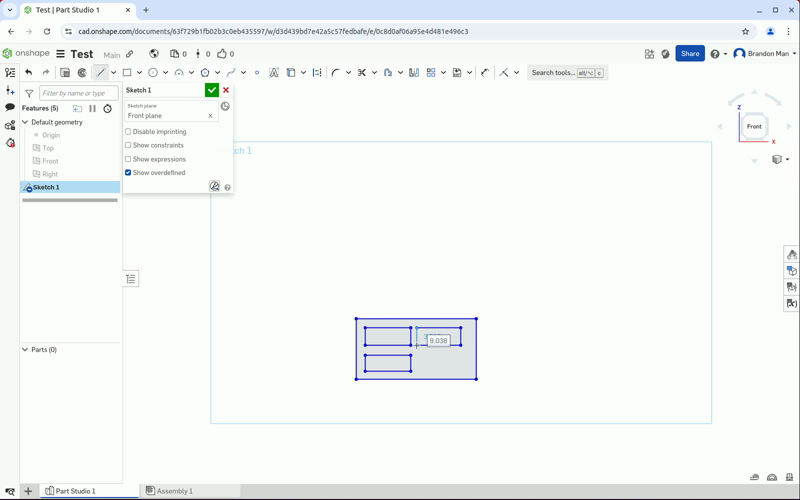
key(esc)
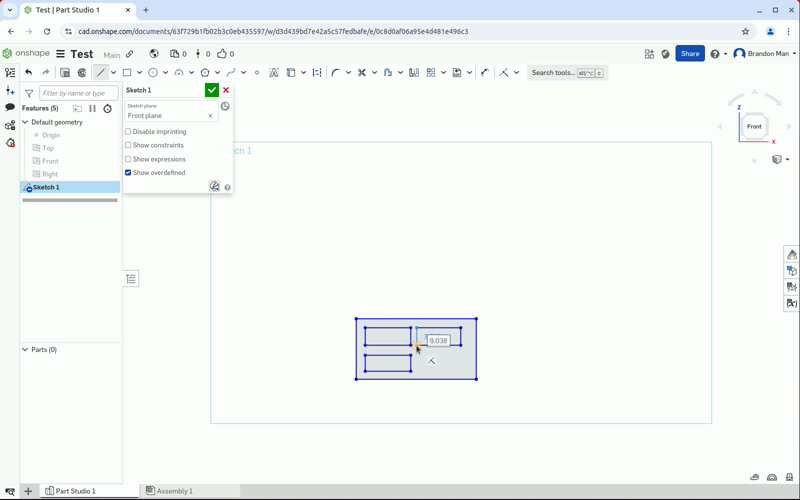
key(l)
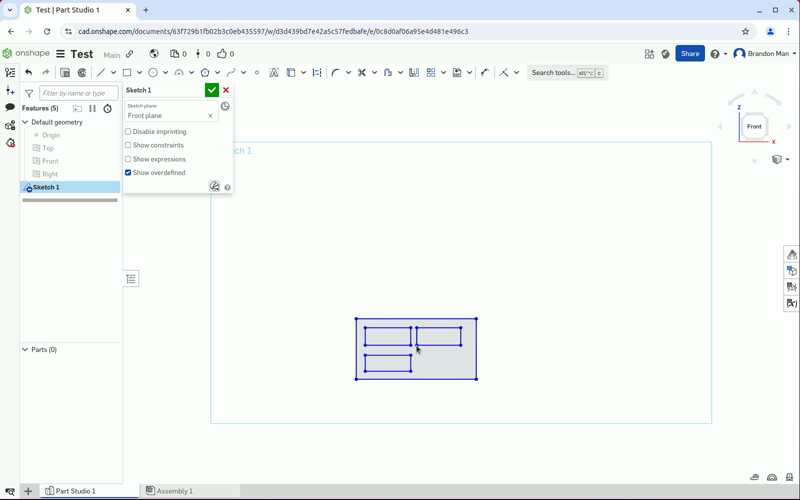
key_down(shift)
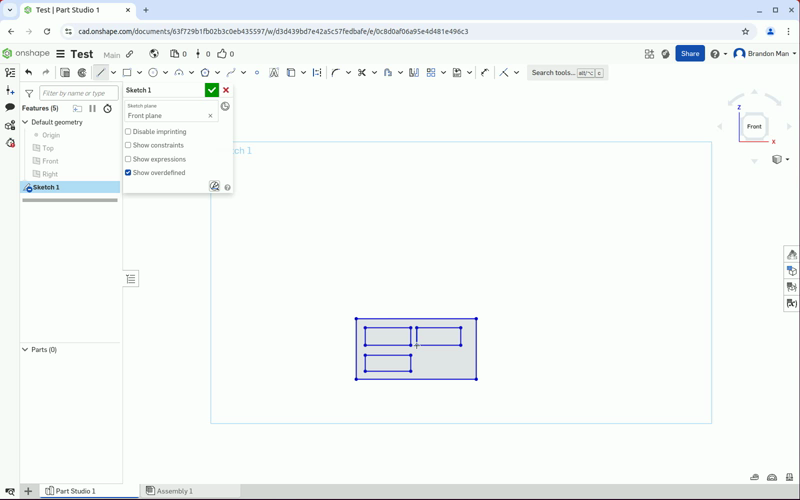
mouse_move(419, 370)
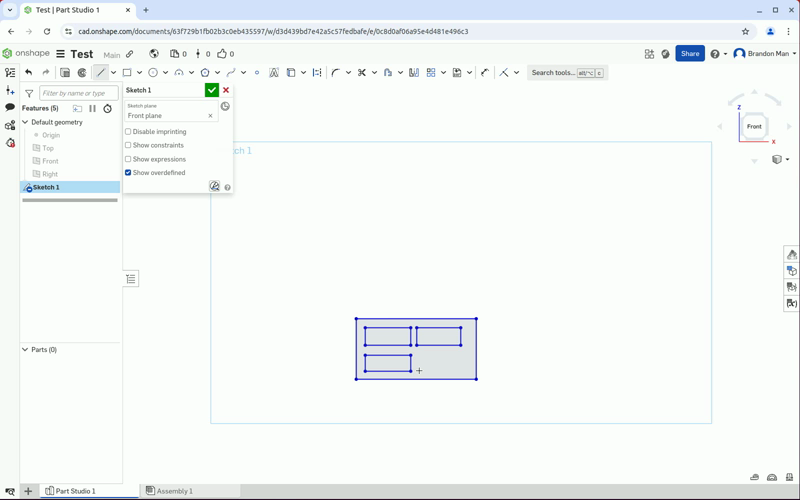
click(419, 370)
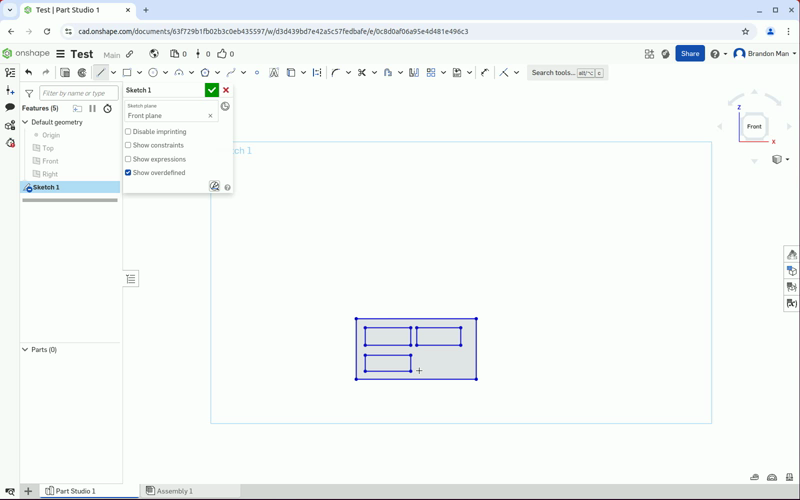
key_up(shift)
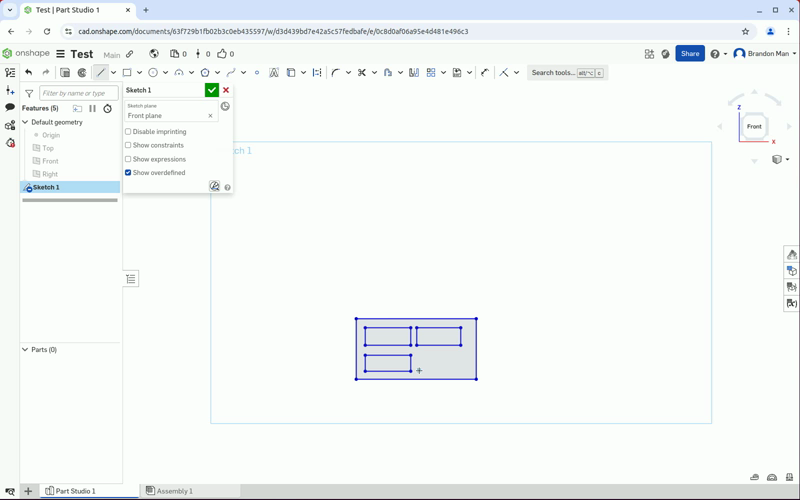
key_down(shift)
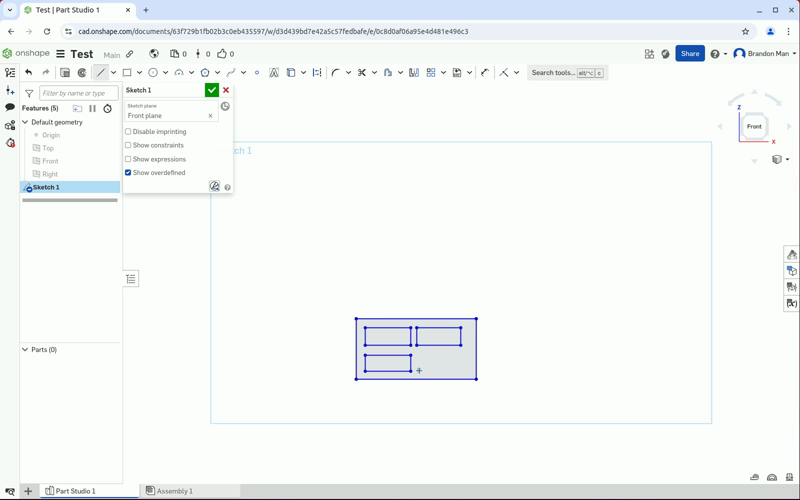
mouse_move(449, 370)
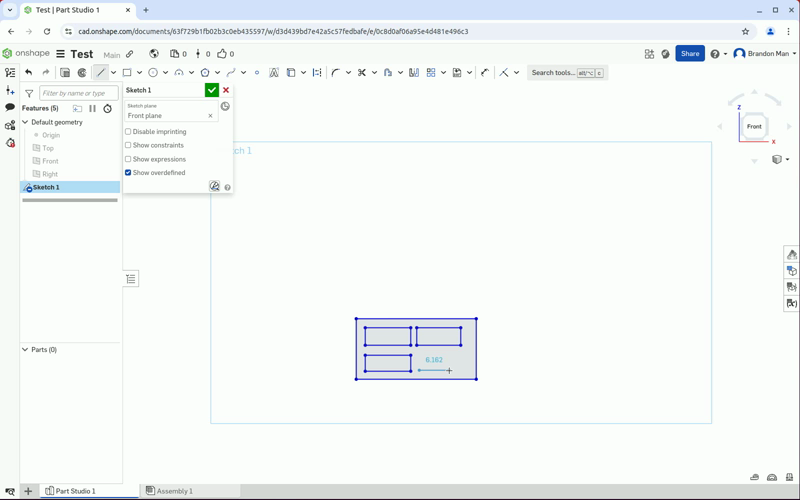
mouse_move(460, 370)
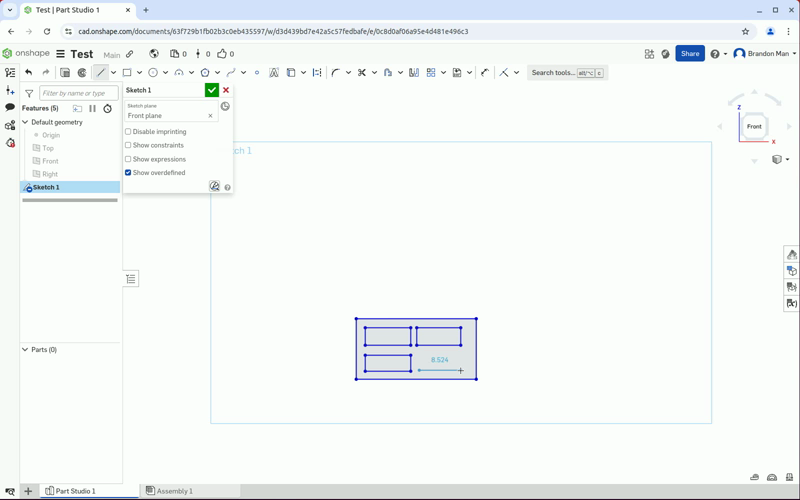
click(460, 370)
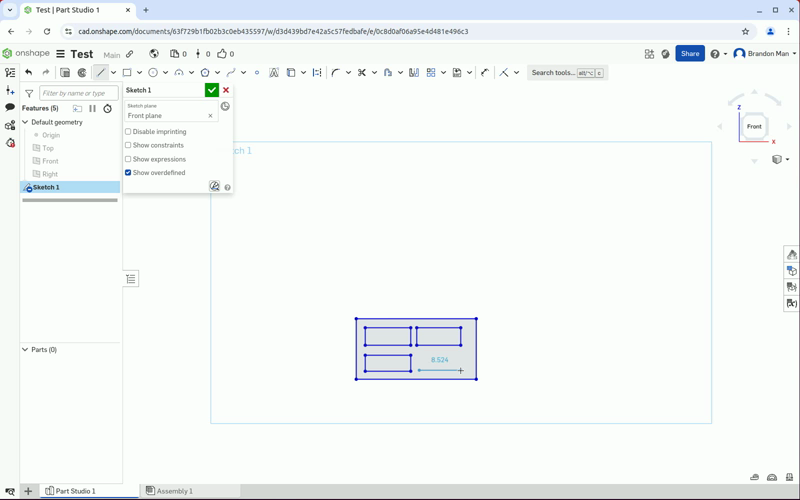
key_up(shift)
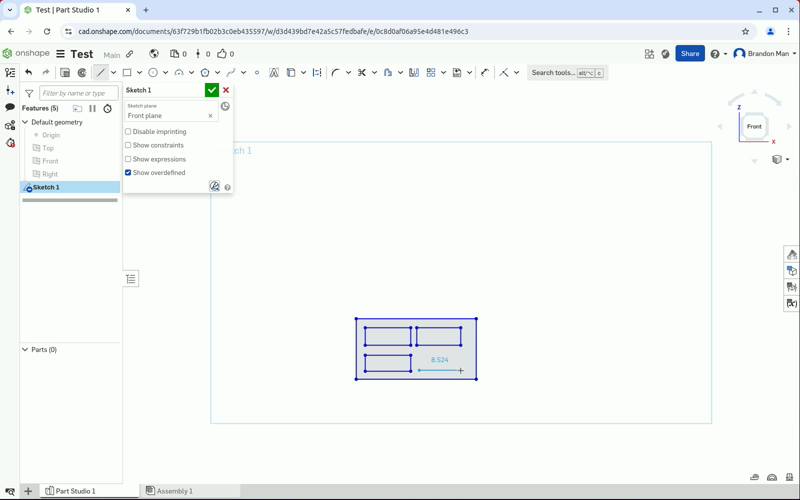
key_down(shift)
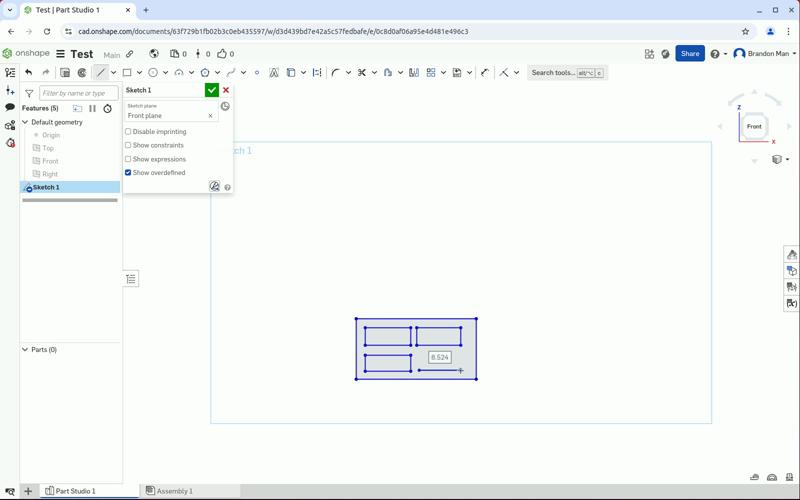
mouse_move(490, 370)
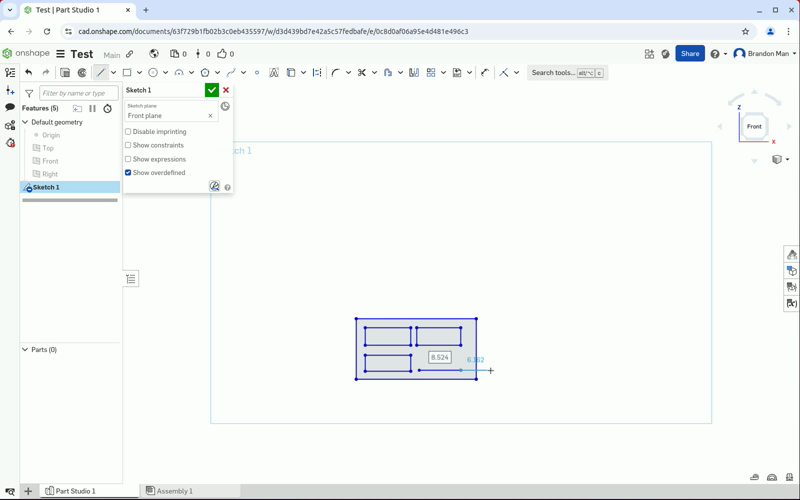
mouse_move(460, 354)
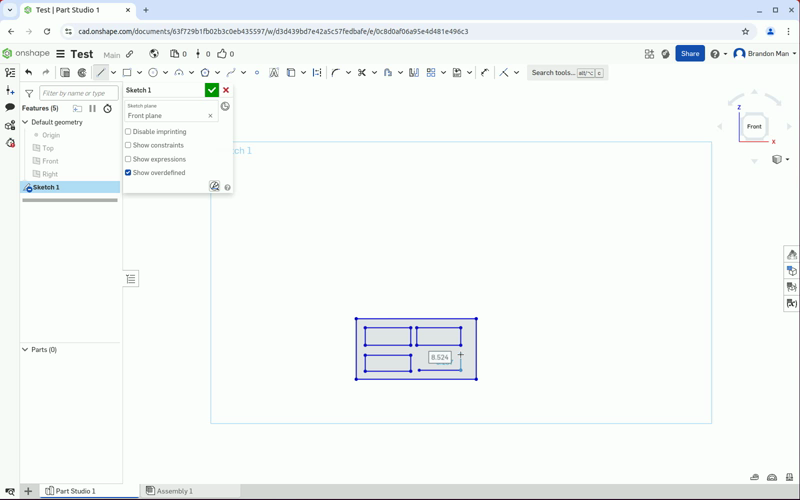
click(460, 354)
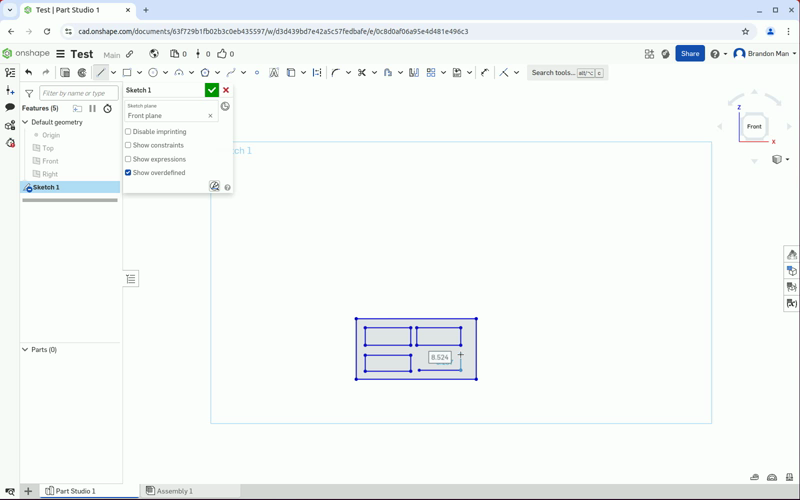
key_up(shift)
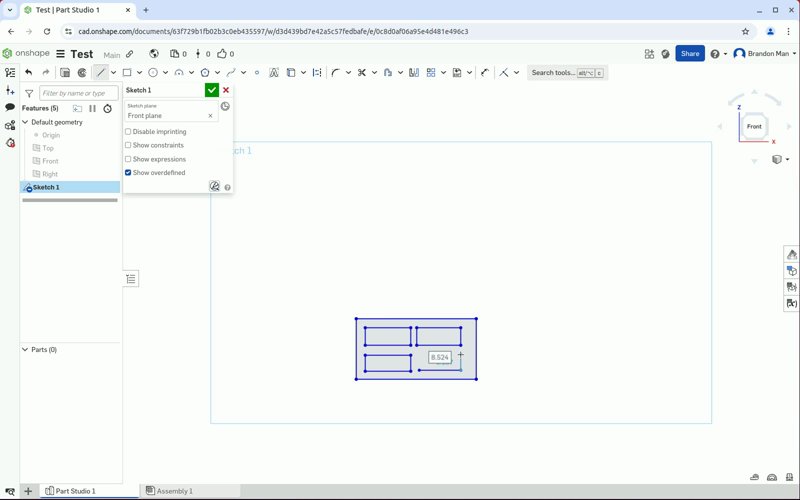
key_down(shift)
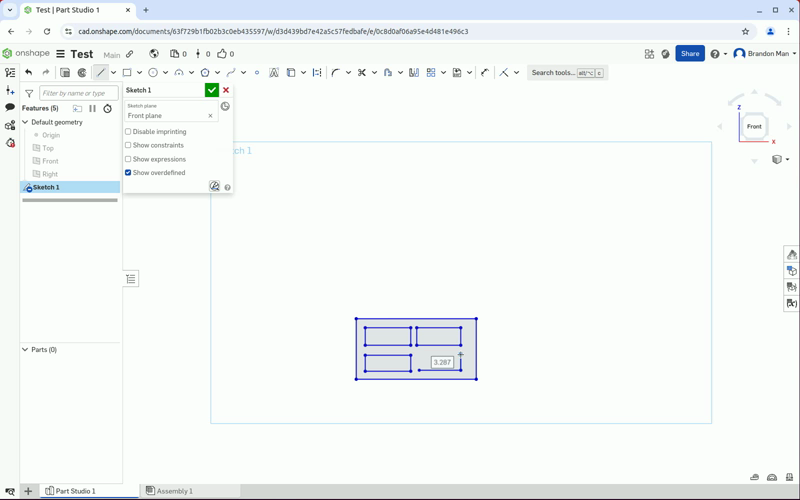
mouse_move(490, 354)
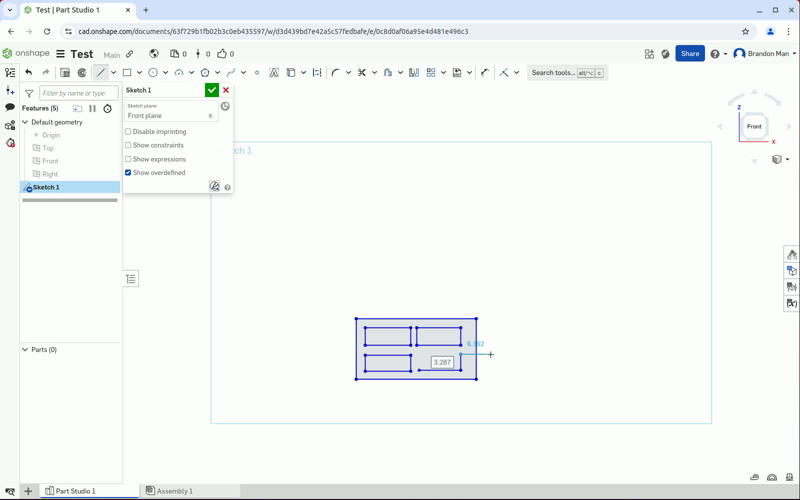
mouse_move(419, 354)
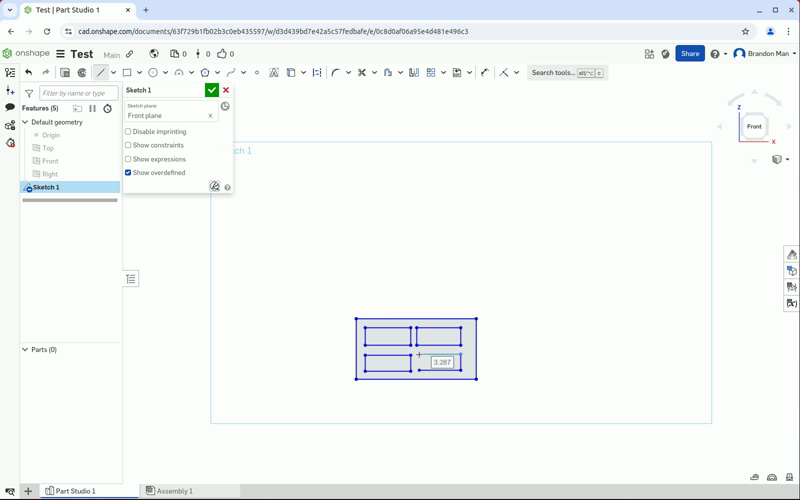
click(419, 354)
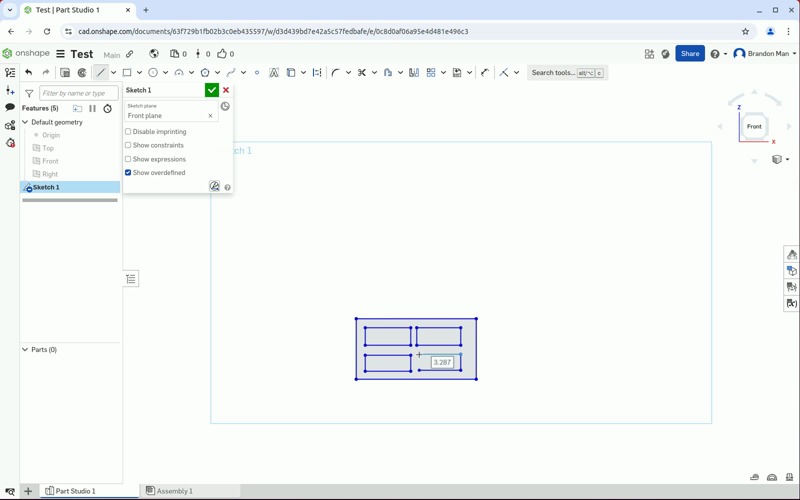
key_up(shift)
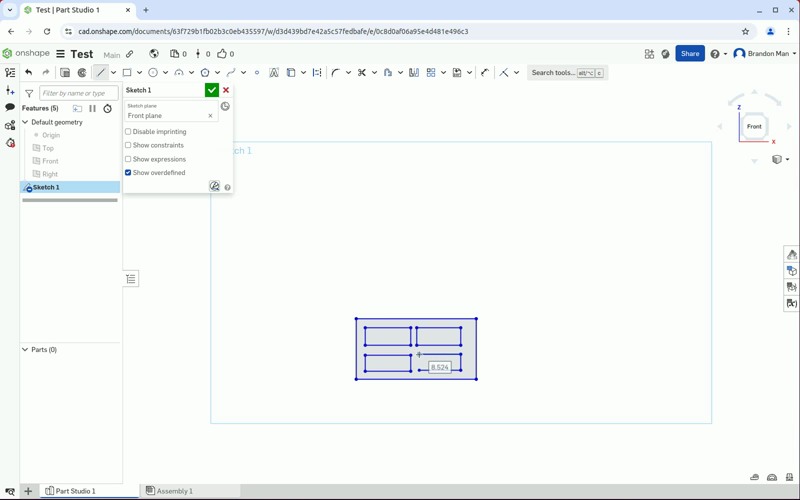
mouse_move(449, 354)
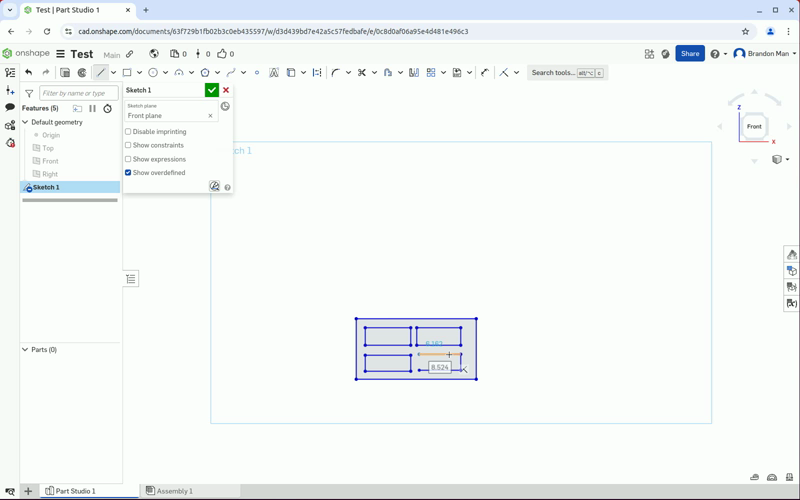
key_down(shift)
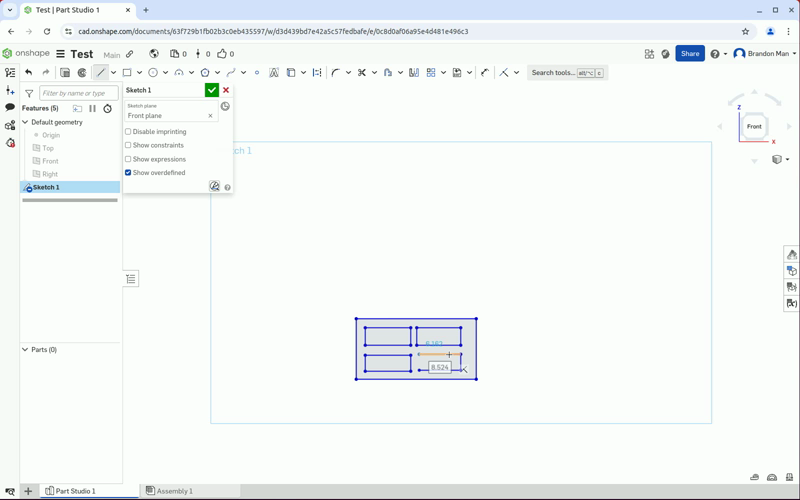
mouse_move(419, 370)
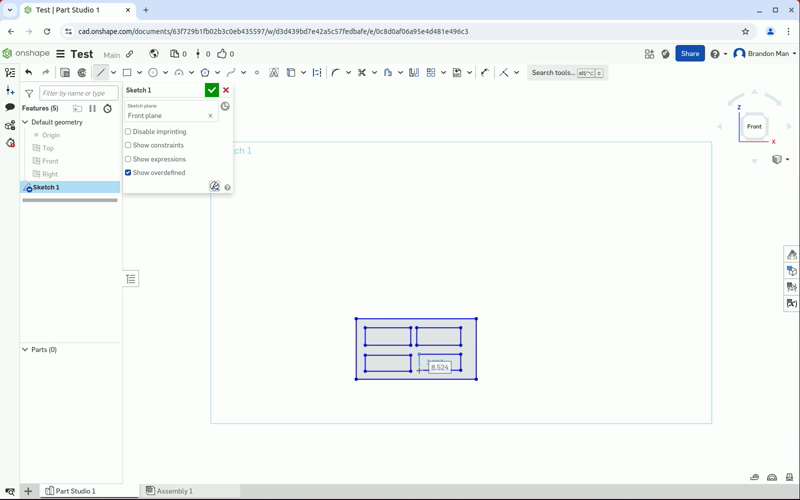
key_up(shift)
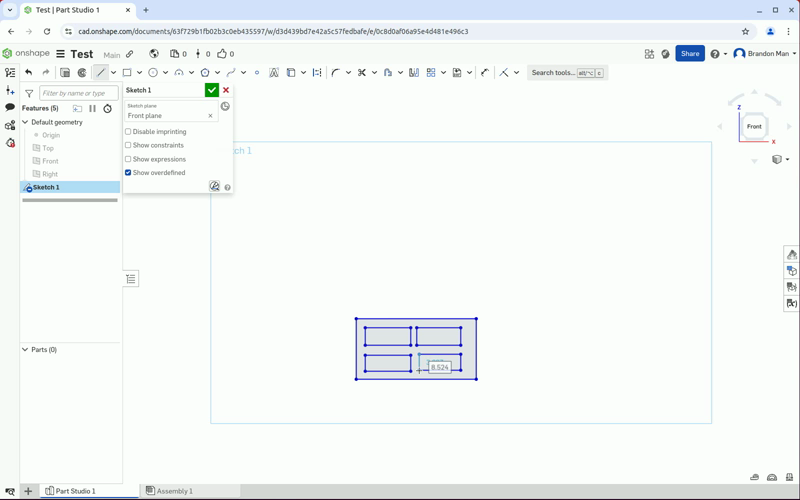
click(419, 370)
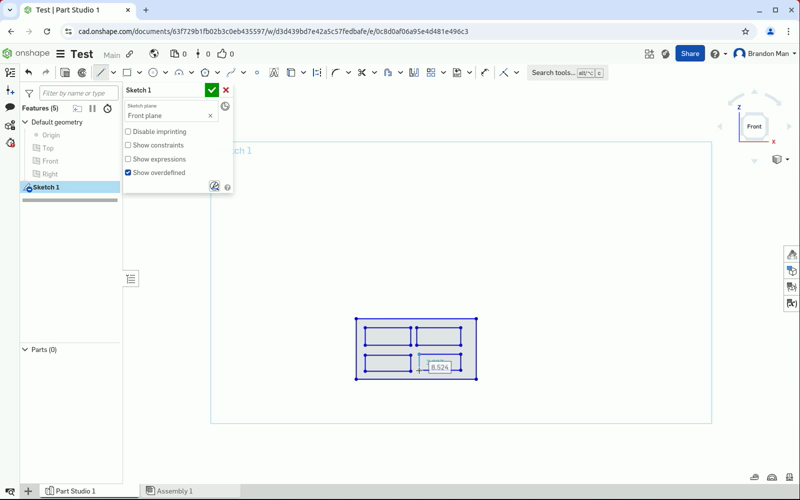
key(esc)
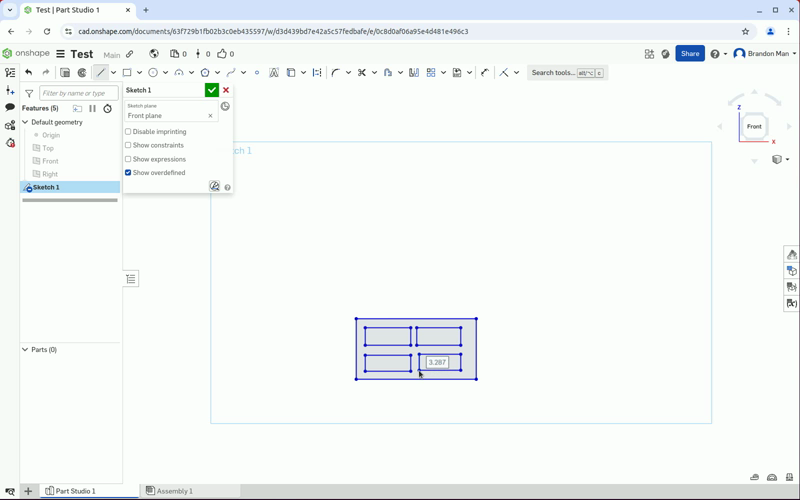
mouse_move(368, 349)
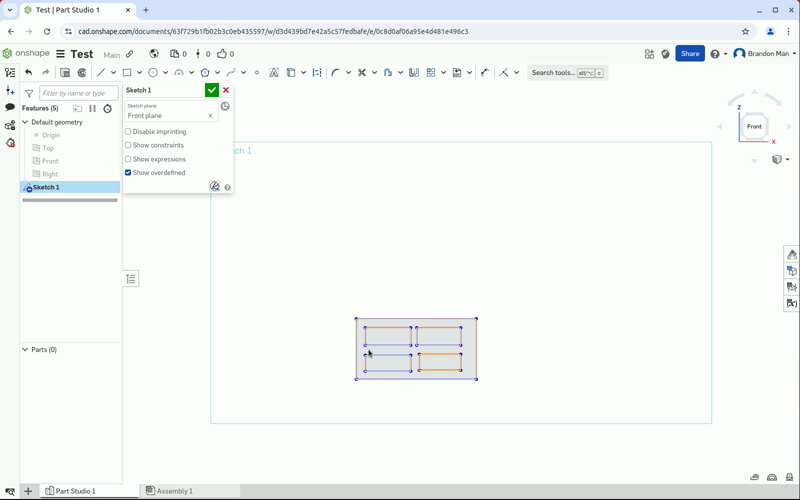
click(368, 349)
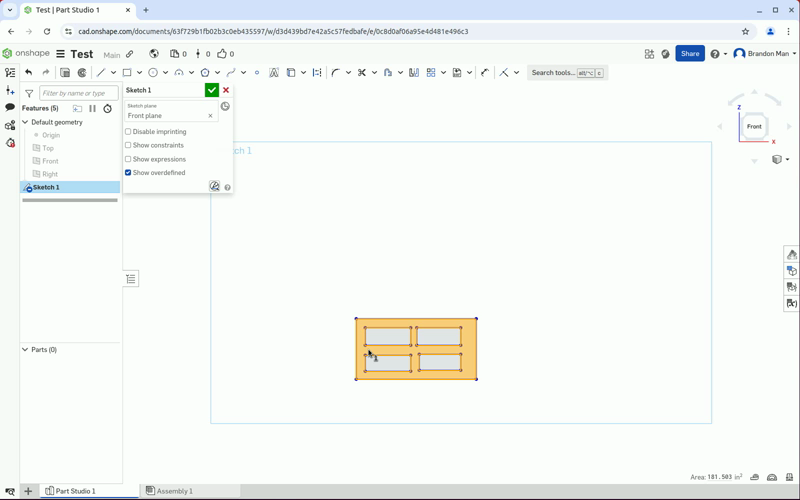
mouse_move(73, 352)
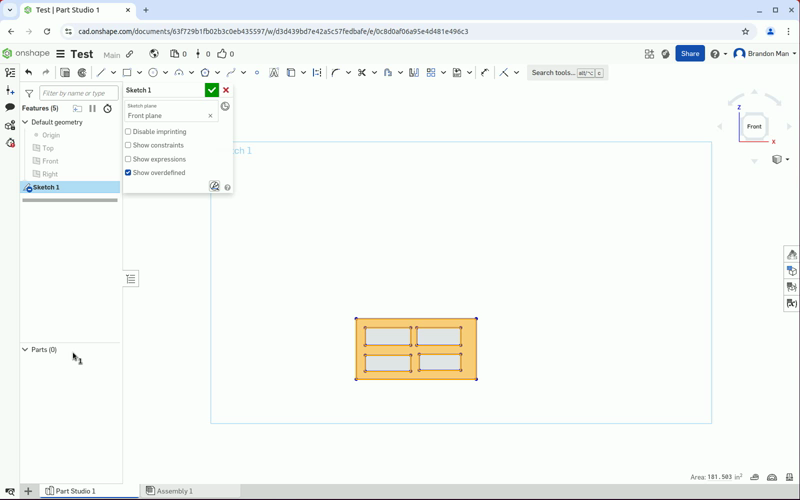
key(shift+y)
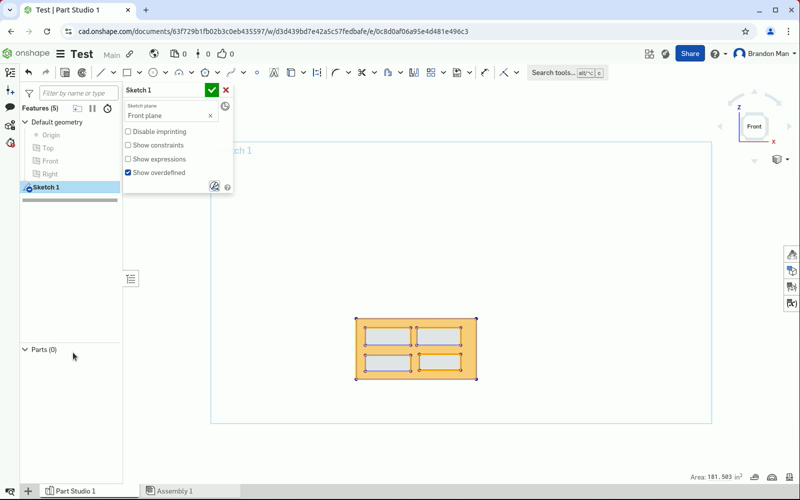
key(shift+e)
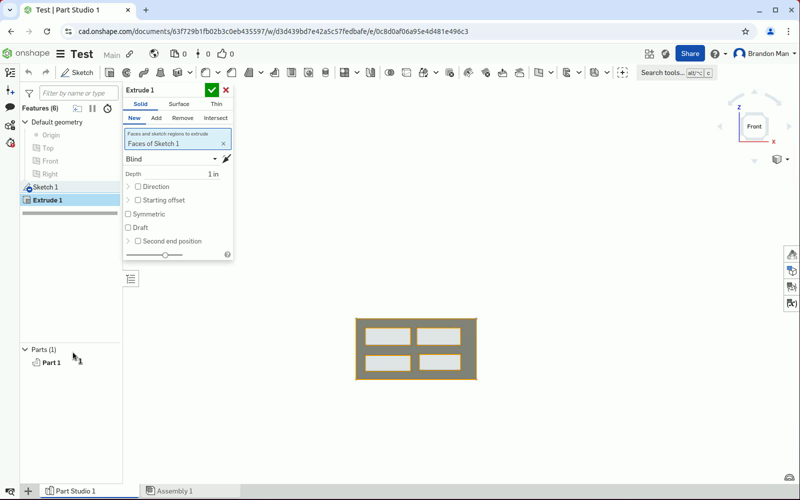
mouse_move(143, 106)
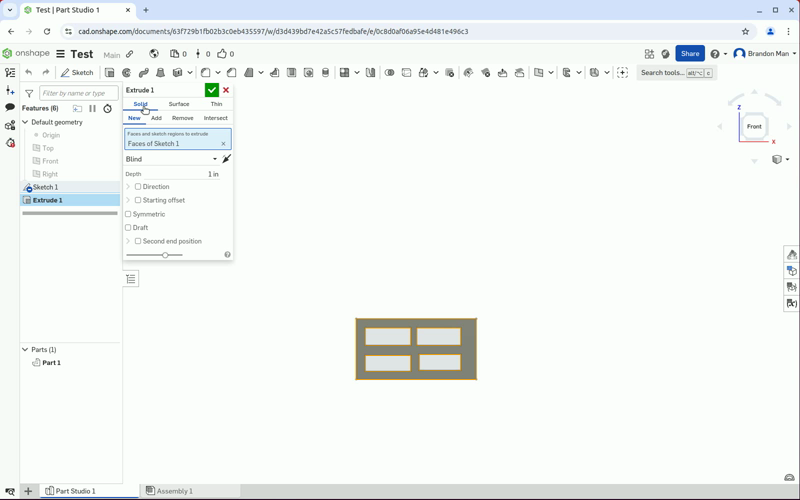
click(143, 106)
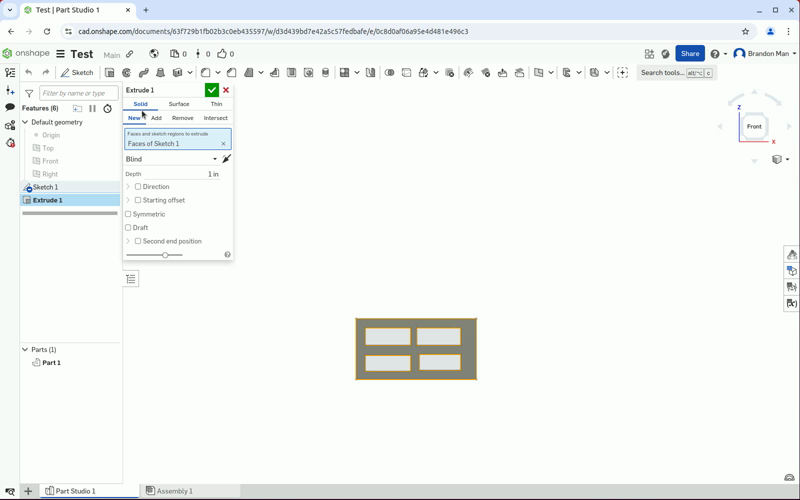
mouse_move(137, 120)
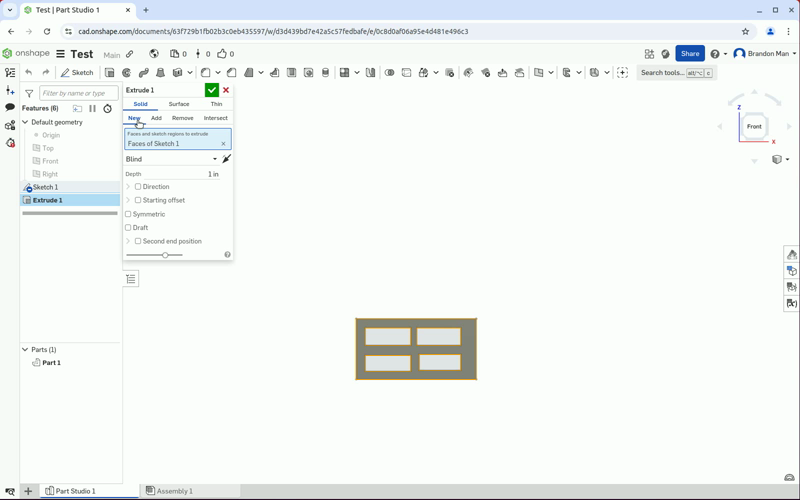
click(137, 120)
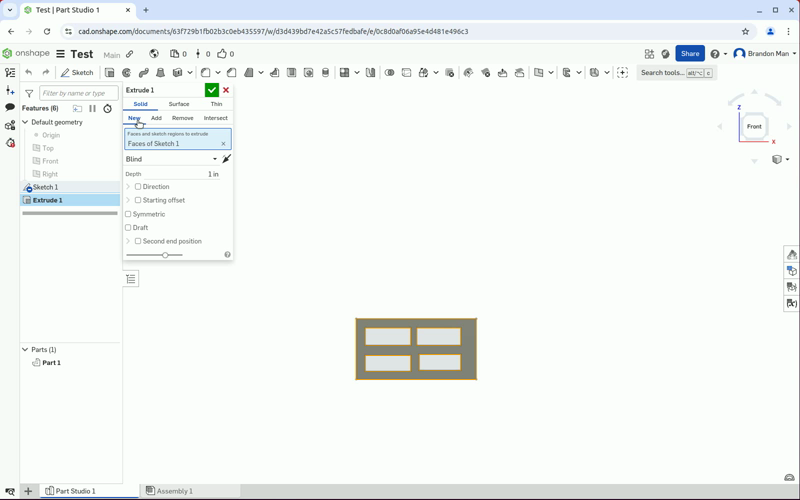
key(tab, 4)
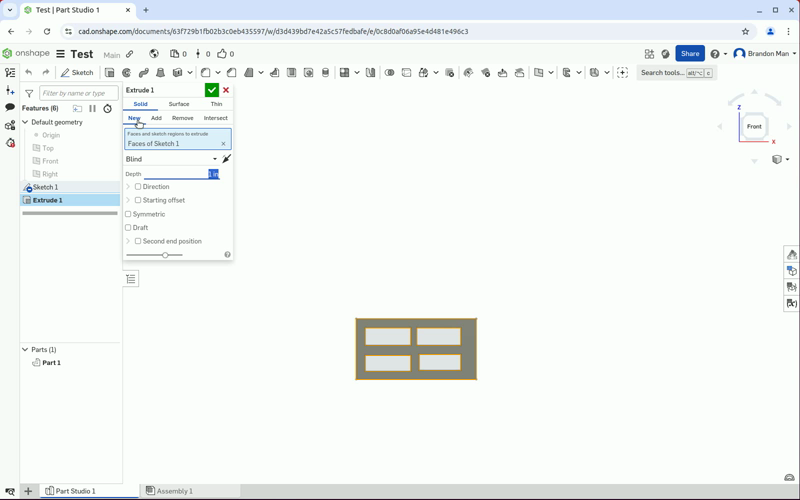
text(0.722)
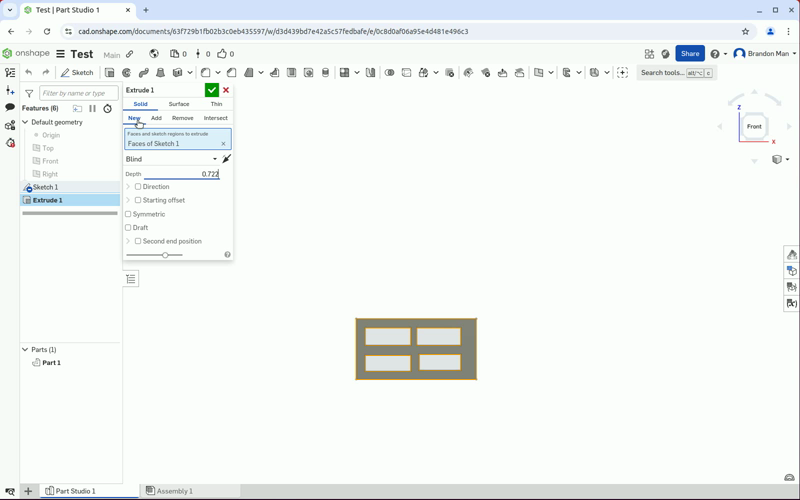
key(enter)
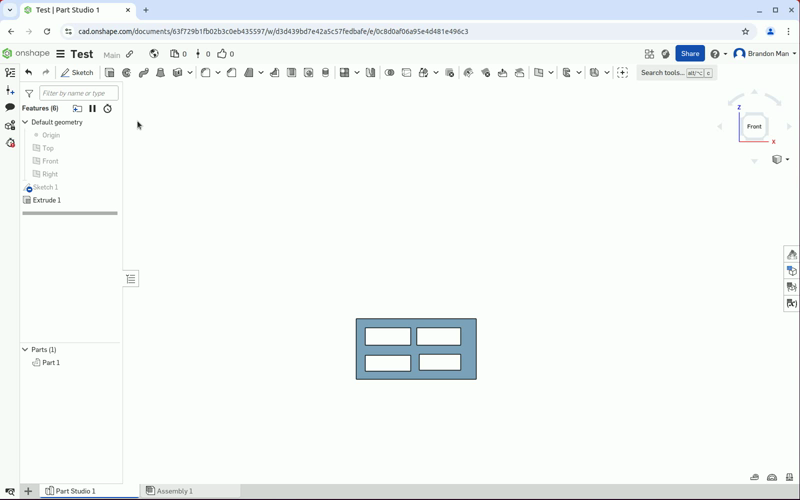
key(shift+h)
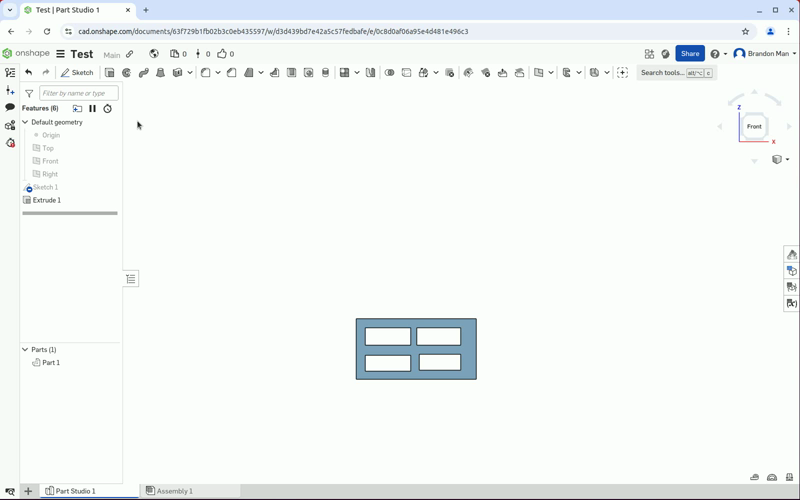
key(shift+h)
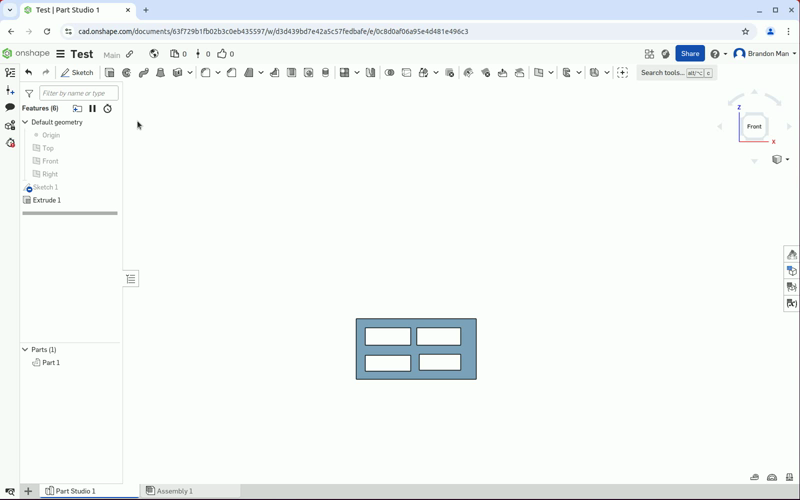
mouse_move(73, 189)
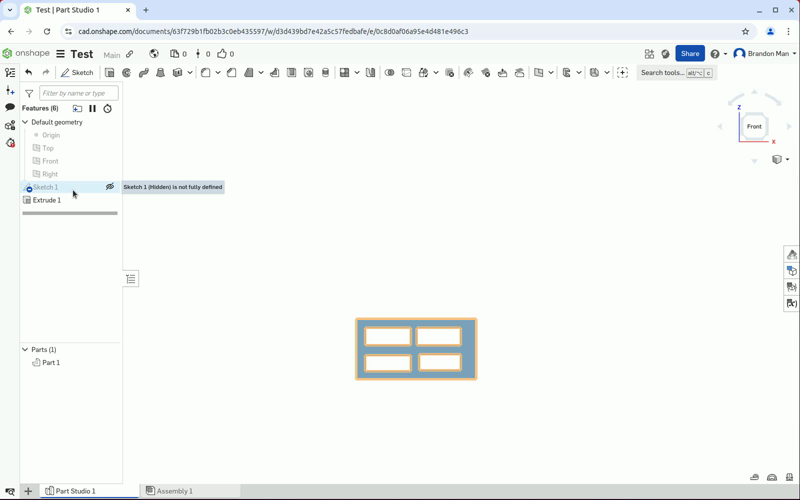
click(73, 189)
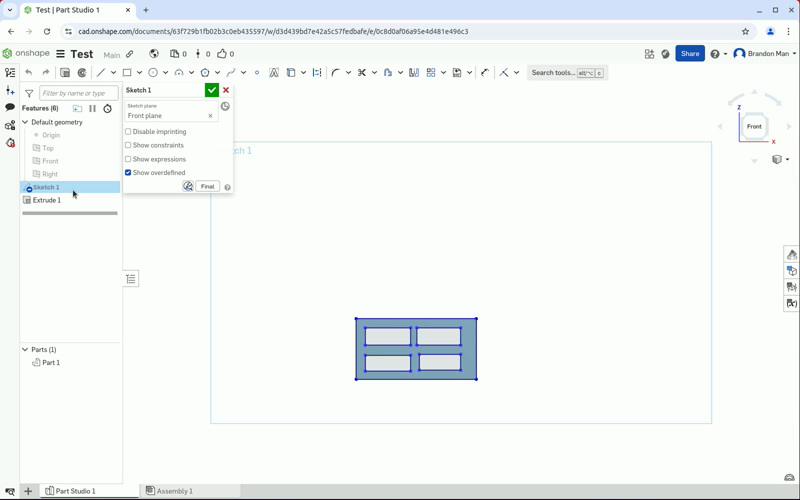
mouse_move(229, 92)
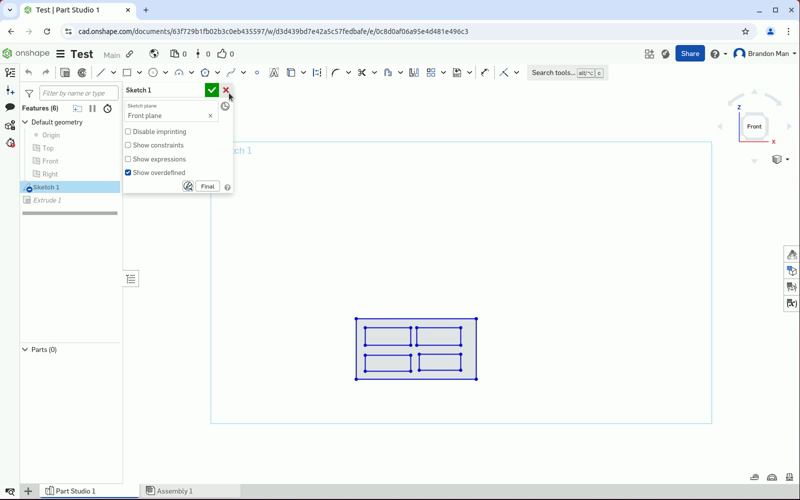
click(229, 92)
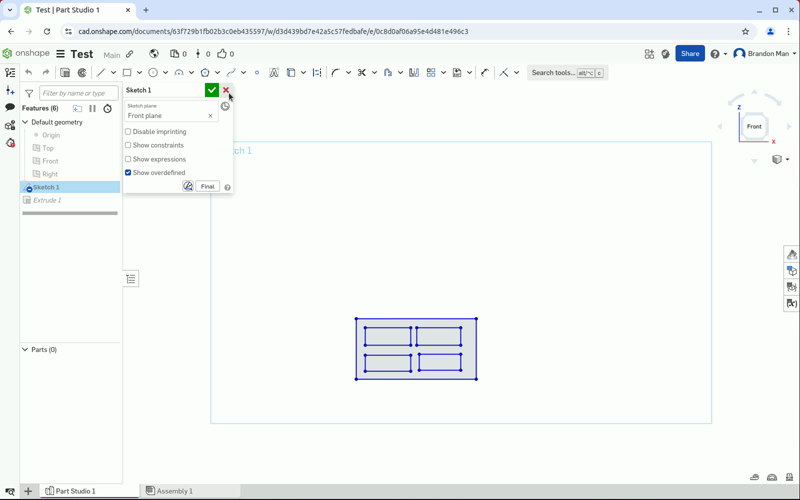
key(shift+s)
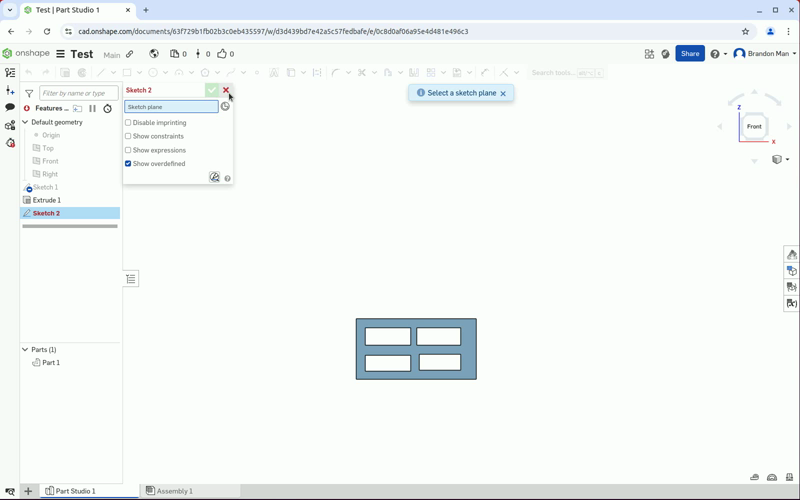
mouse_move(73, 163)
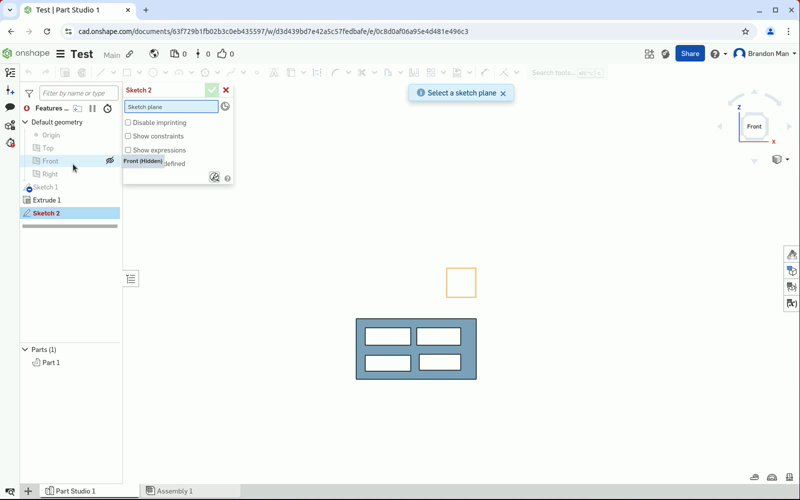
click(73, 163)
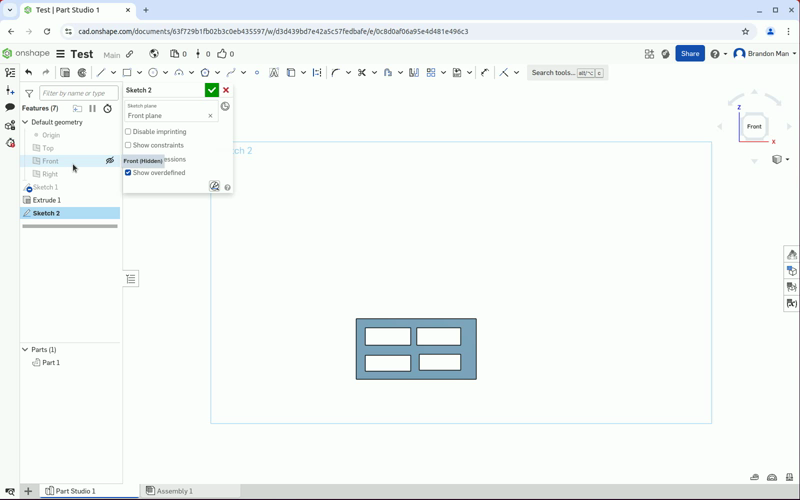
mouse_move(73, 352)
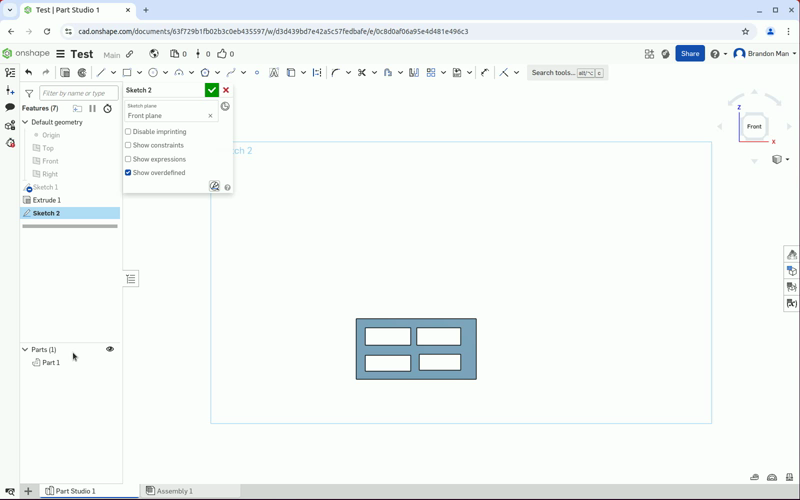
key(y)
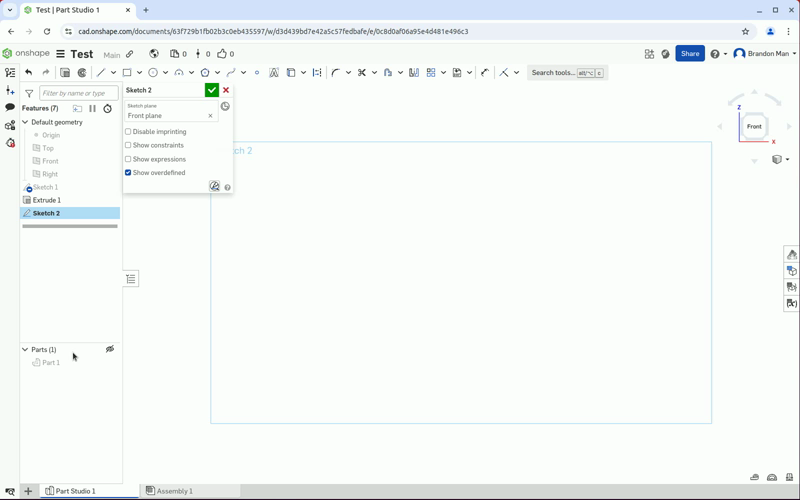
key(l)
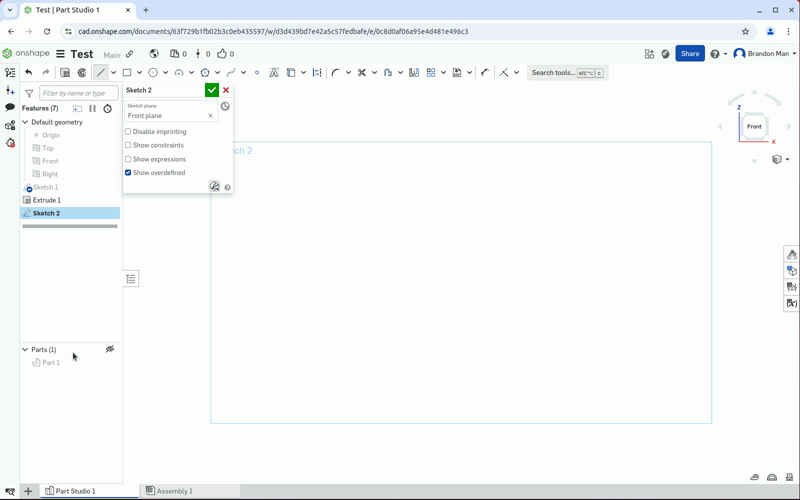
key_down(shift)
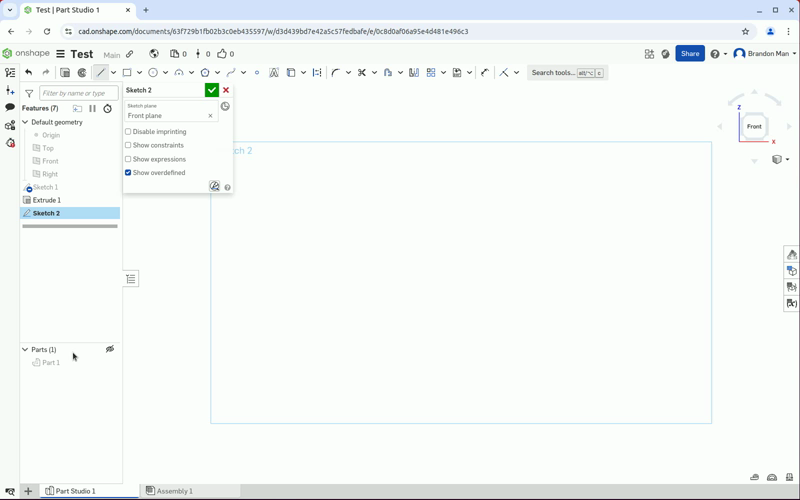
mouse_move(348, 387)
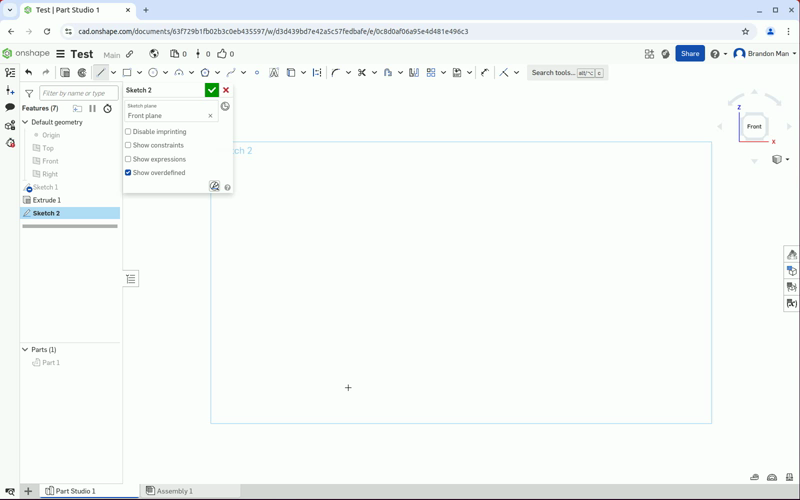
click(348, 387)
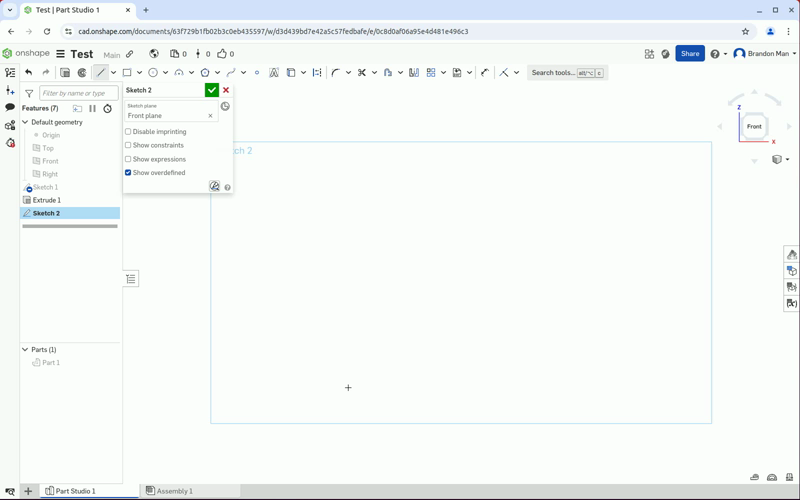
key_up(shift)
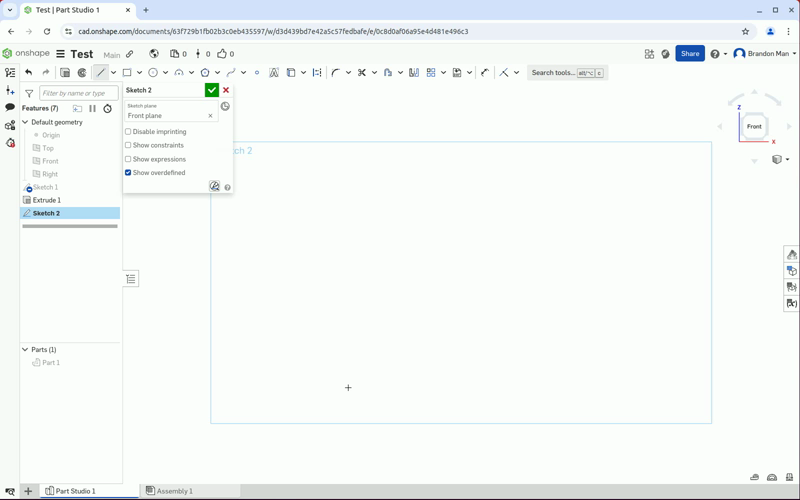
key_down(shift)
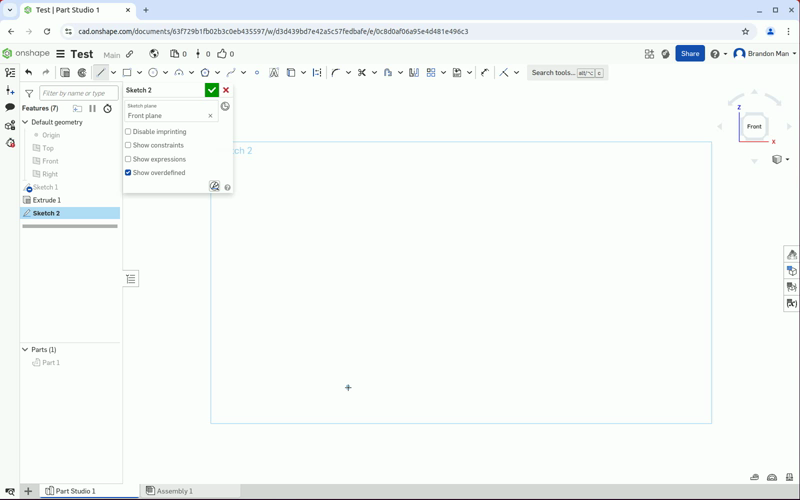
mouse_move(483, 387)
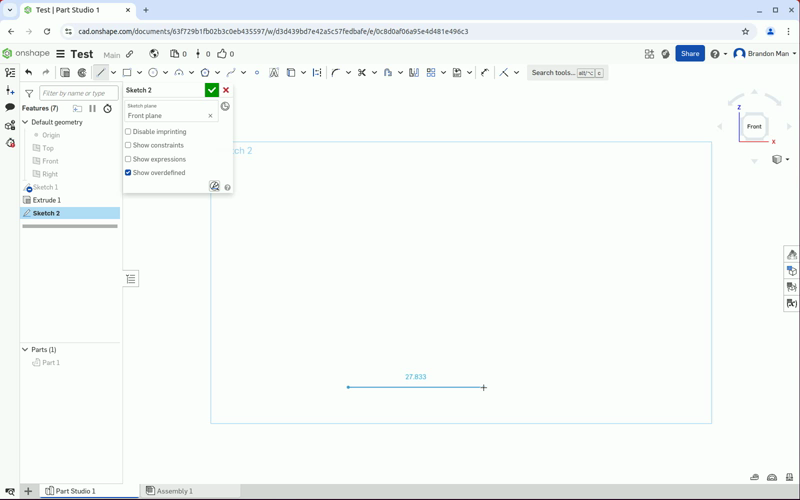
click(483, 387)
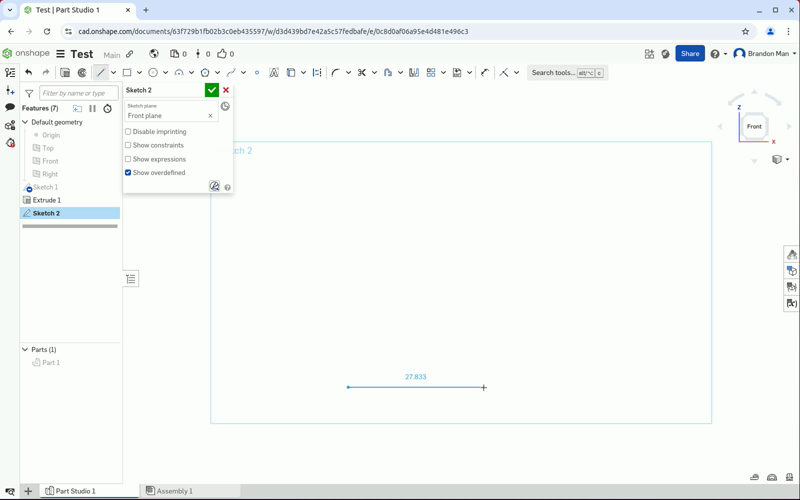
key_up(shift)
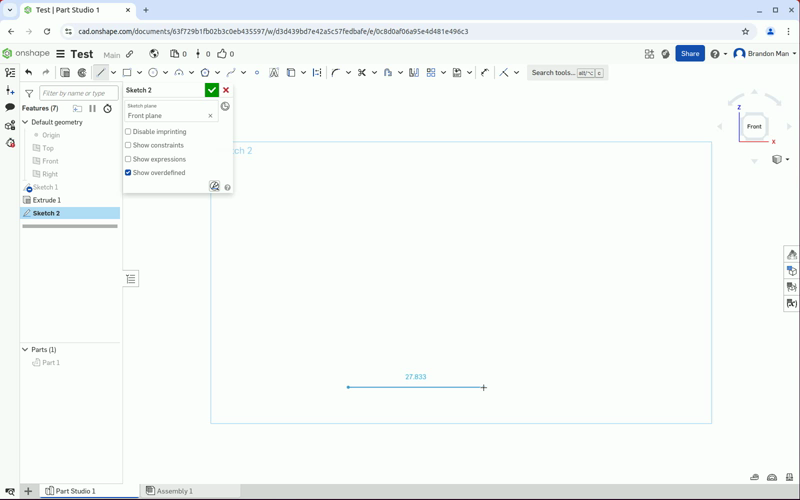
key_down(shift)
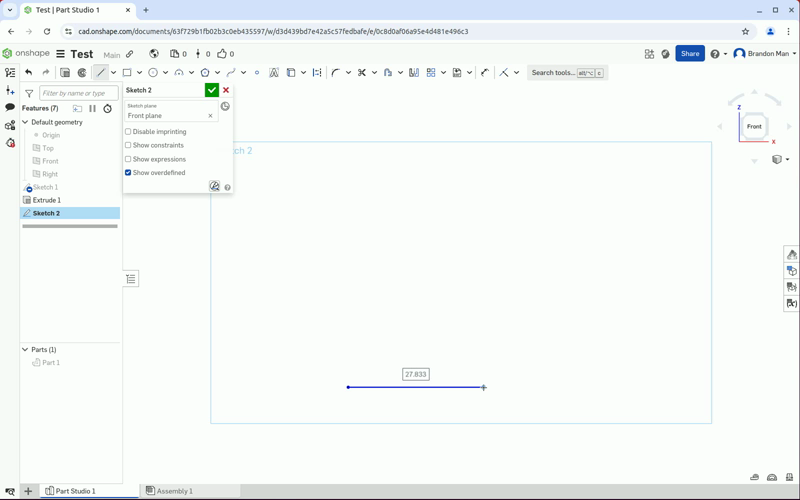
mouse_move(483, 309)
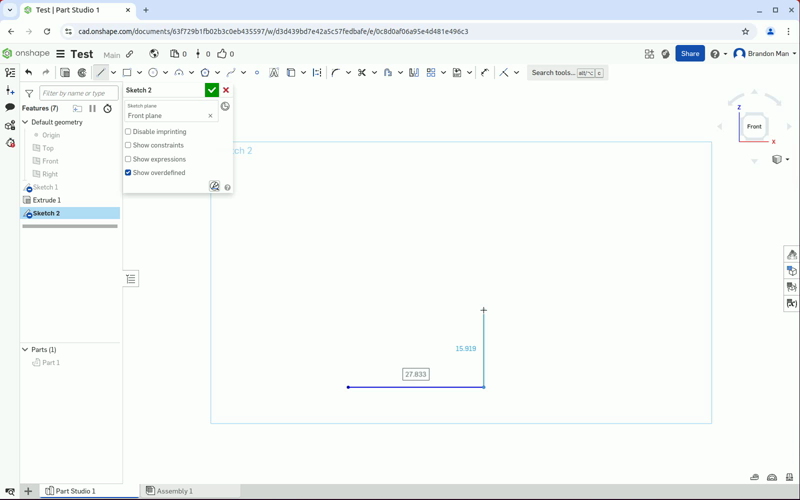
click(483, 309)
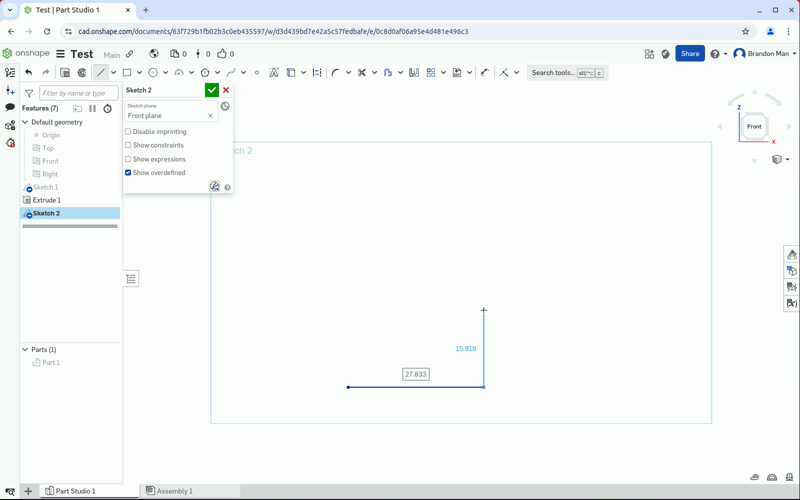
key_up(shift)
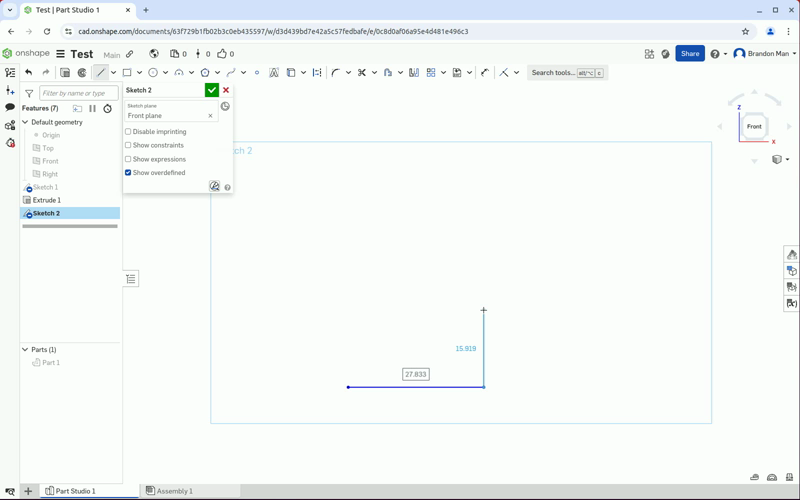
key_down(shift)
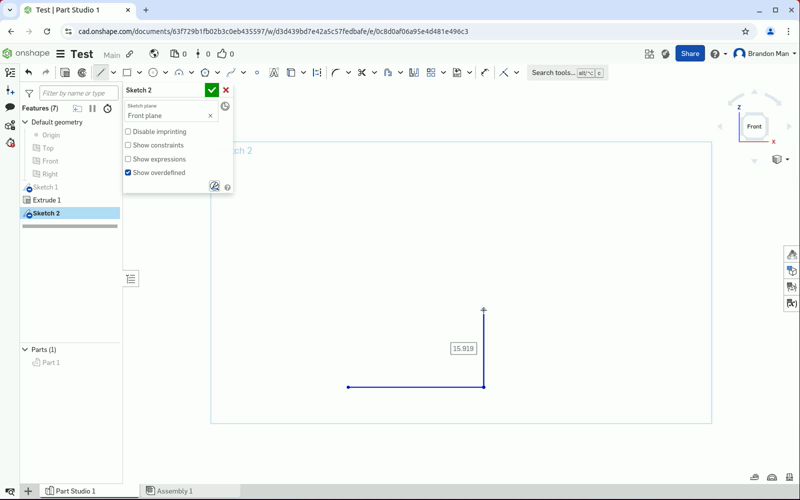
mouse_move(348, 309)
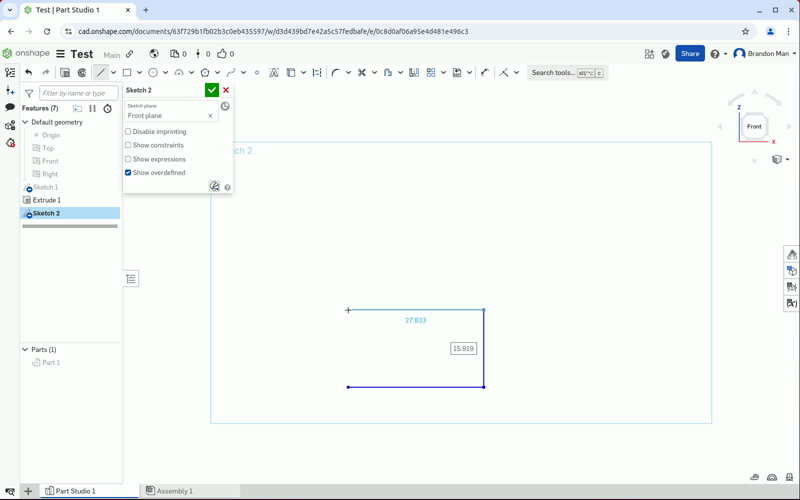
click(348, 309)
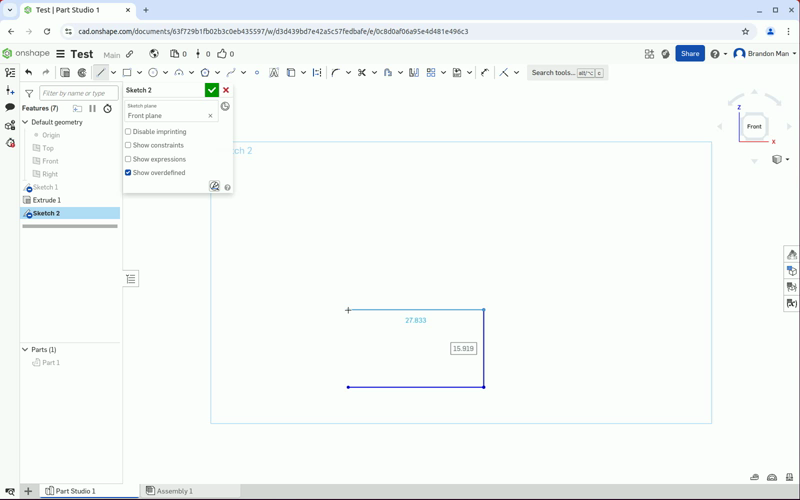
key_up(shift)
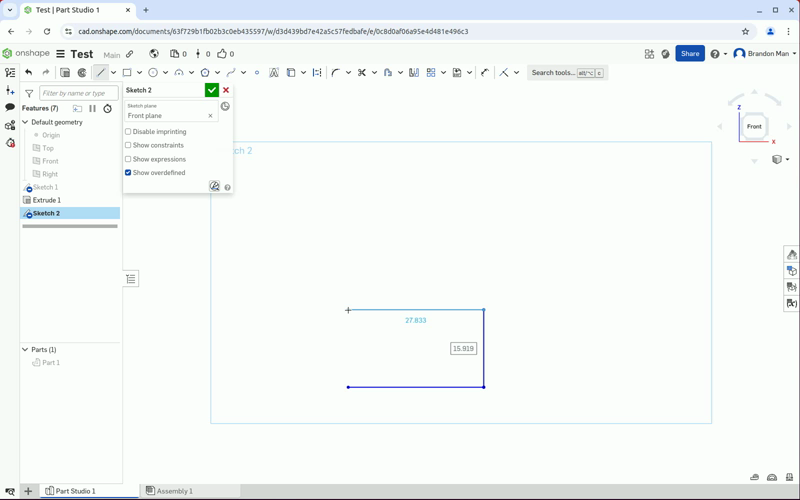
key_down(shift)
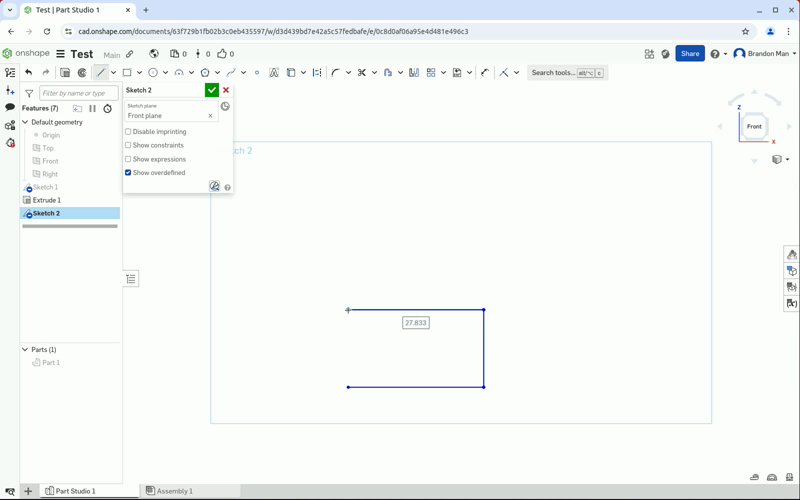
mouse_move(348, 387)
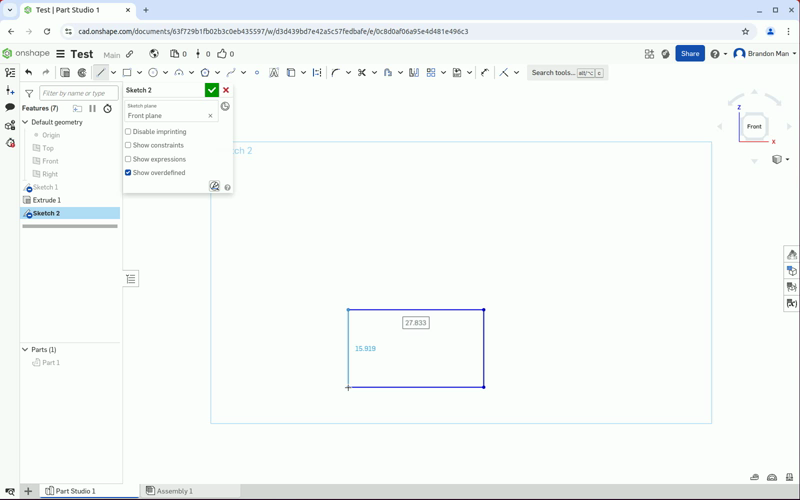
key_up(shift)
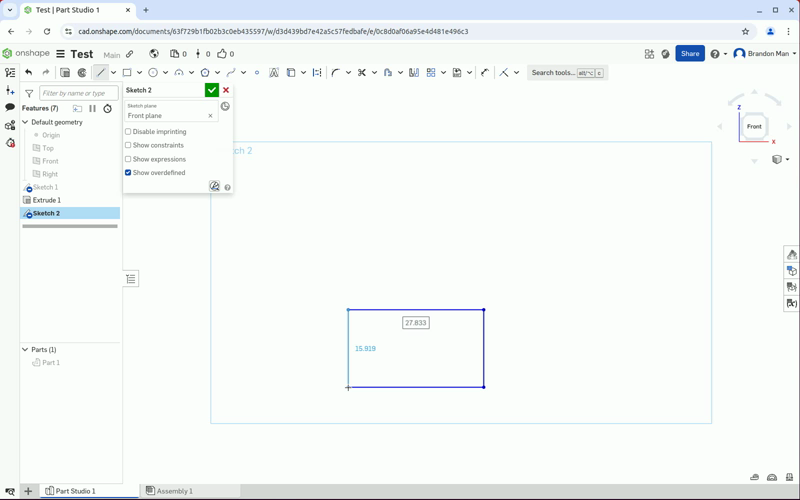
click(348, 387)
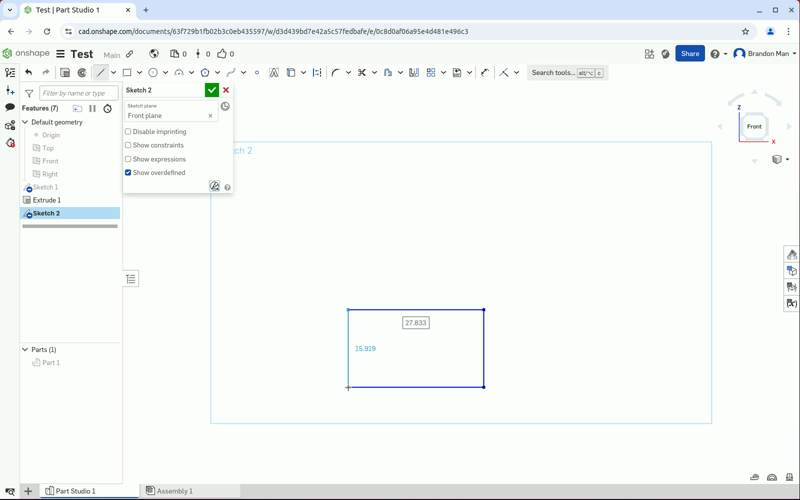
key(esc)
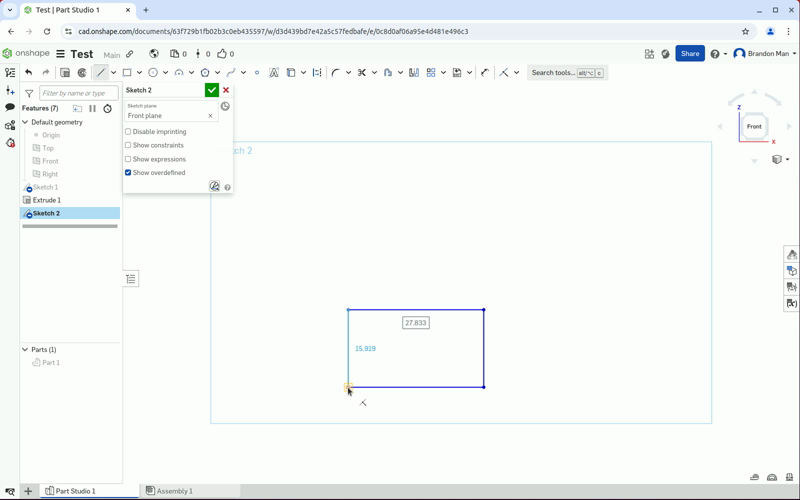
key(l)
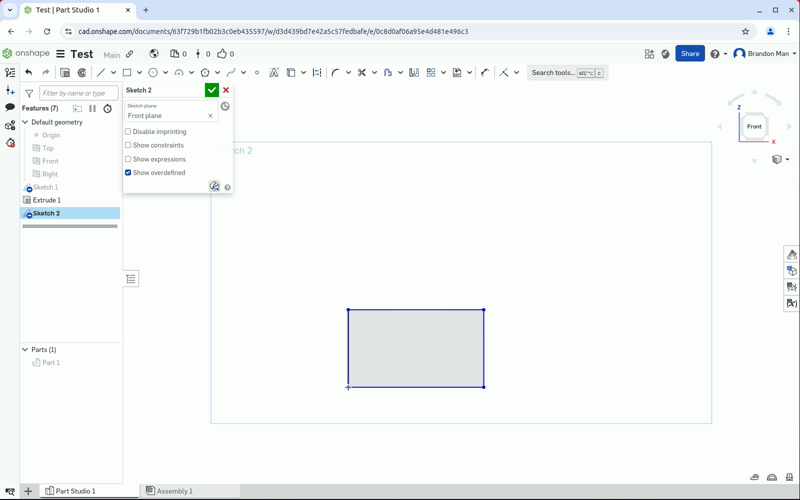
key_down(shift)
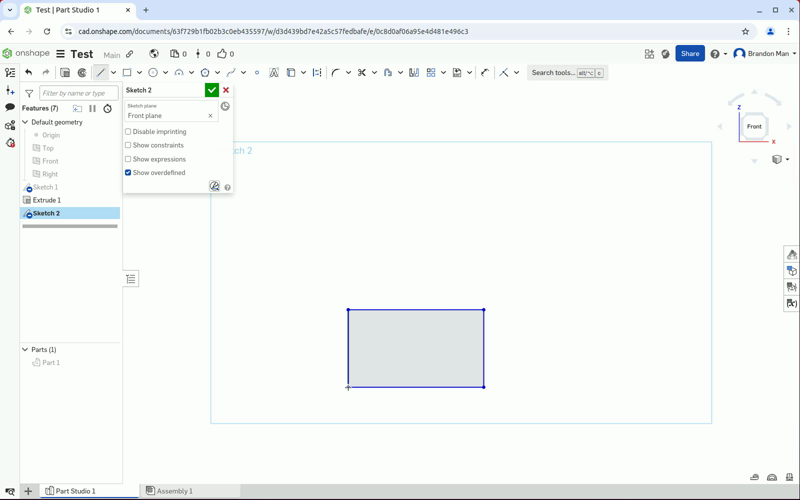
mouse_move(356, 378)
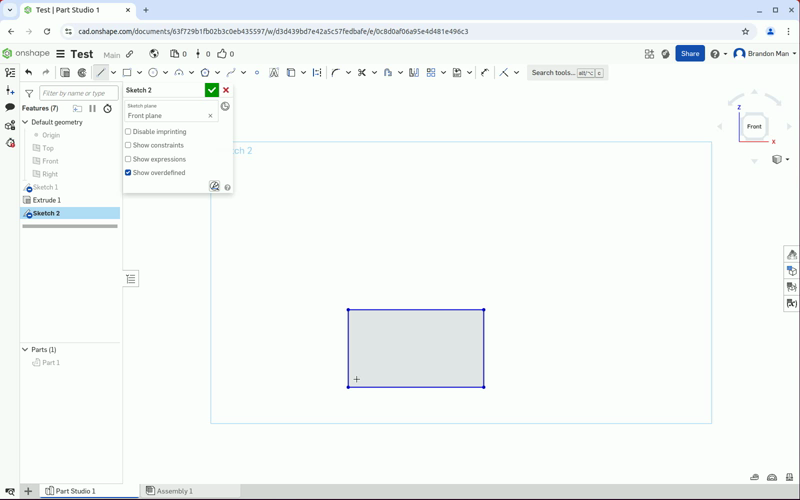
click(356, 378)
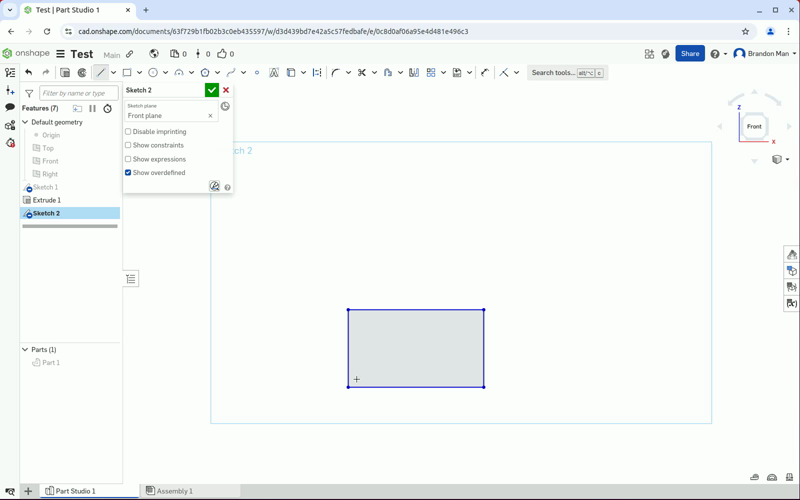
key_up(shift)
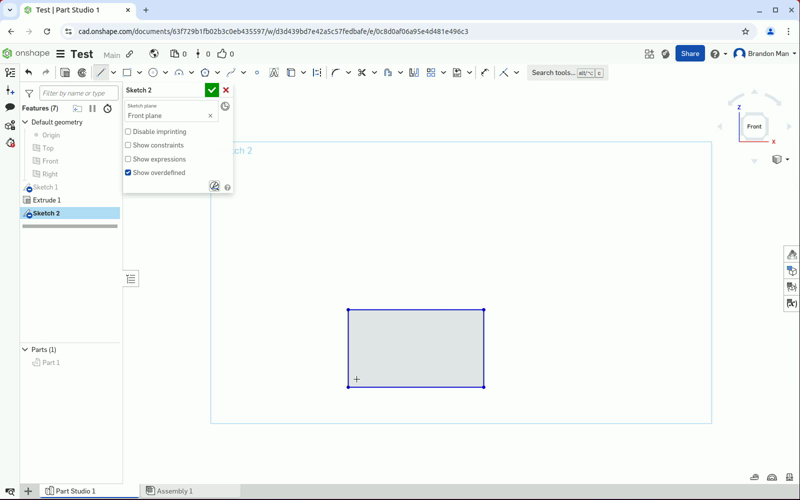
key_down(shift)
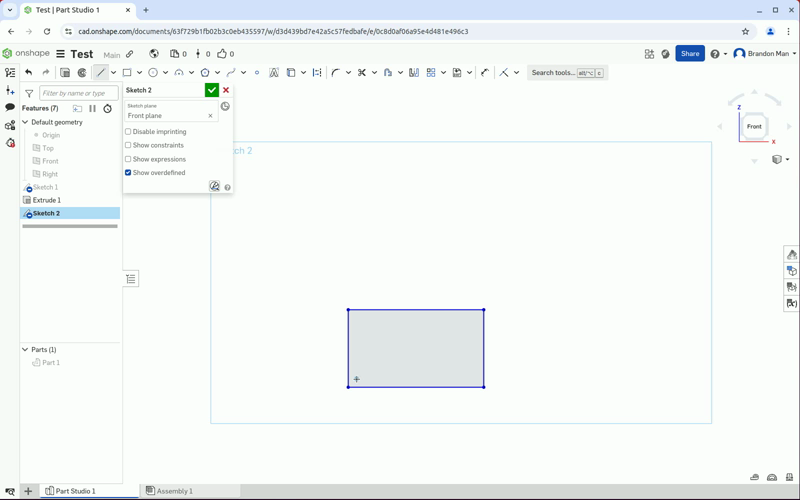
mouse_move(475, 378)
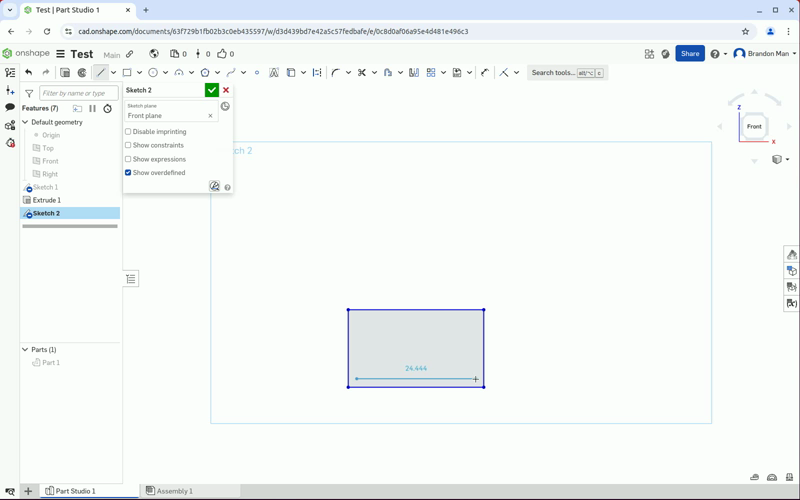
click(475, 378)
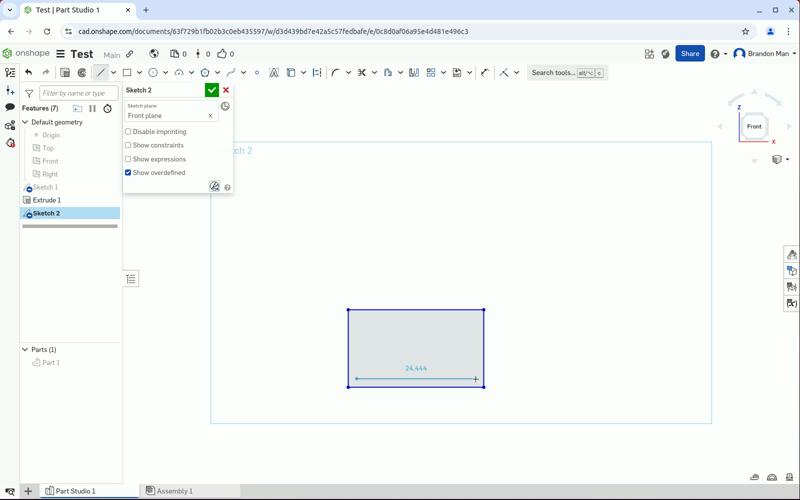
key_up(shift)
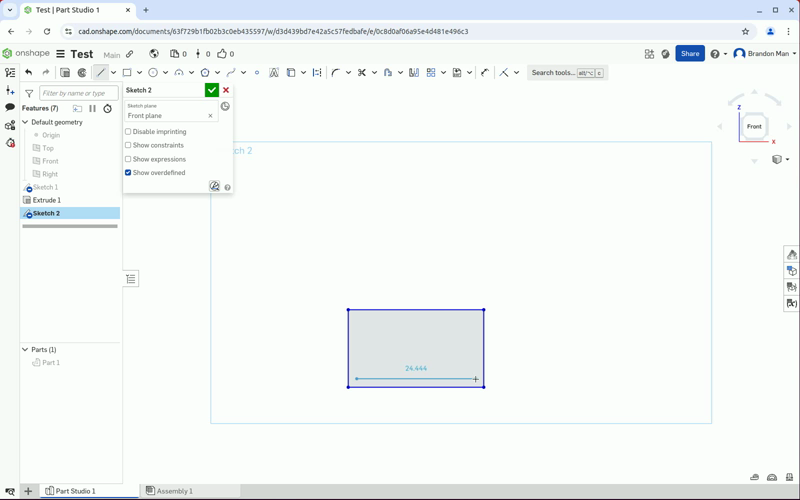
key_down(shift)
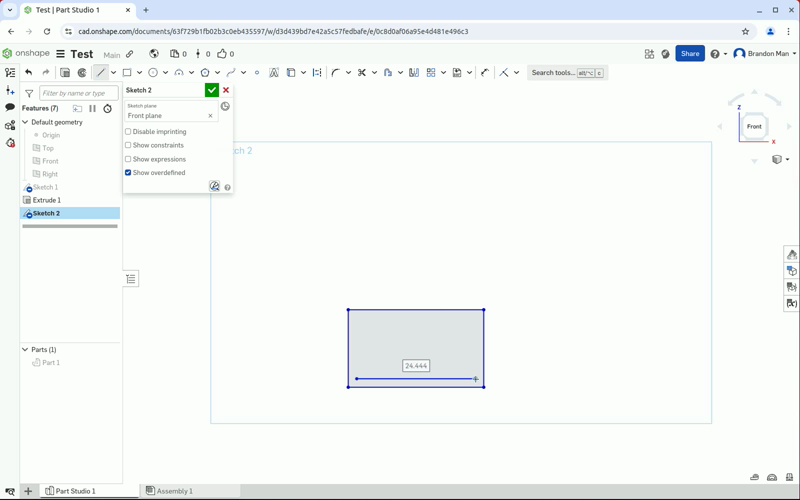
mouse_move(475, 318)
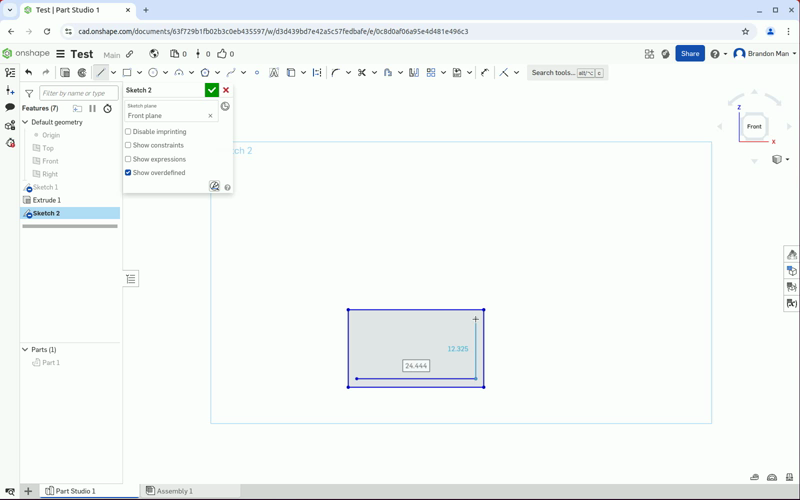
click(475, 318)
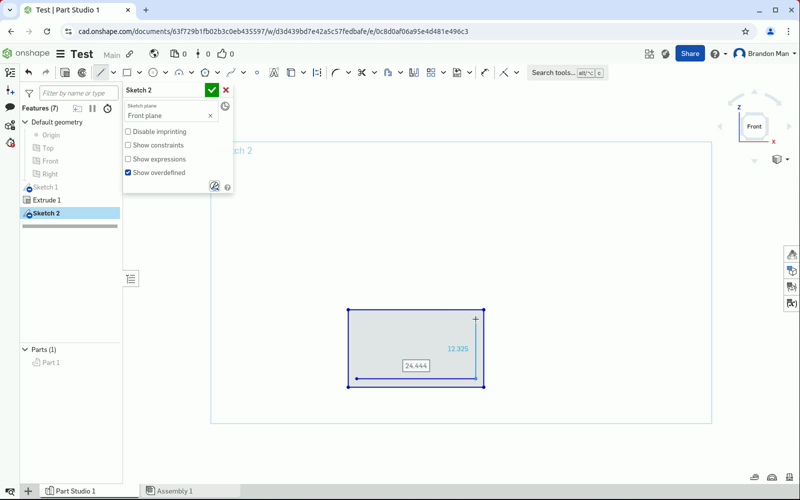
key_up(shift)
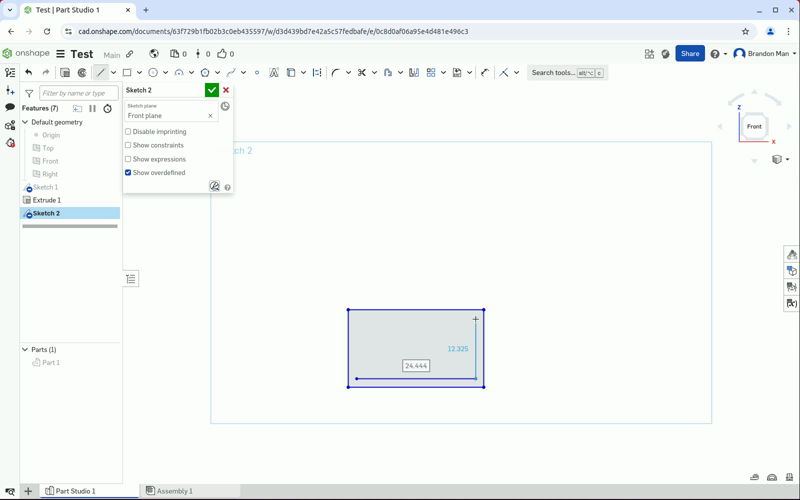
key_down(shift)
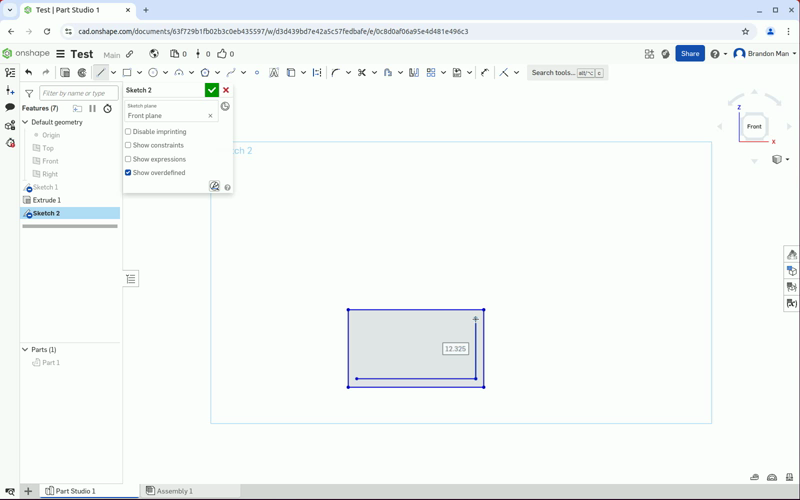
mouse_move(356, 318)
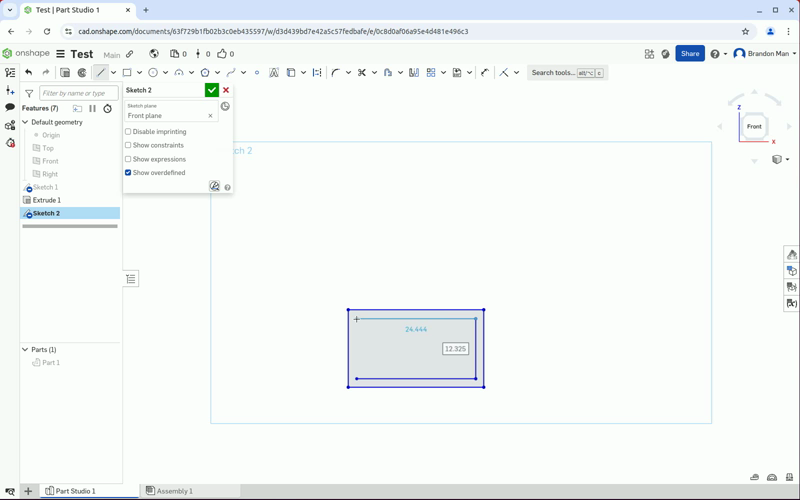
click(356, 318)
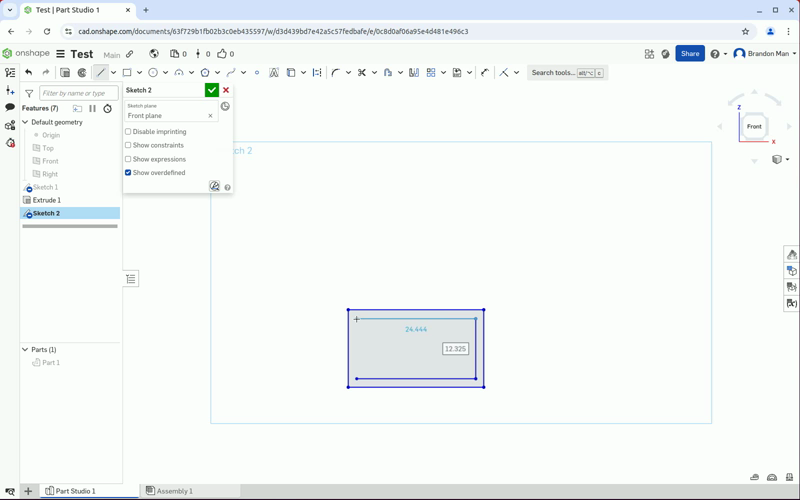
key_up(shift)
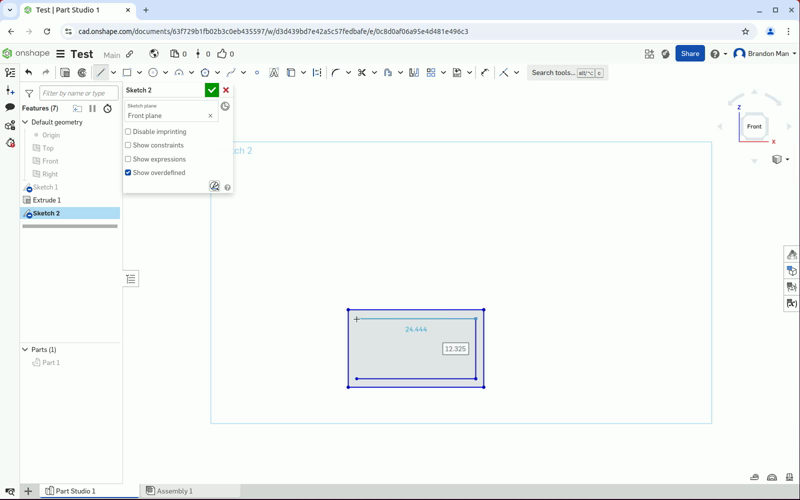
key_down(shift)
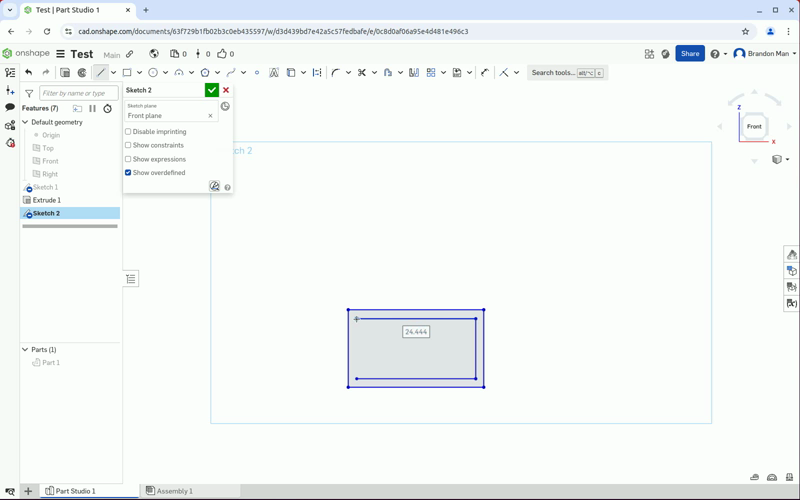
mouse_move(356, 378)
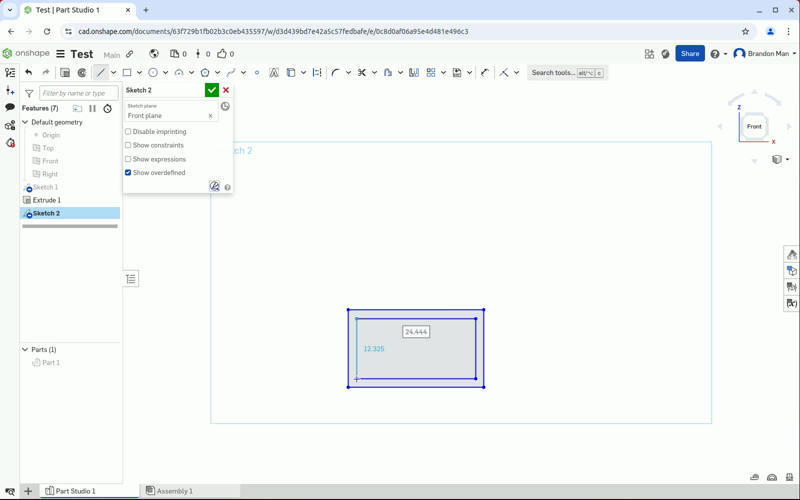
key_up(shift)
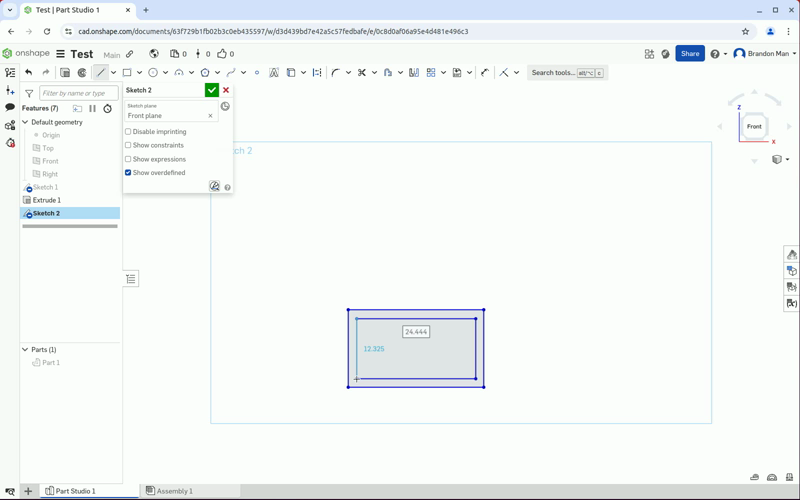
click(356, 378)
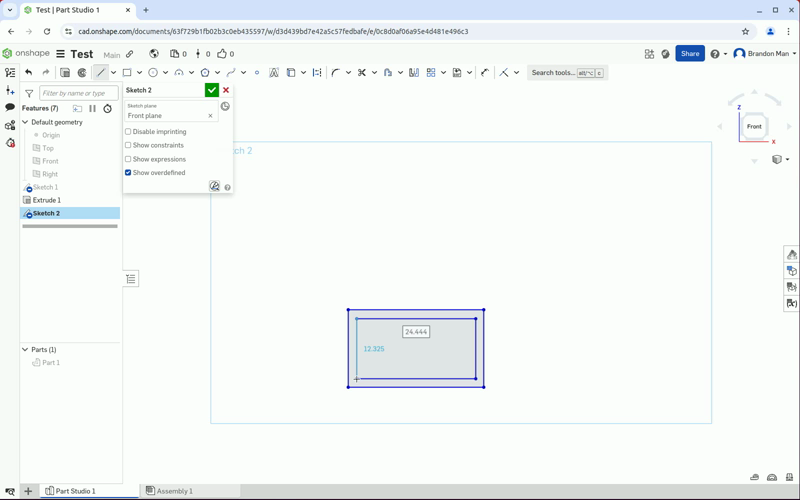
key(esc)
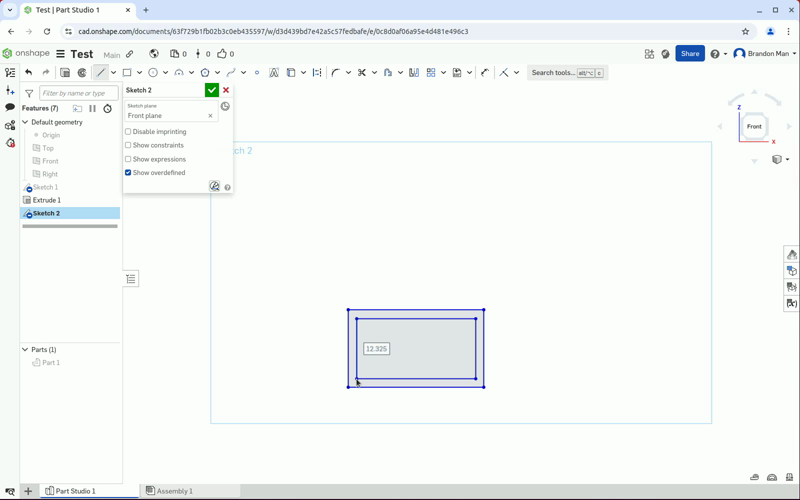
mouse_move(425, 313)
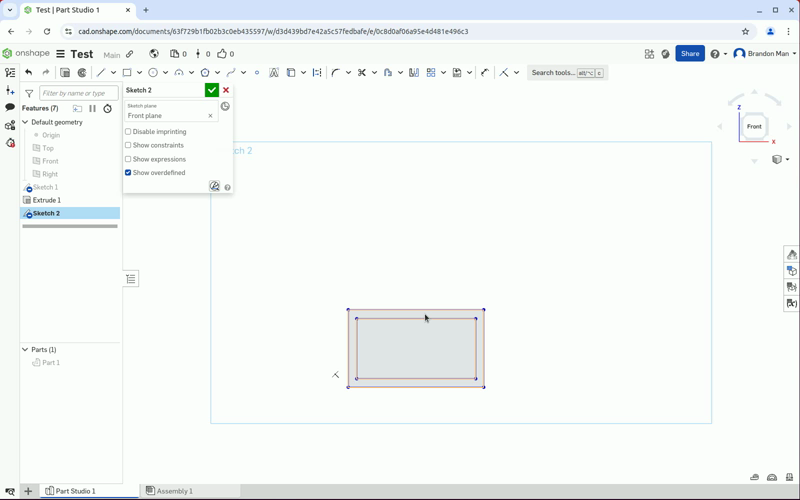
click(425, 313)
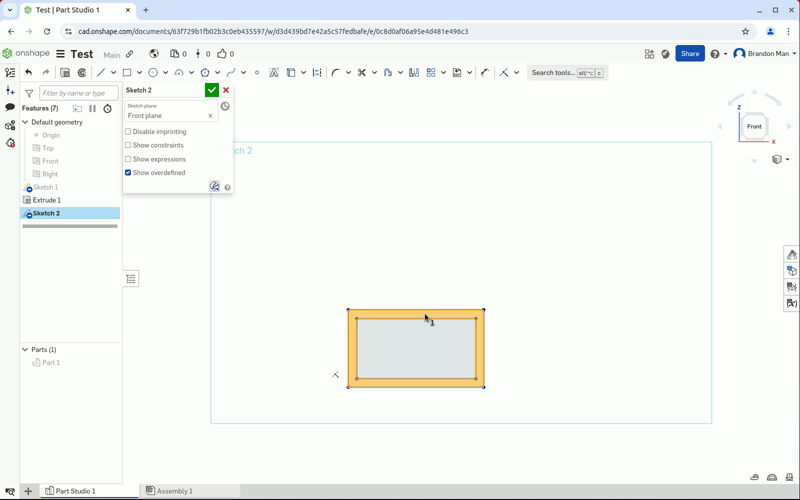
mouse_move(73, 352)
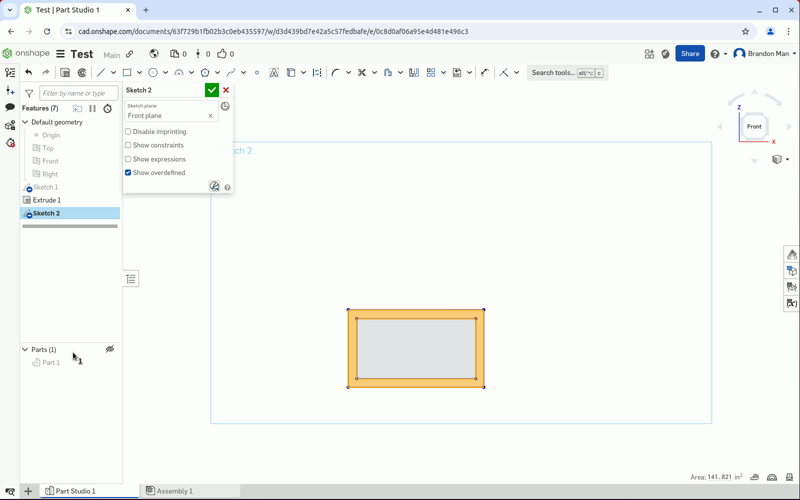
key(shift+y)
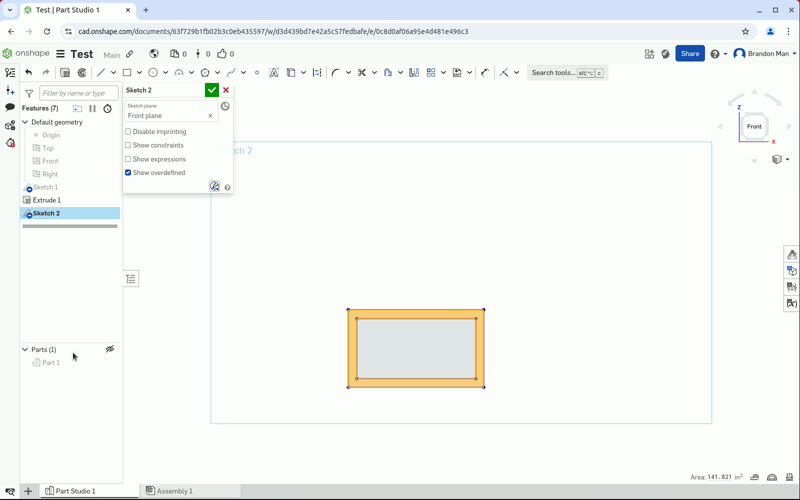
key(shift+e)
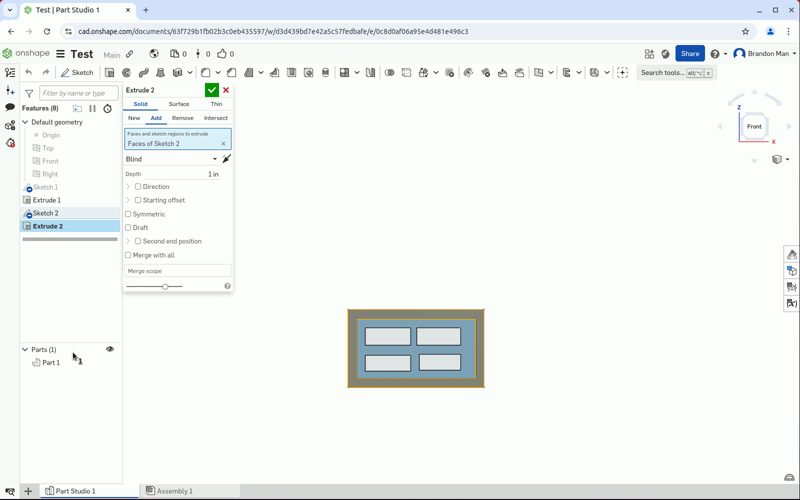
mouse_move(143, 106)
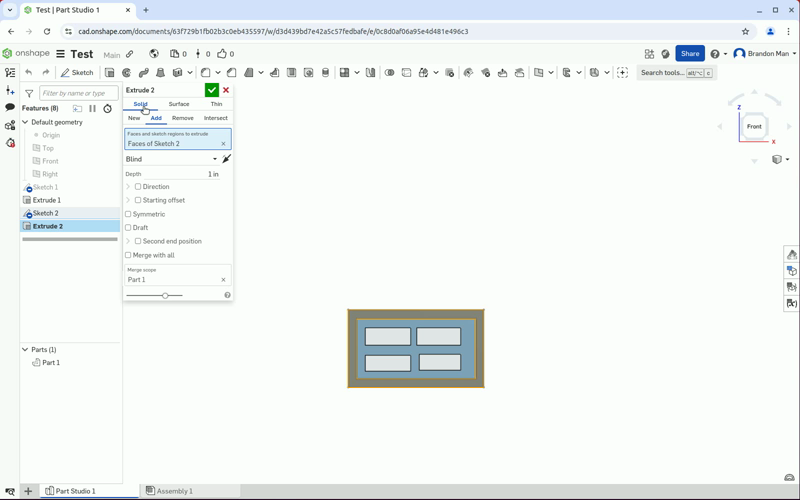
click(143, 106)
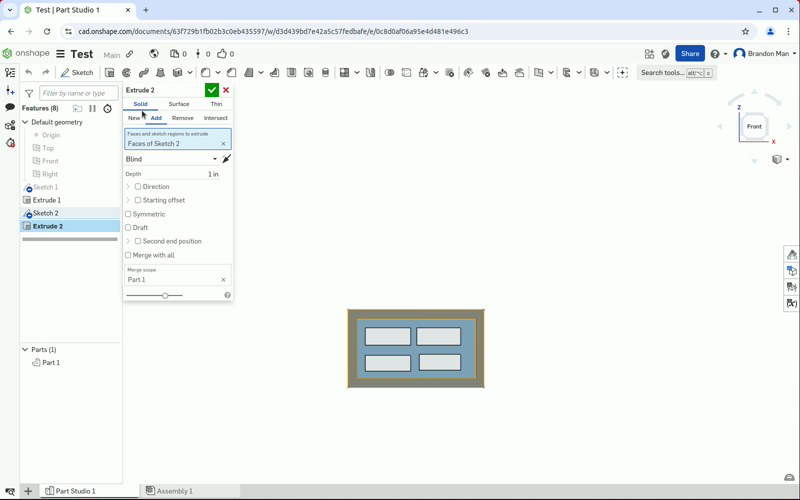
mouse_move(137, 120)
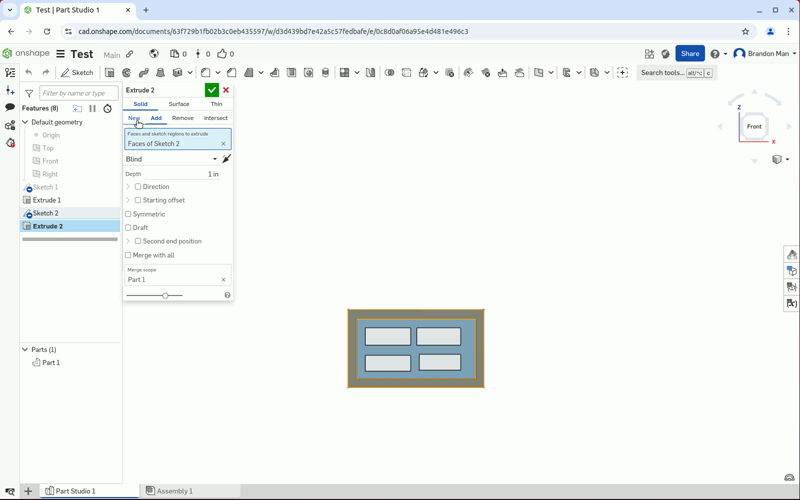
click(137, 120)
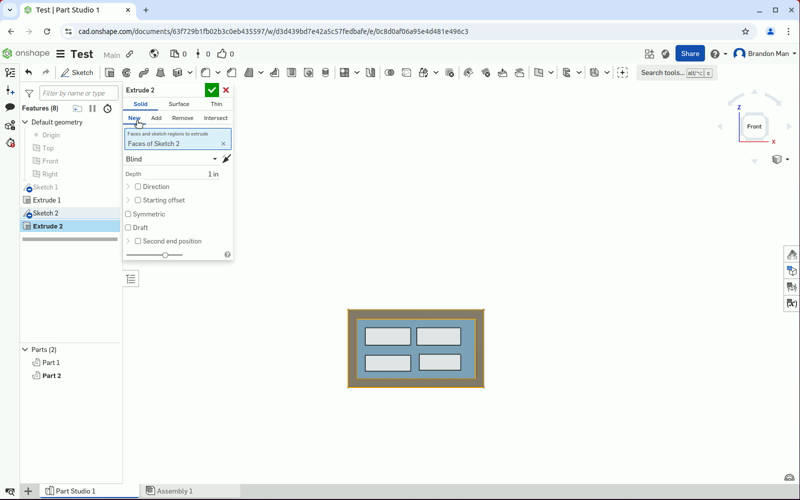
key(tab, 4)
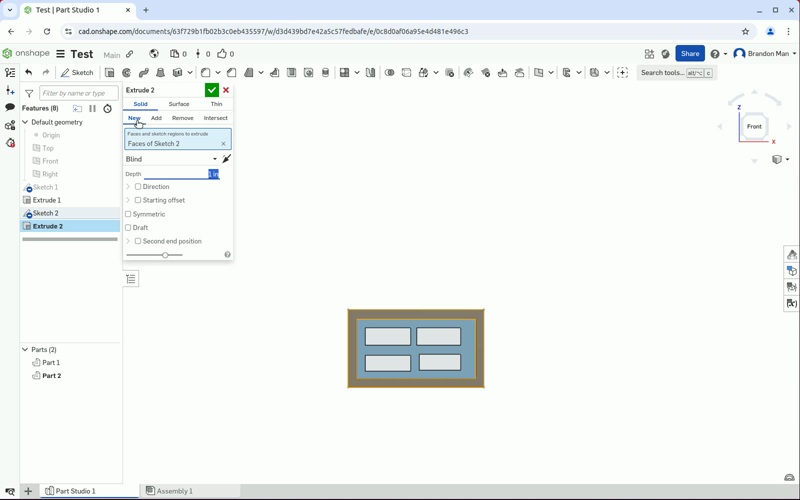
text(1.685)
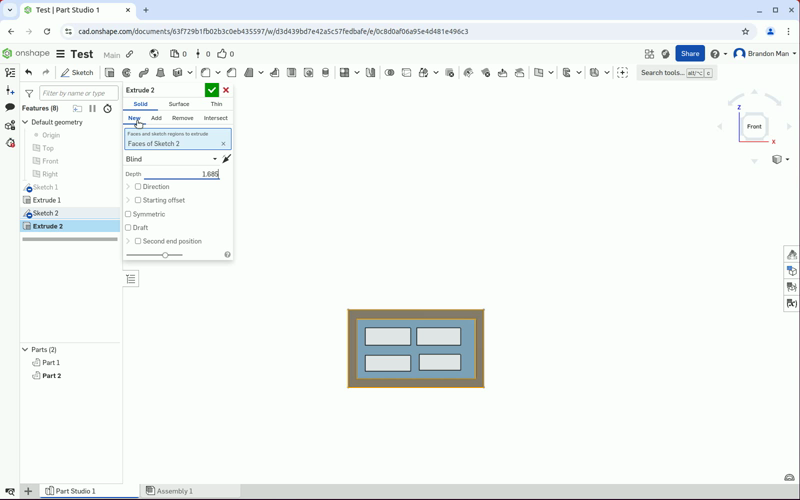
key(enter)
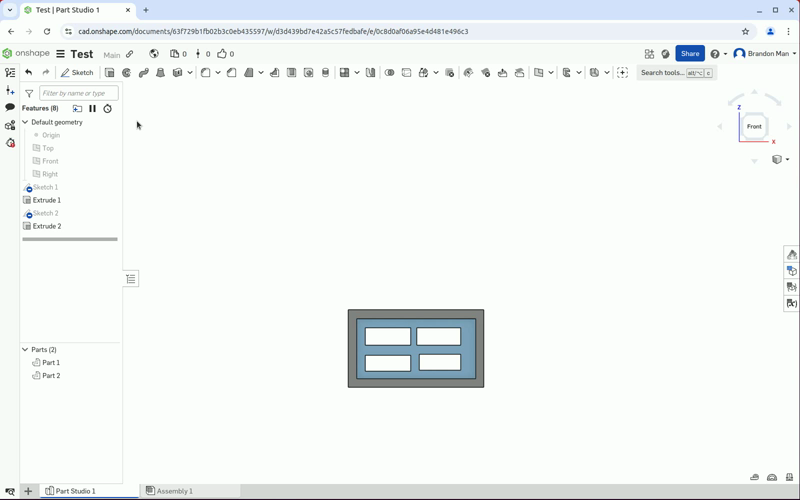
key(shift+h)
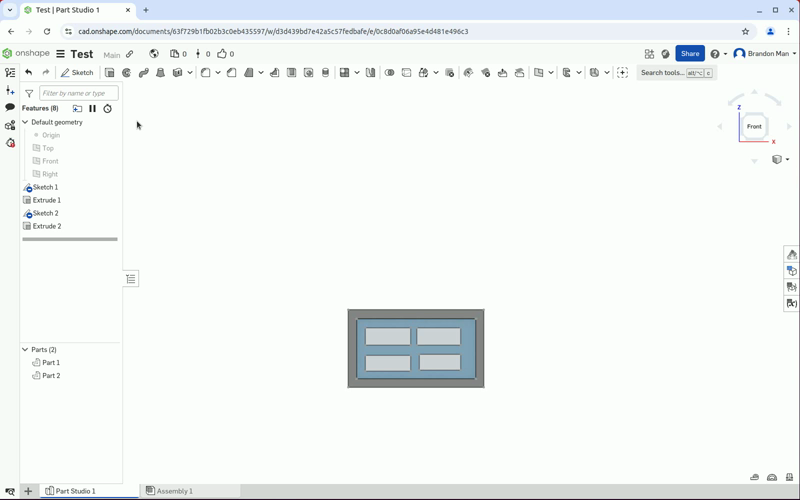
key(shift+h)
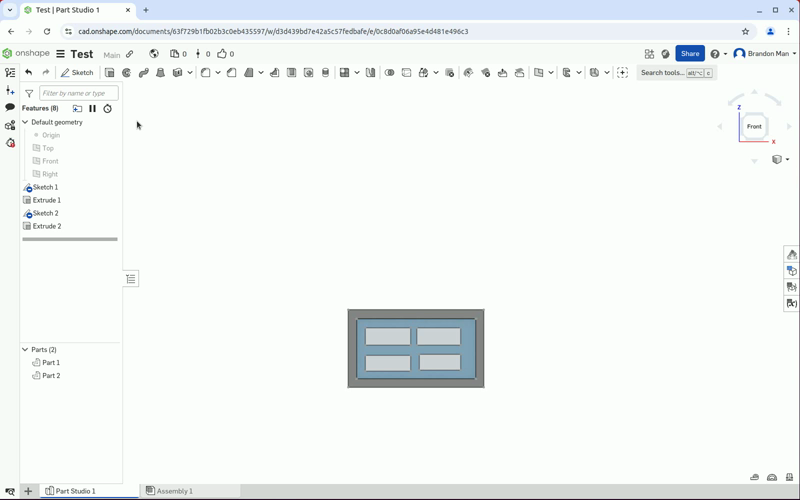
key(shift+7)
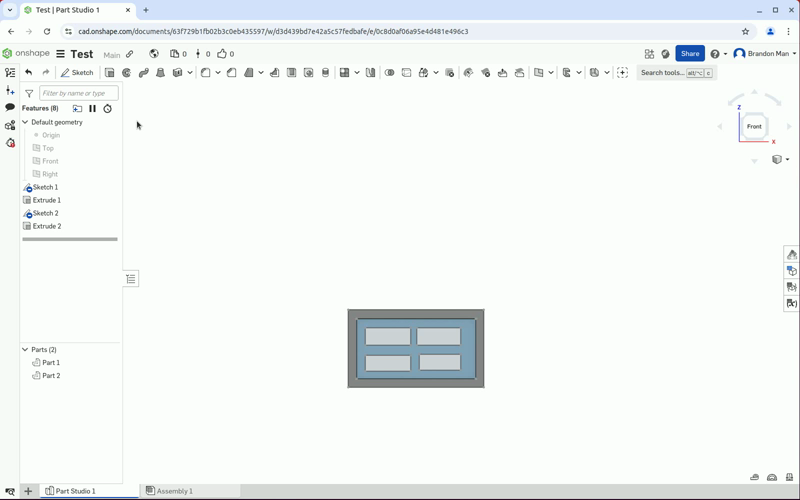
key(left, 2)
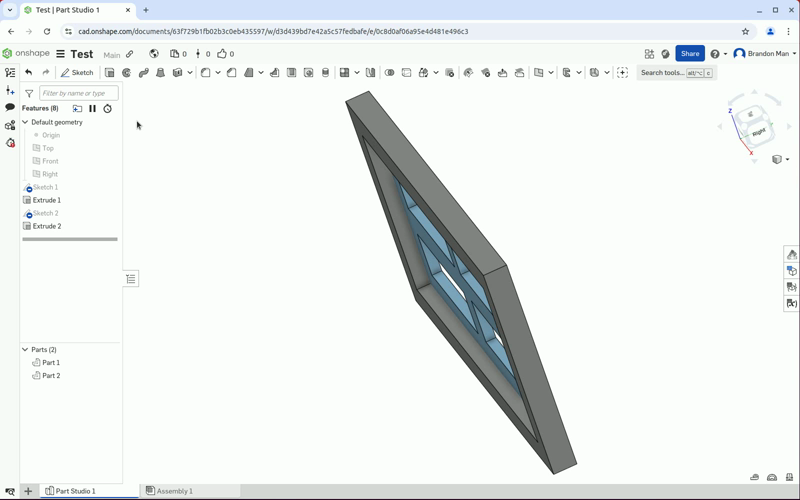
key(down, 2)
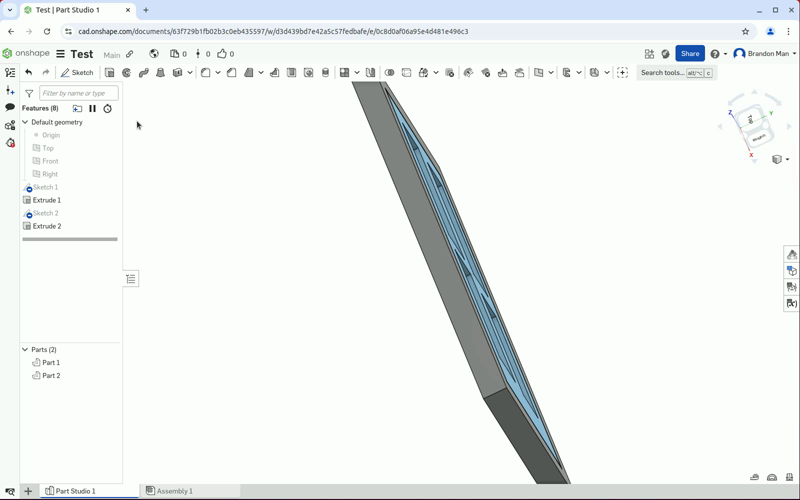
key(up, 2)
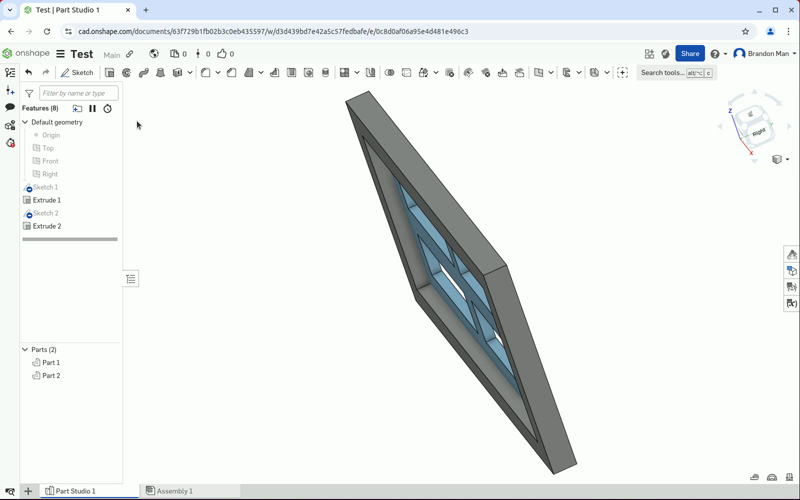
key(right, 2)
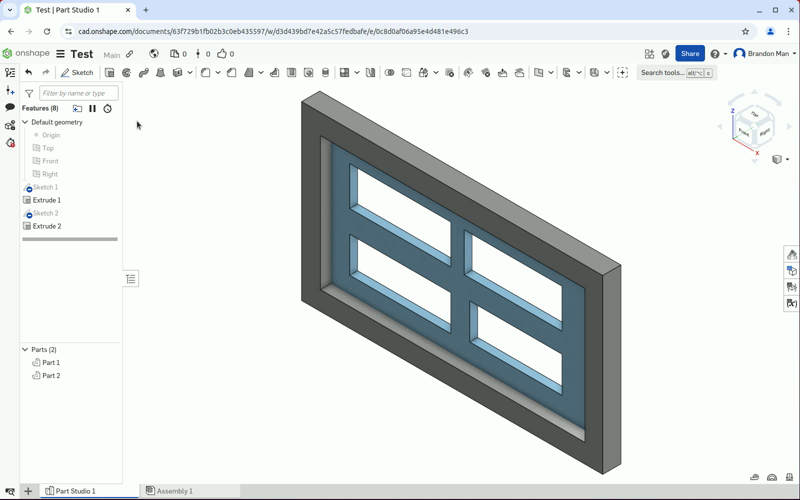
mouse_move(73, 189)
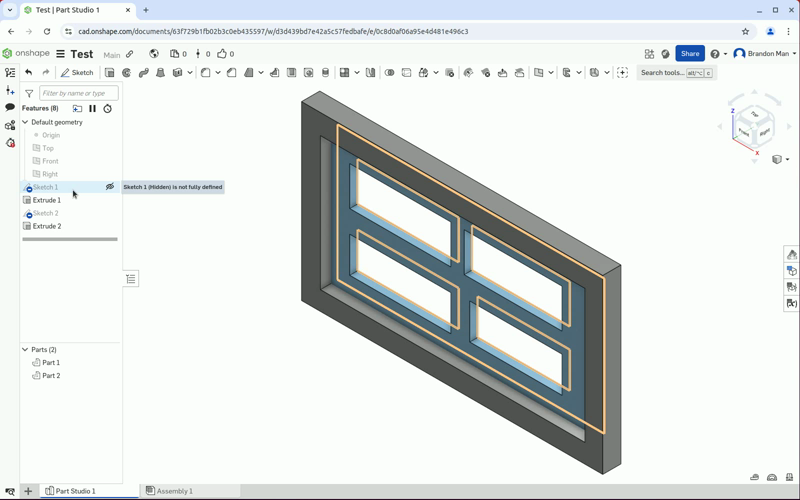
click(73, 189)